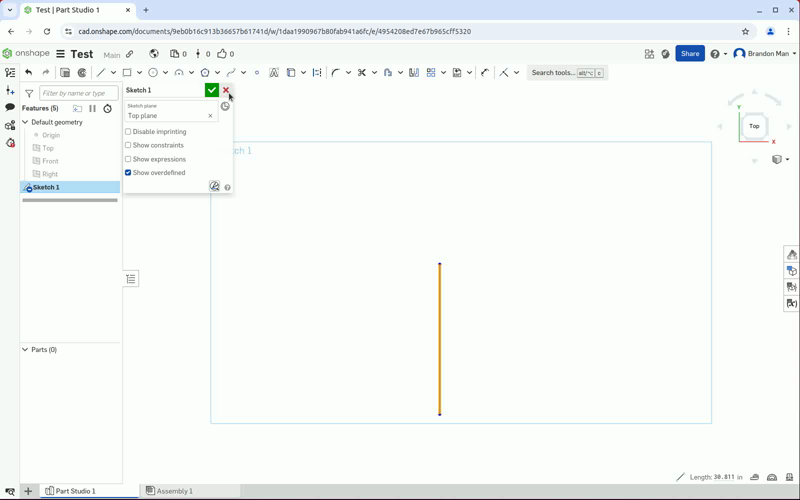
key(shift+h)
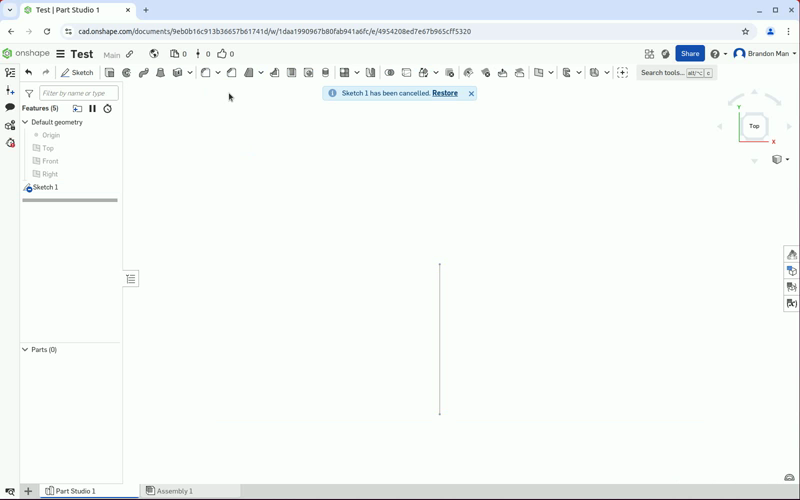
key(shift+s)
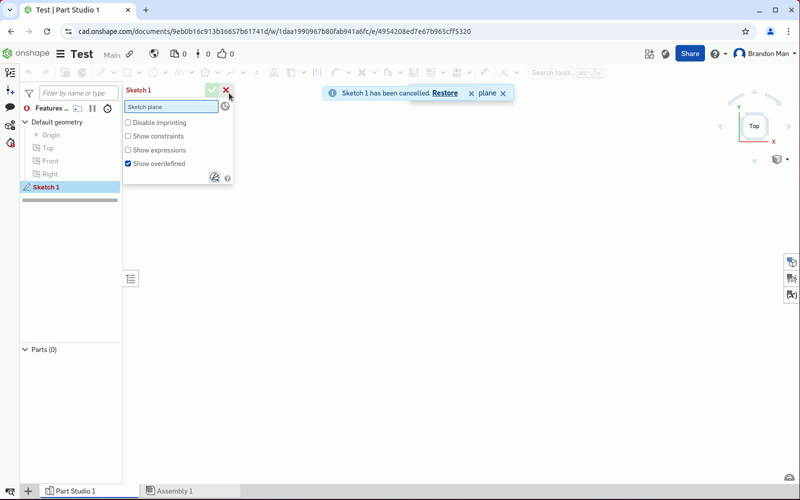
mouse_move(73, 150)
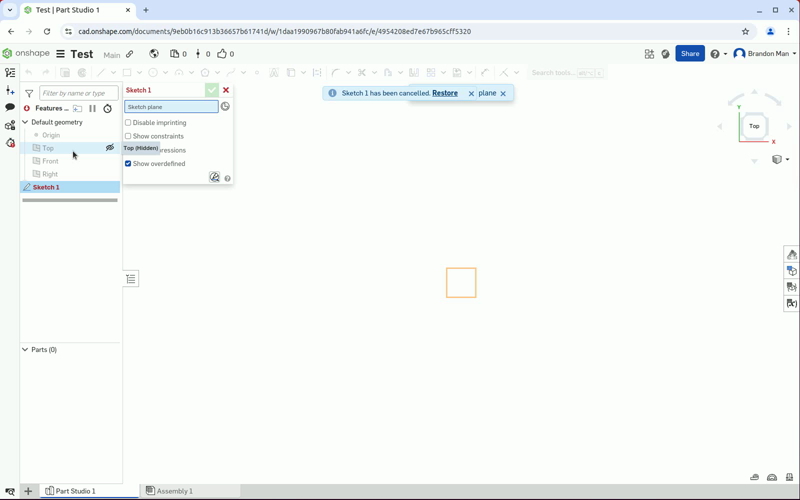
click(73, 150)
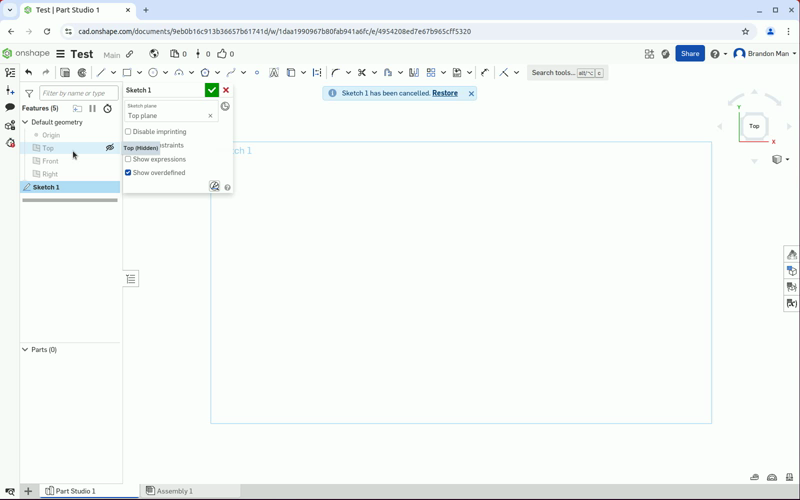
mouse_move(73, 352)
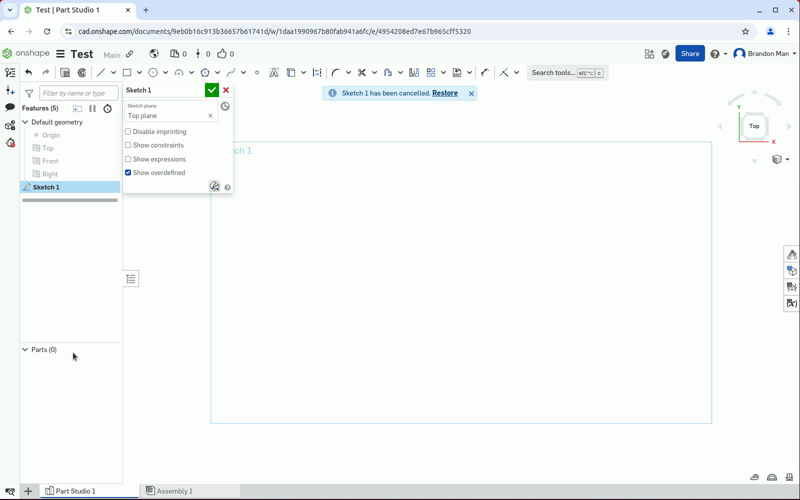
key(y)
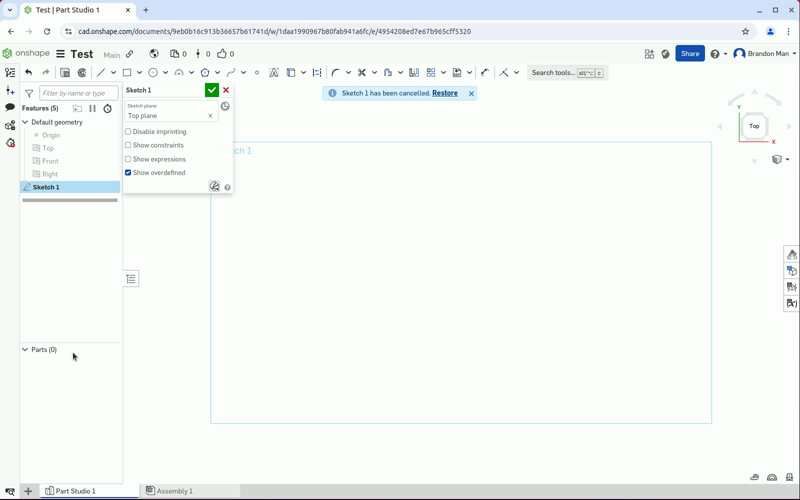
key(a)
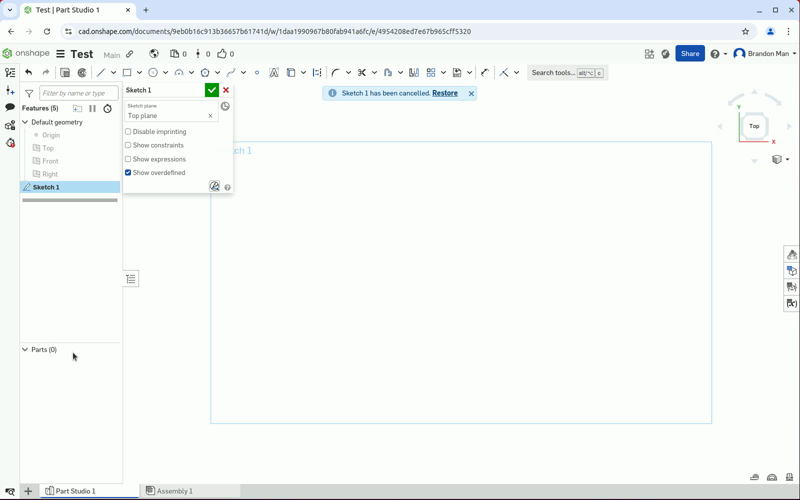
key_down(shift)
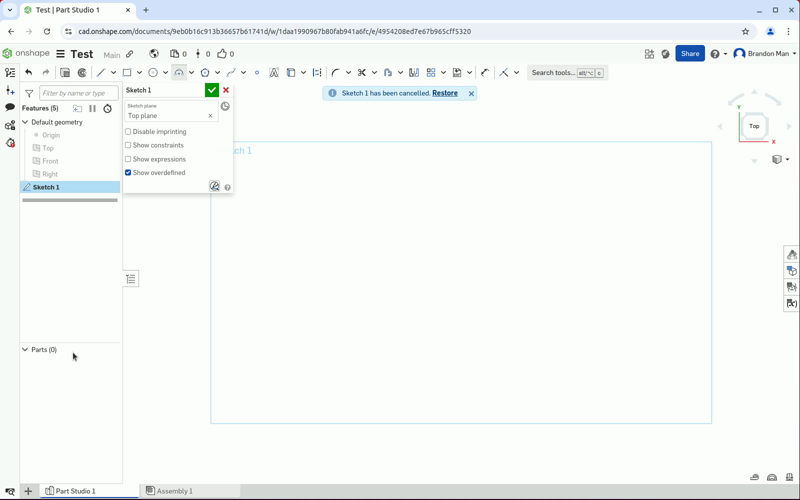
mouse_move(355, 271)
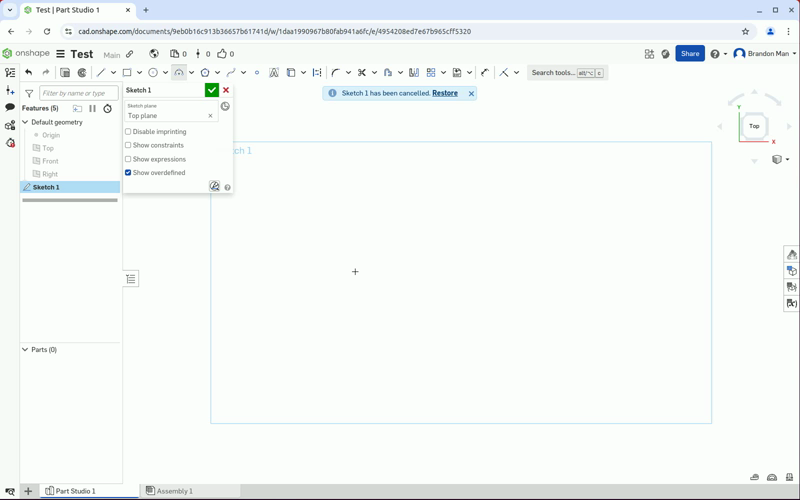
click(355, 271)
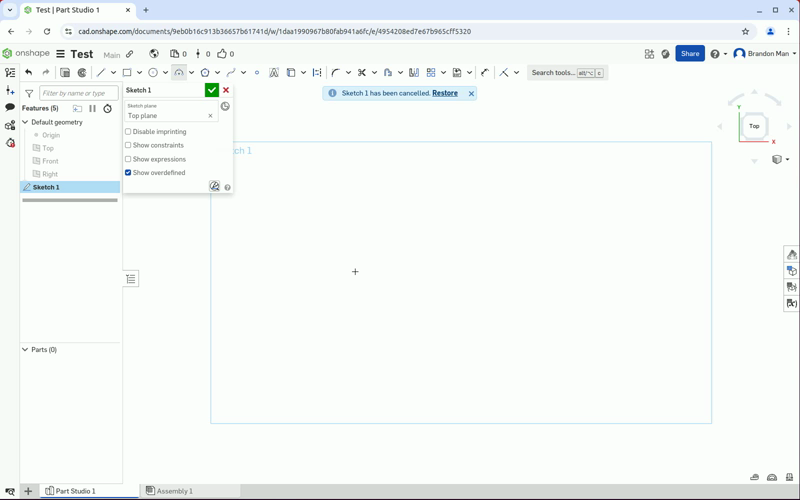
key_up(shift)
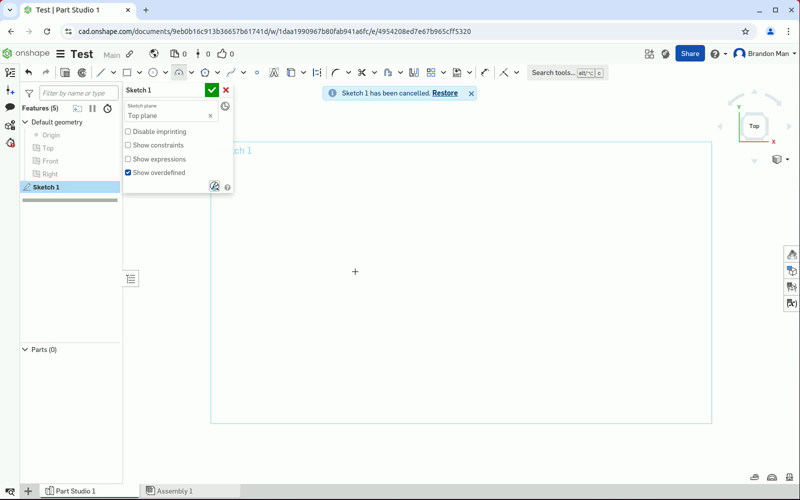
key_down(shift)
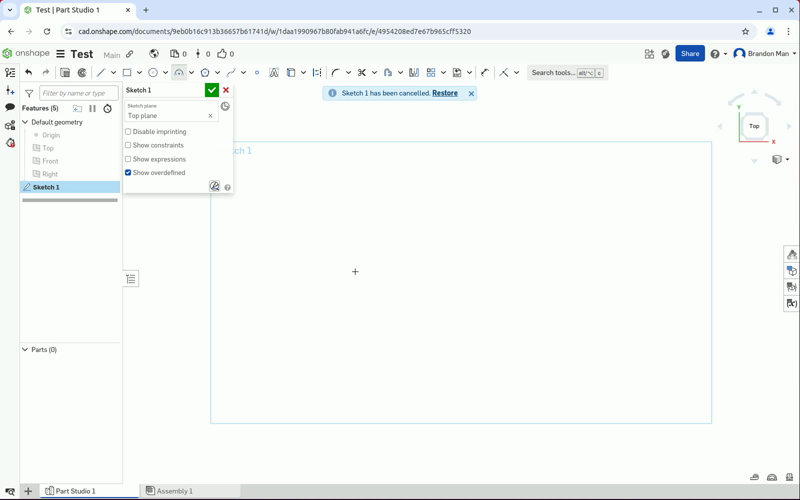
mouse_move(374, 276)
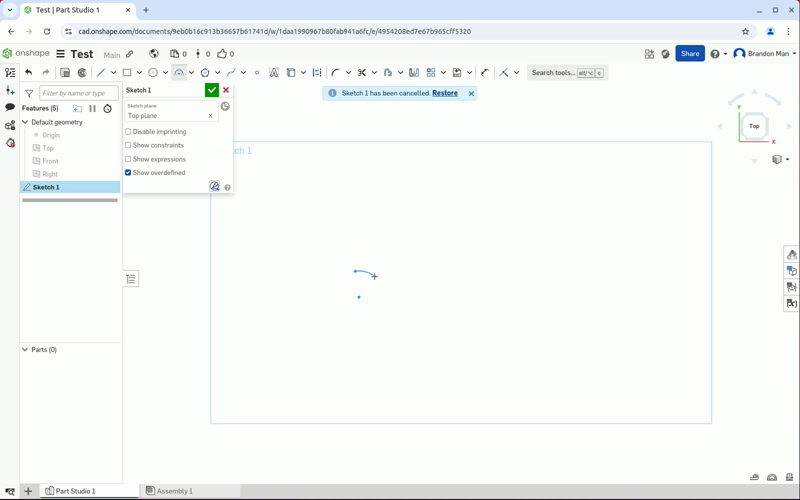
click(374, 276)
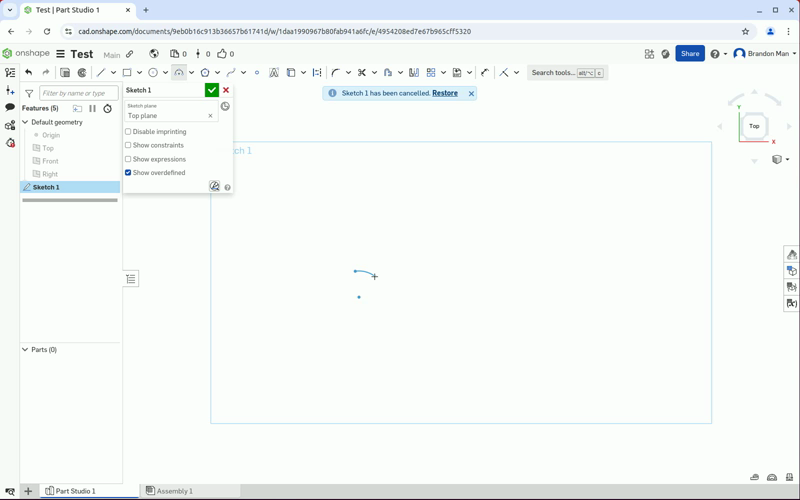
mouse_move(358, 296)
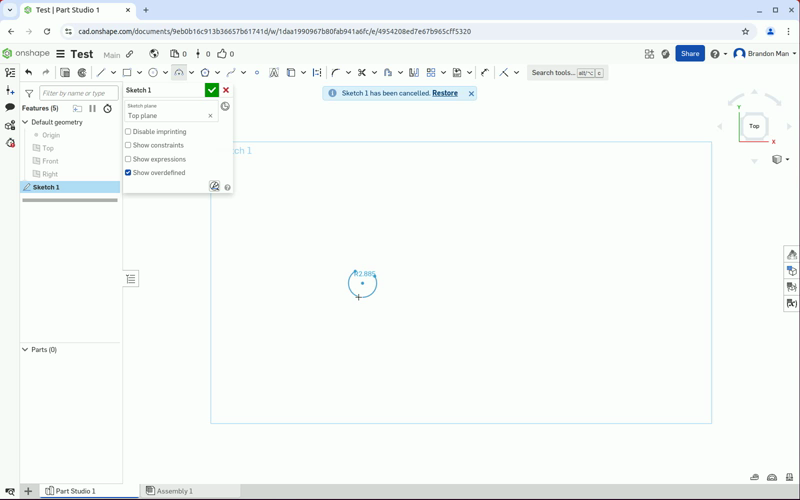
click(358, 296)
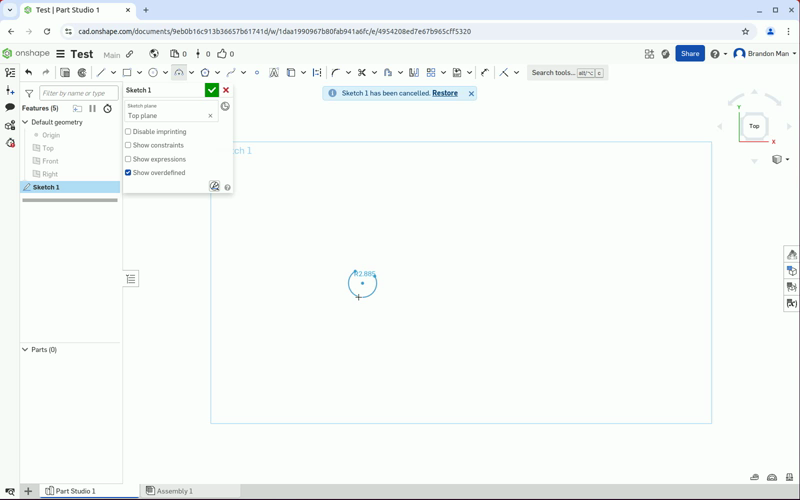
key_up(shift)
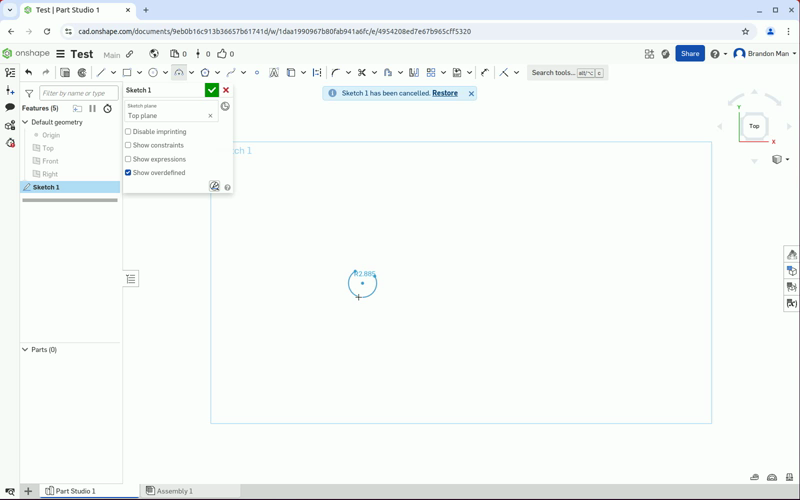
mouse_move(374, 276)
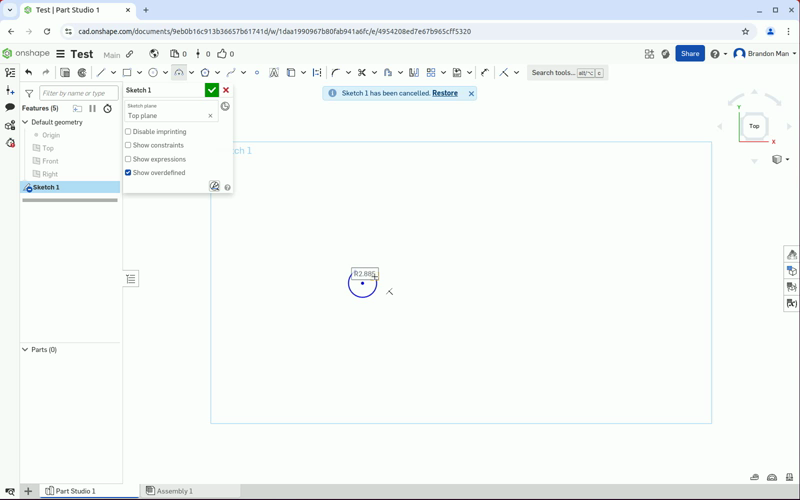
click(374, 276)
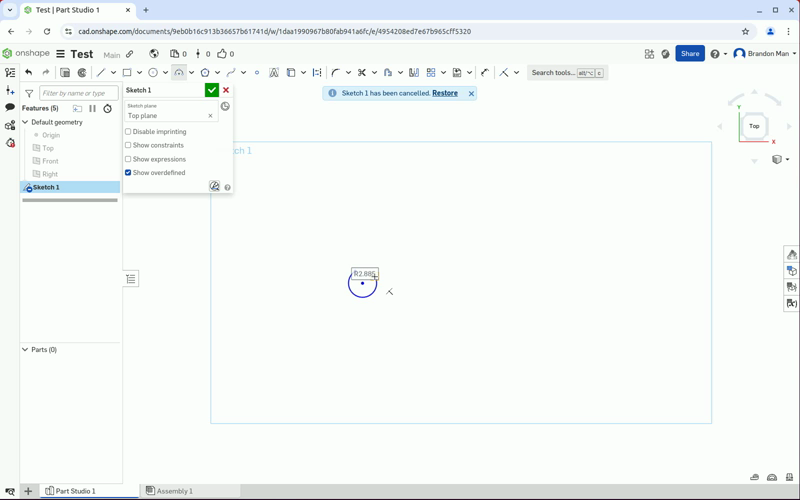
key_down(shift)
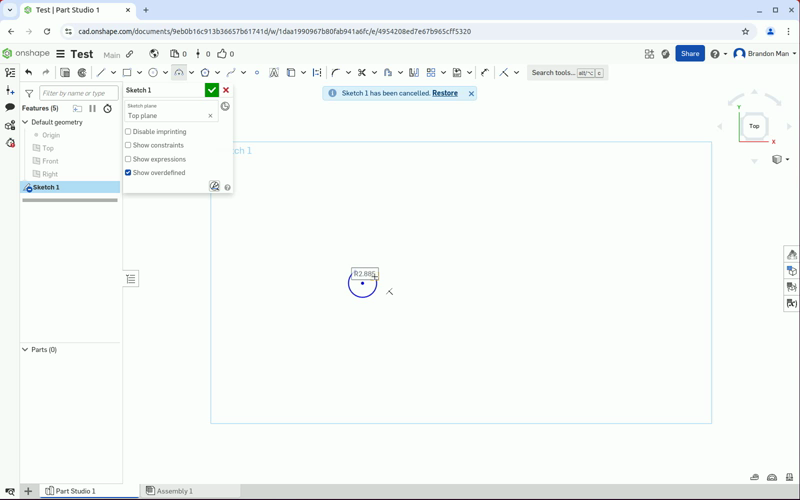
mouse_move(444, 275)
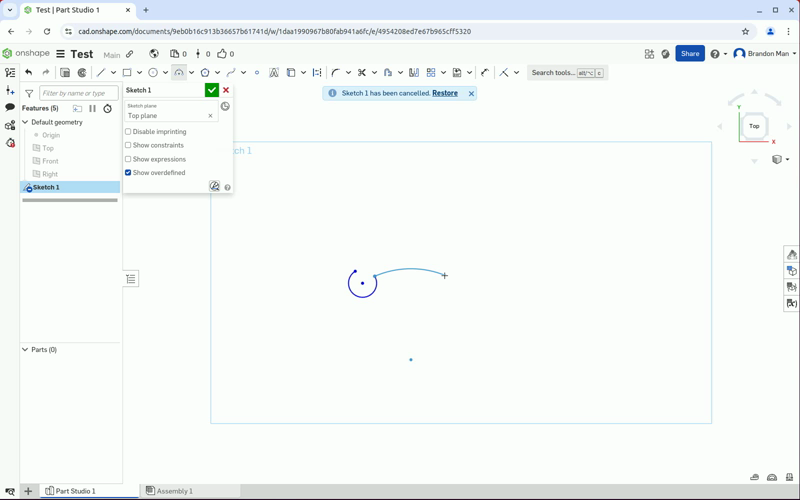
click(444, 275)
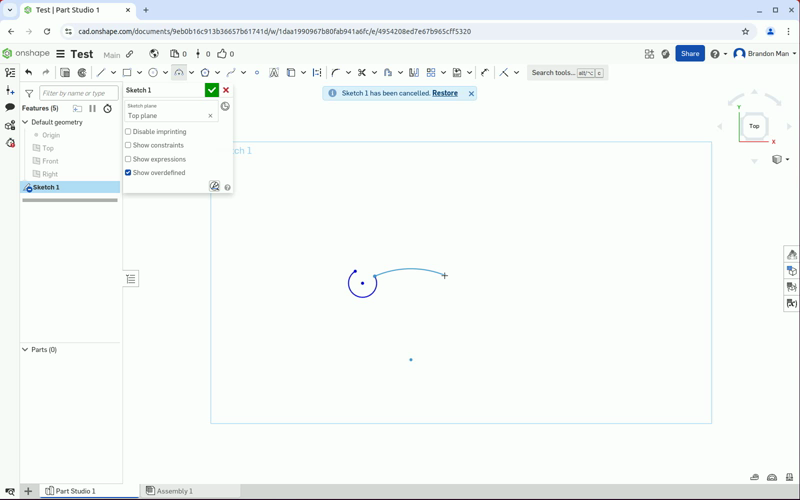
mouse_move(409, 268)
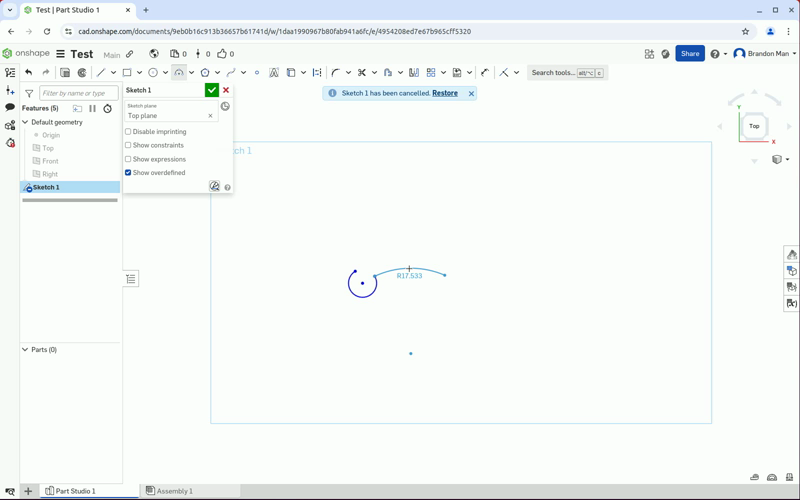
click(409, 268)
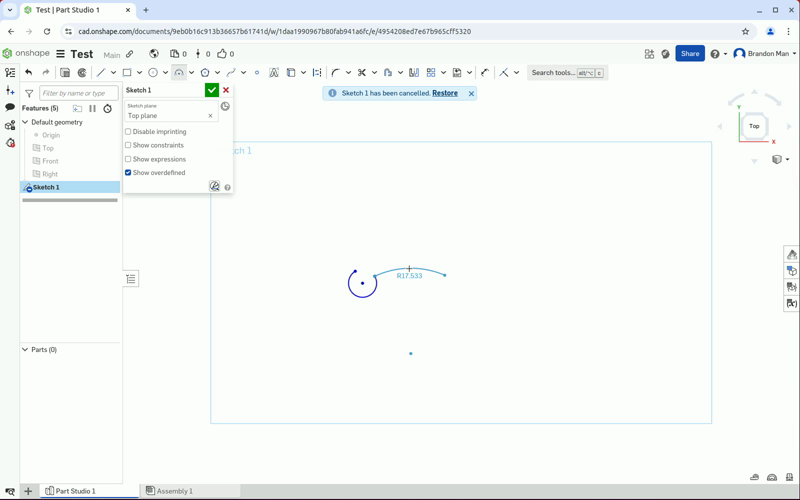
key_up(shift)
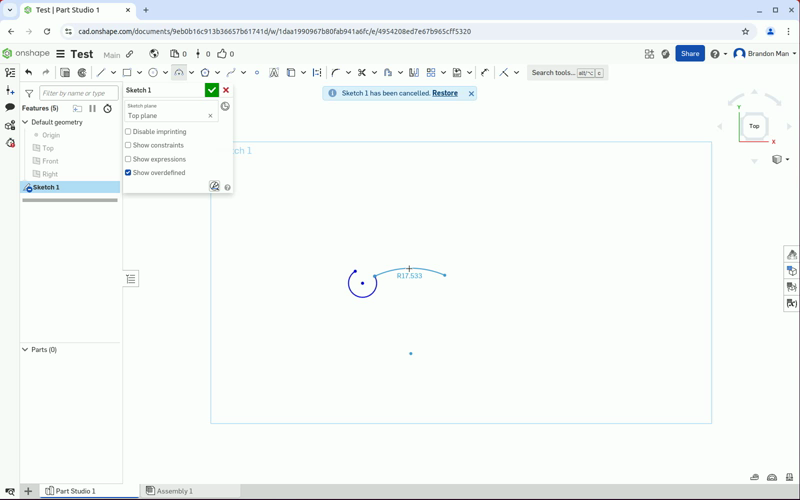
mouse_move(444, 275)
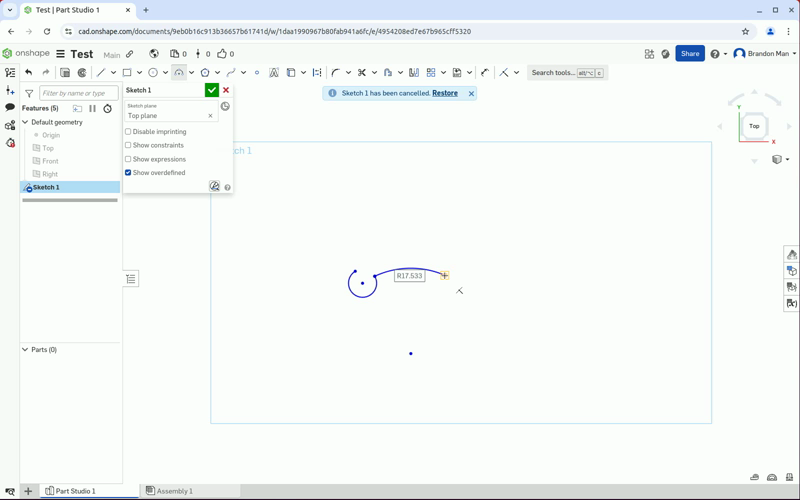
click(444, 275)
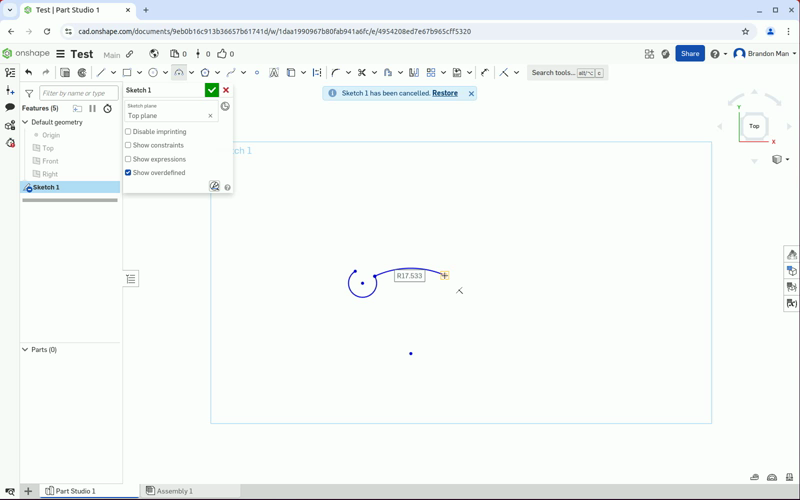
key_down(shift)
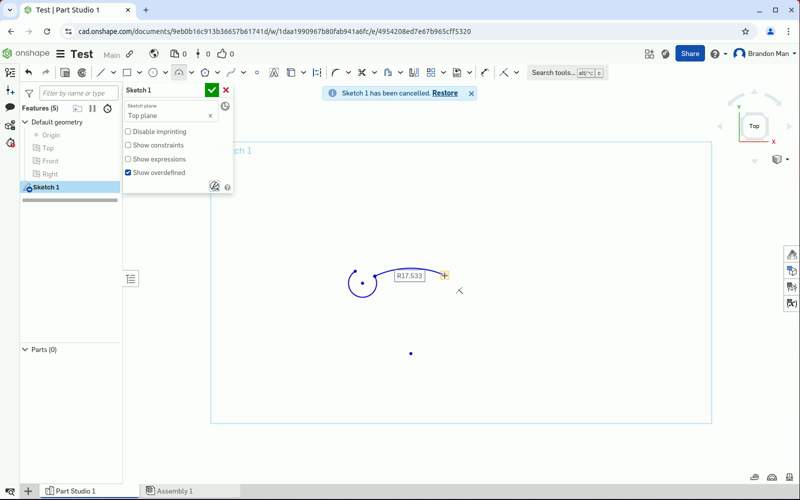
mouse_move(460, 266)
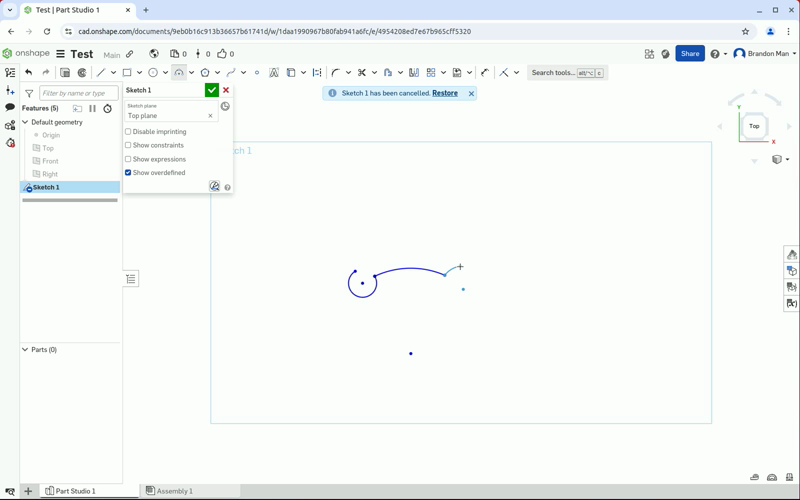
click(460, 266)
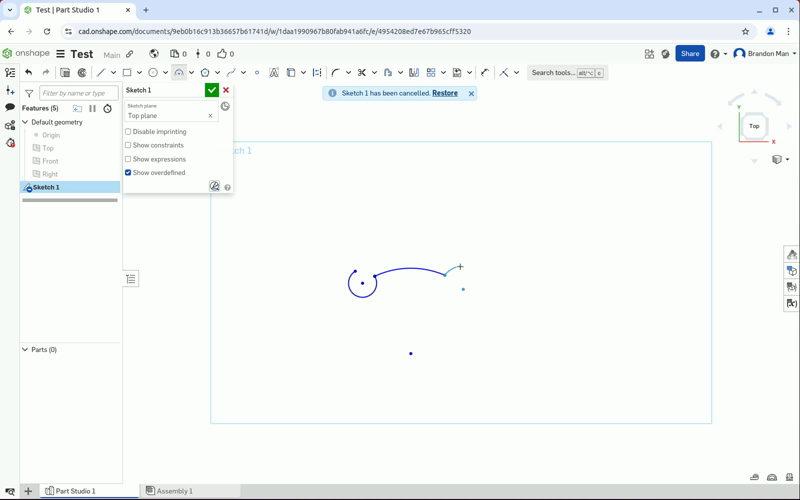
mouse_move(469, 299)
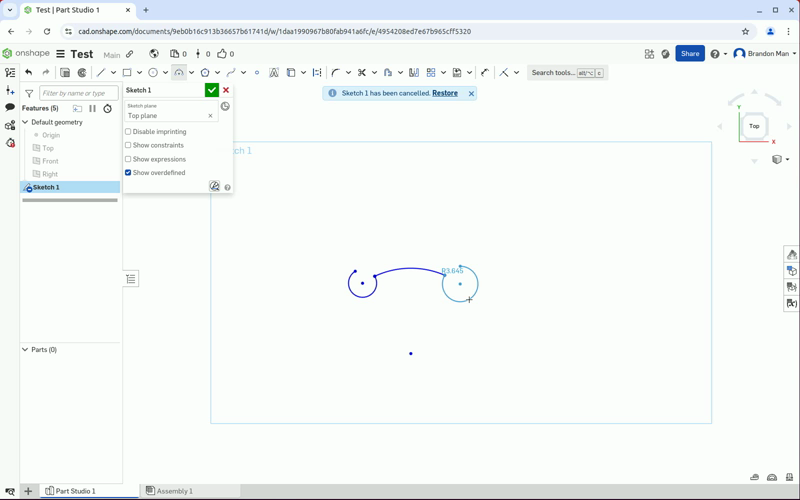
click(469, 299)
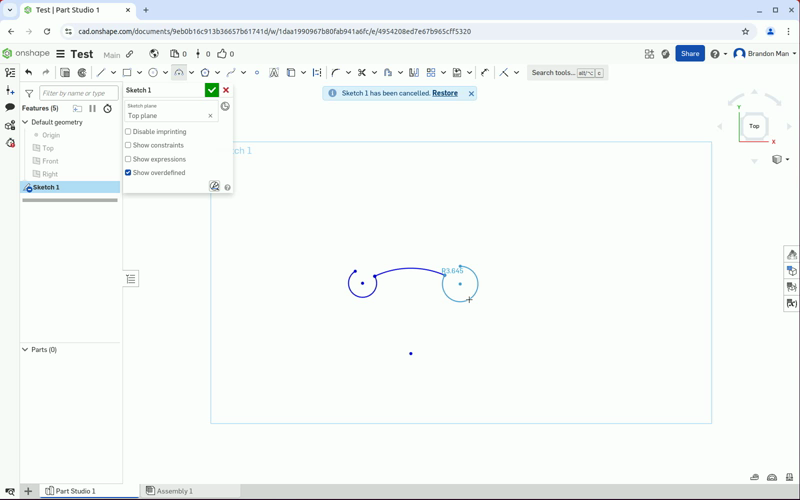
key_up(shift)
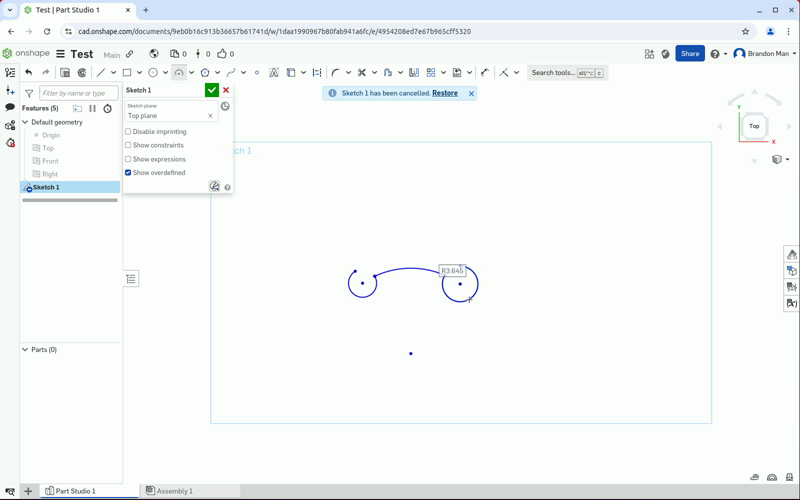
mouse_move(460, 266)
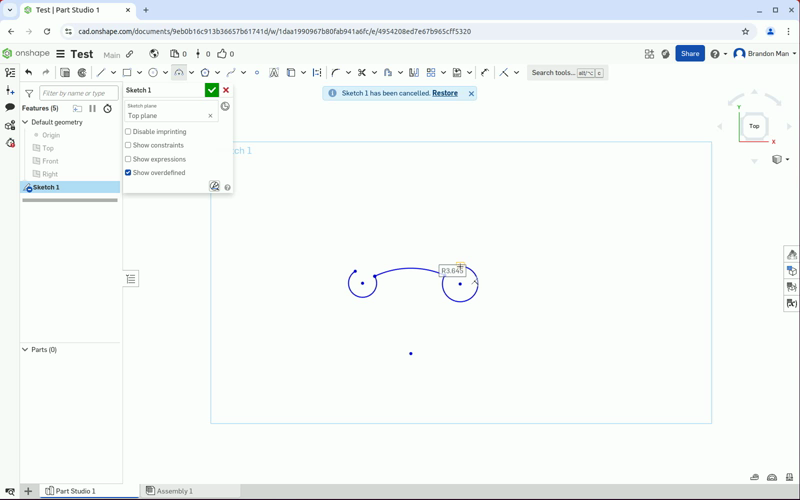
click(460, 266)
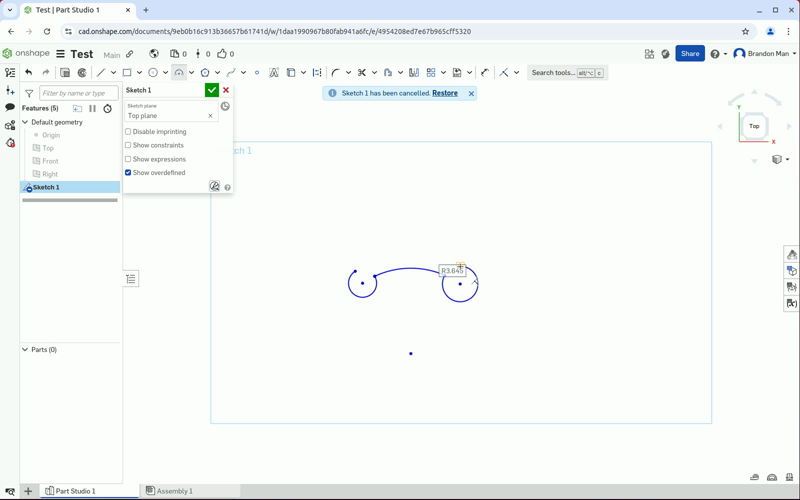
mouse_move(355, 271)
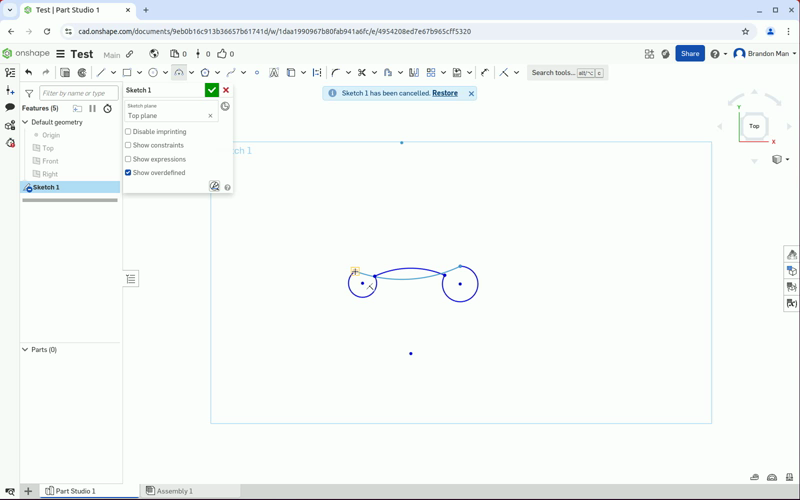
click(355, 271)
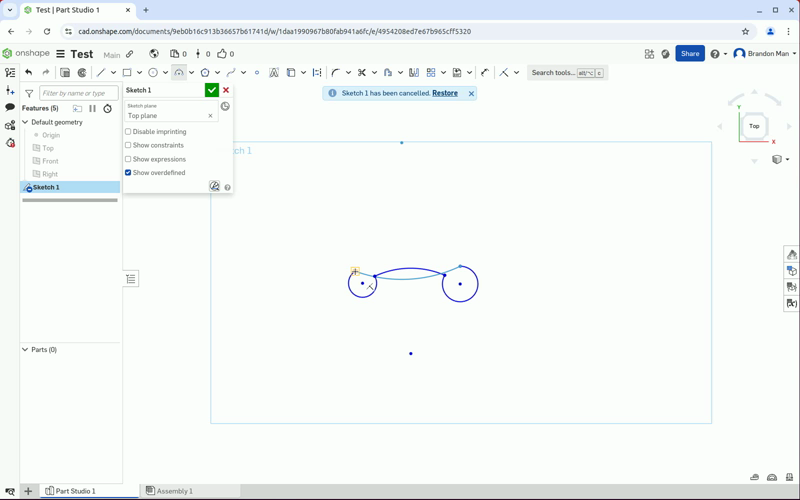
key_down(shift)
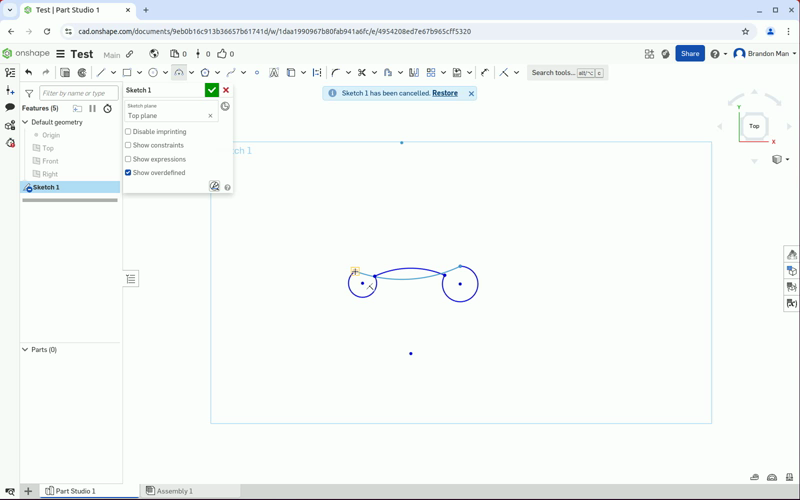
mouse_move(406, 243)
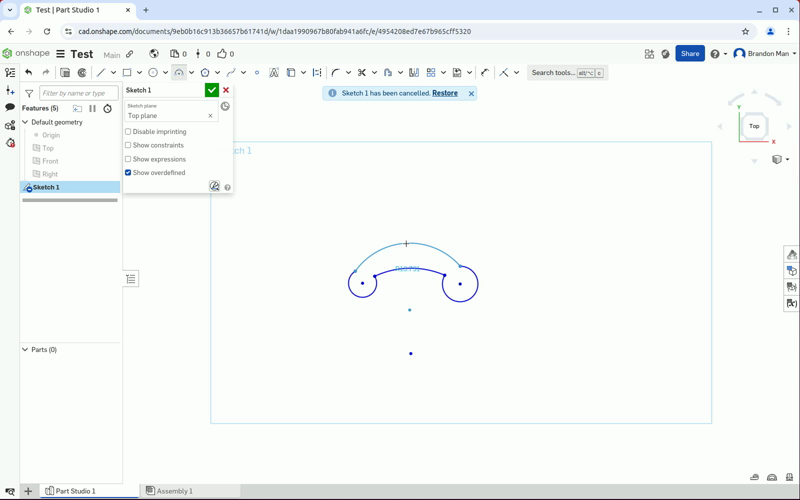
click(406, 243)
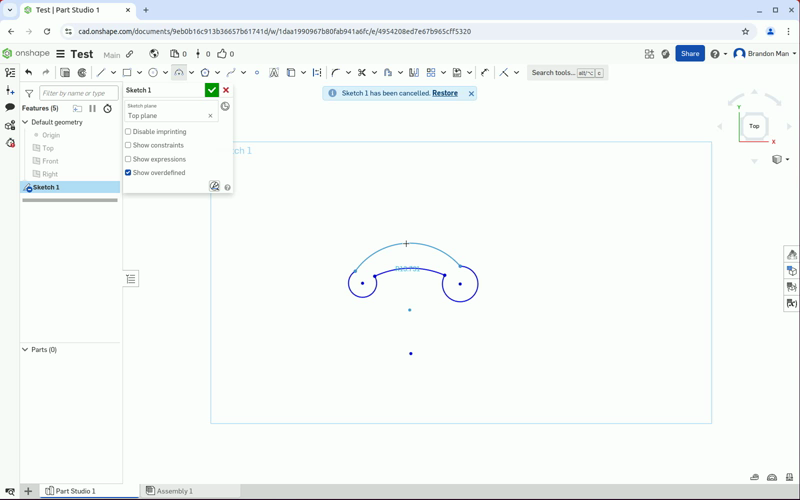
key_up(shift)
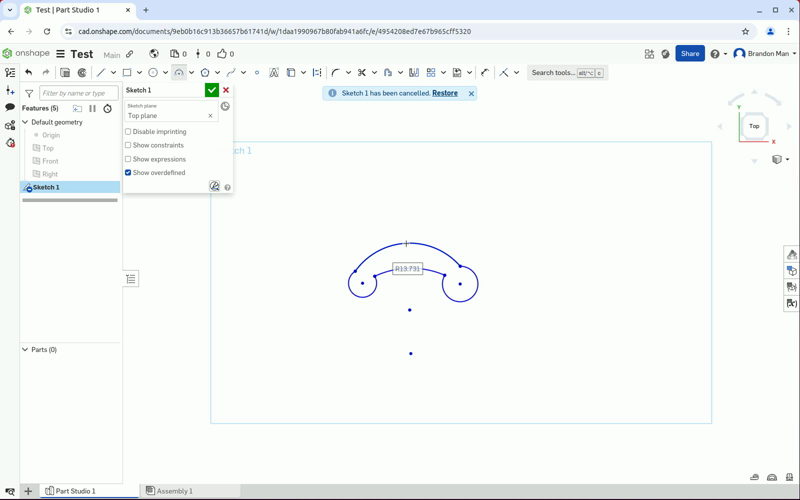
key(esc)
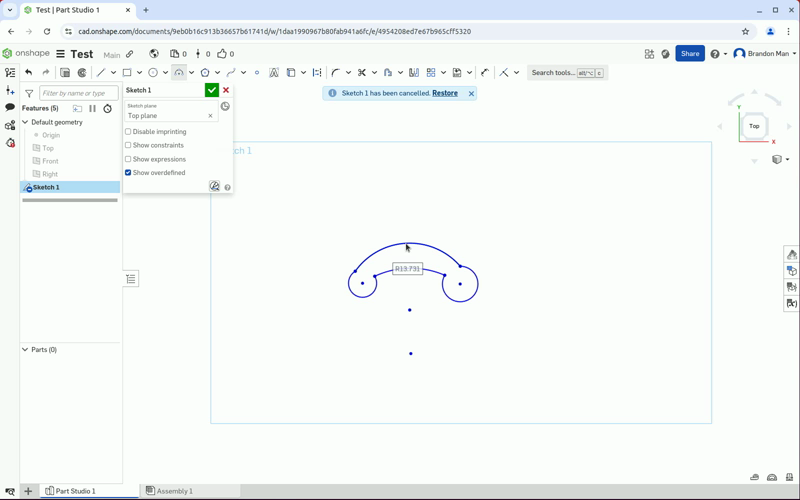
mouse_move(383, 261)
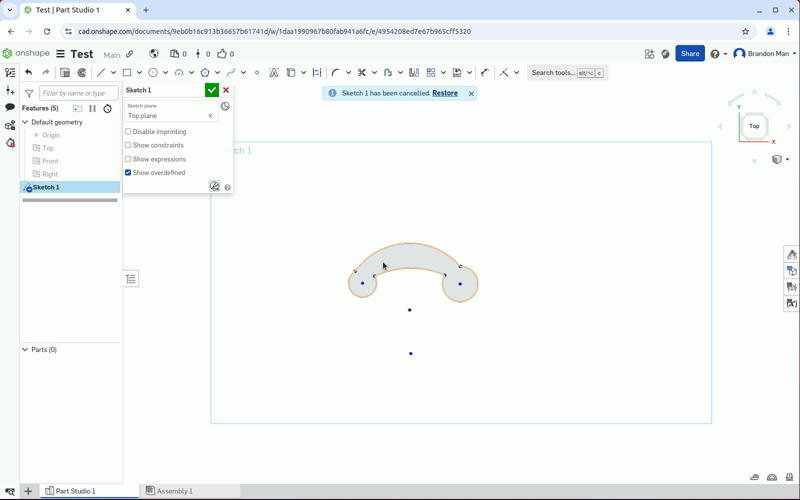
click(383, 261)
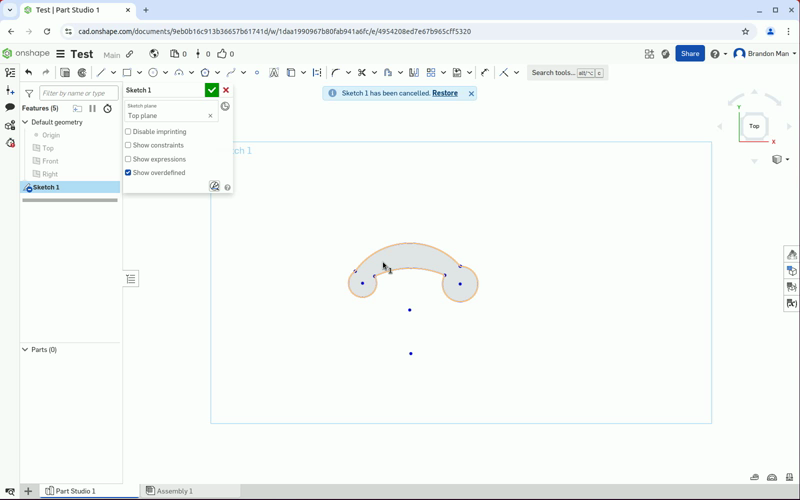
mouse_move(73, 352)
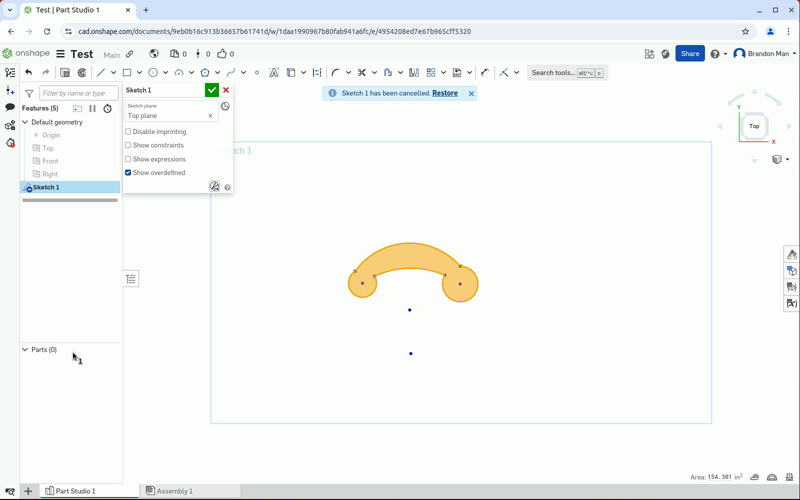
key(shift+y)
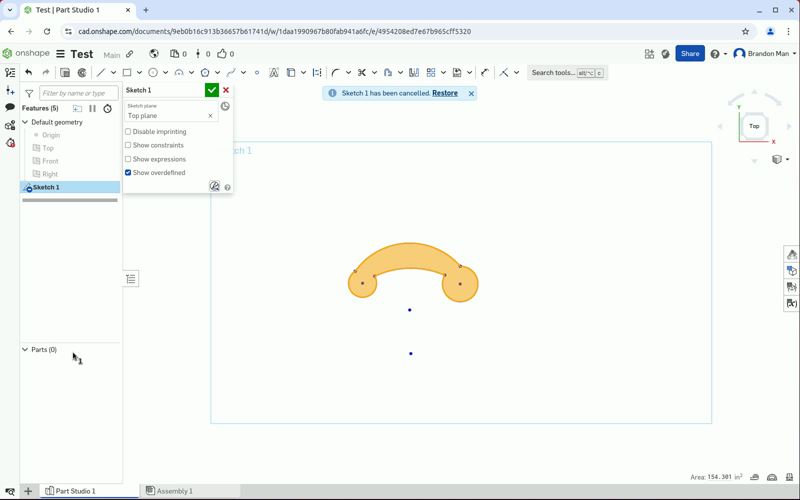
key(shift+e)
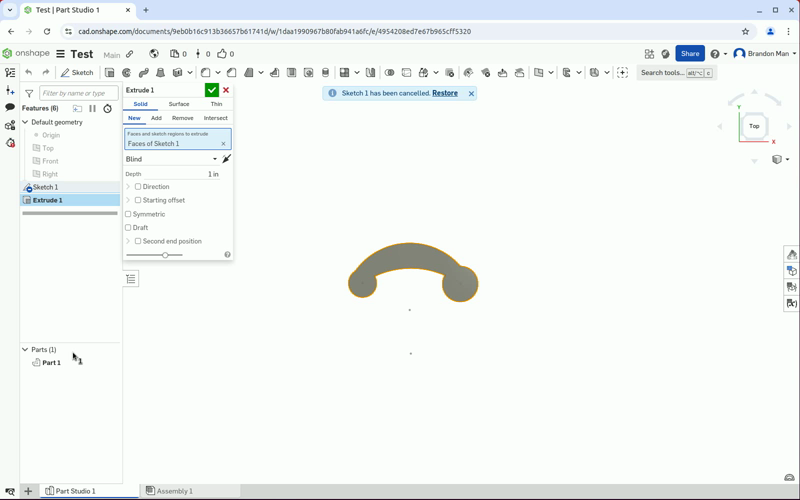
mouse_move(143, 106)
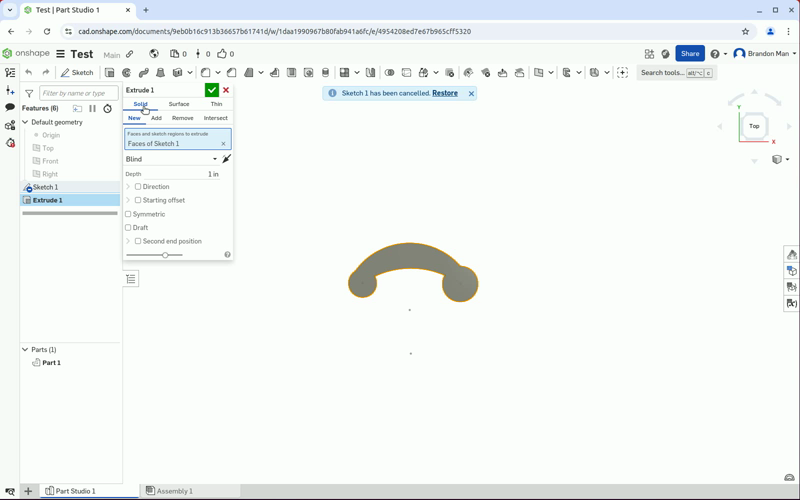
click(143, 106)
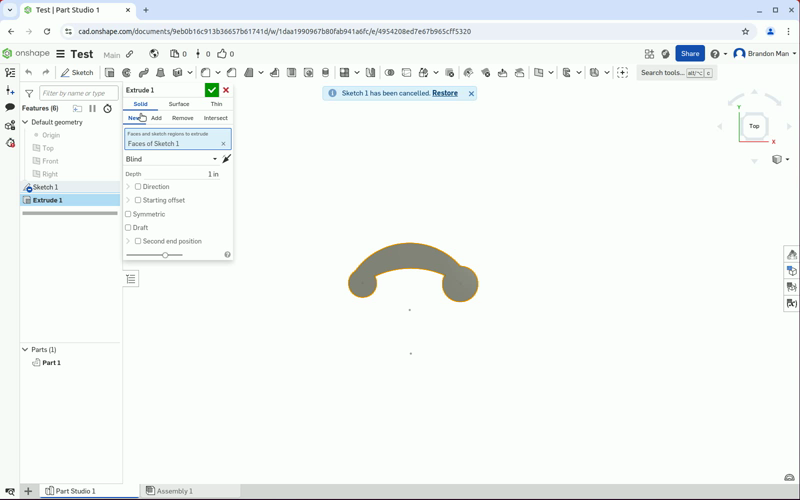
mouse_move(137, 120)
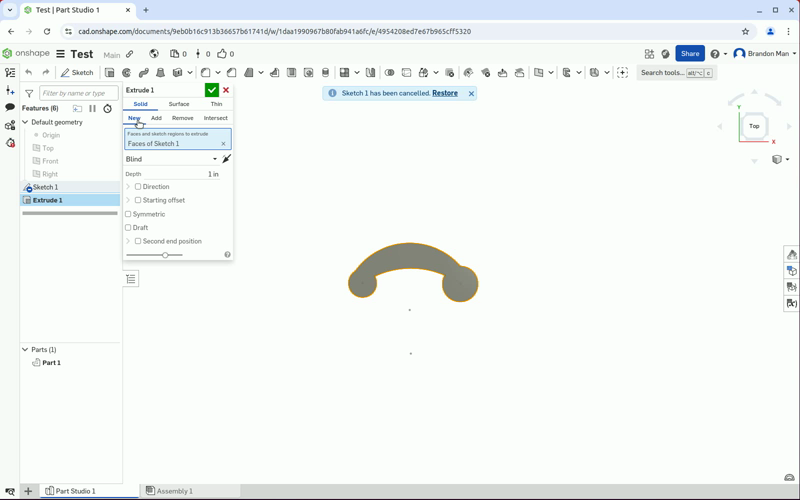
click(137, 120)
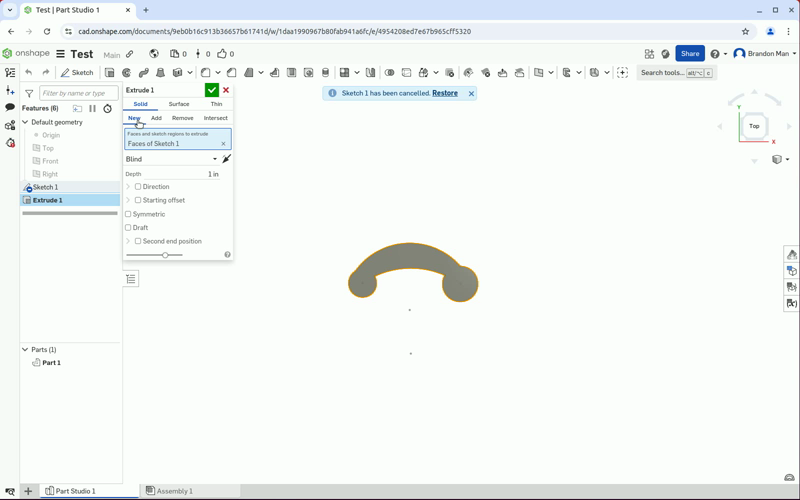
key(tab, 4)
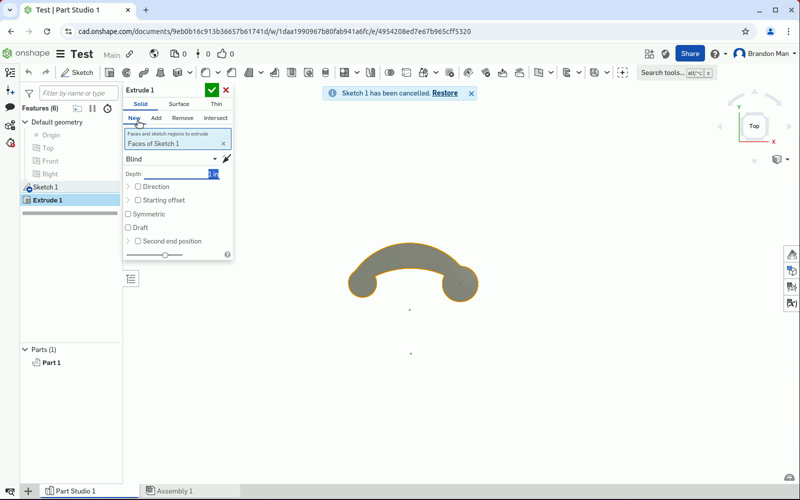
text(3.37)
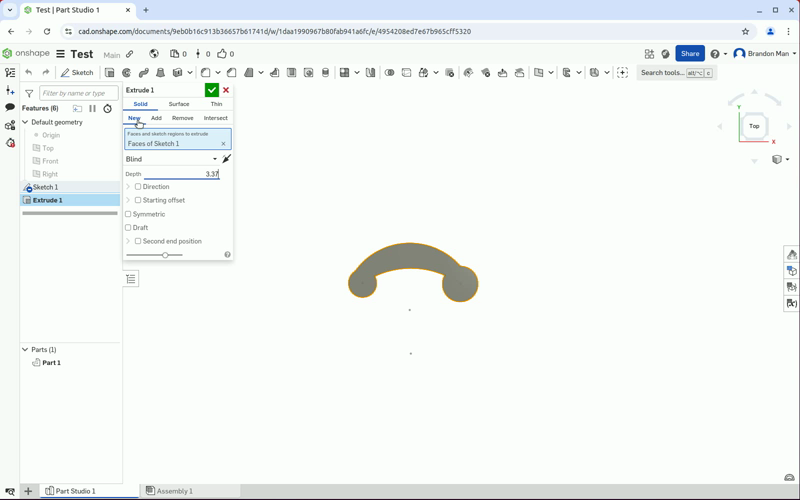
key(enter)
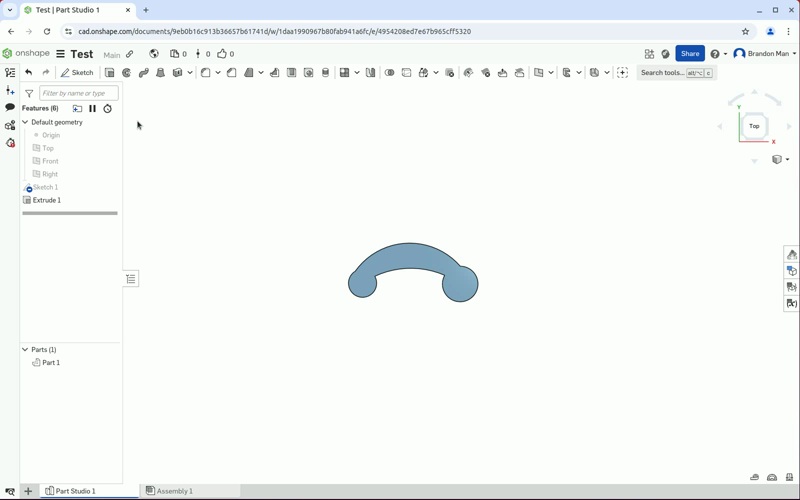
key(shift+h)
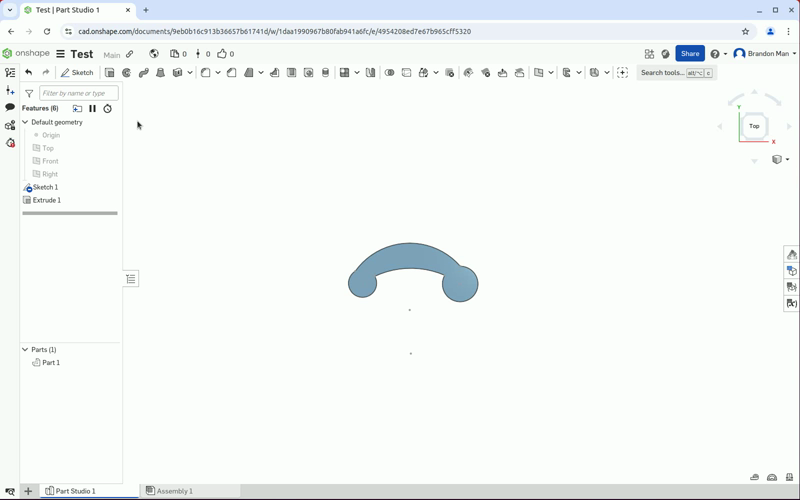
key(shift+h)
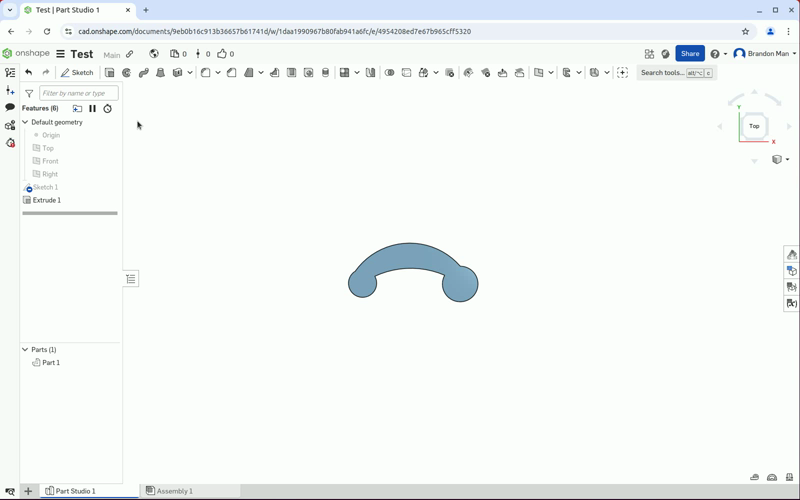
mouse_move(73, 189)
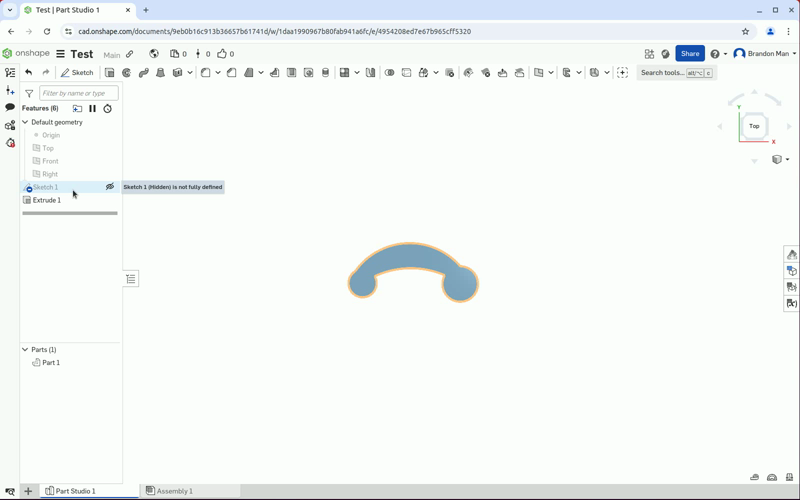
click(73, 189)
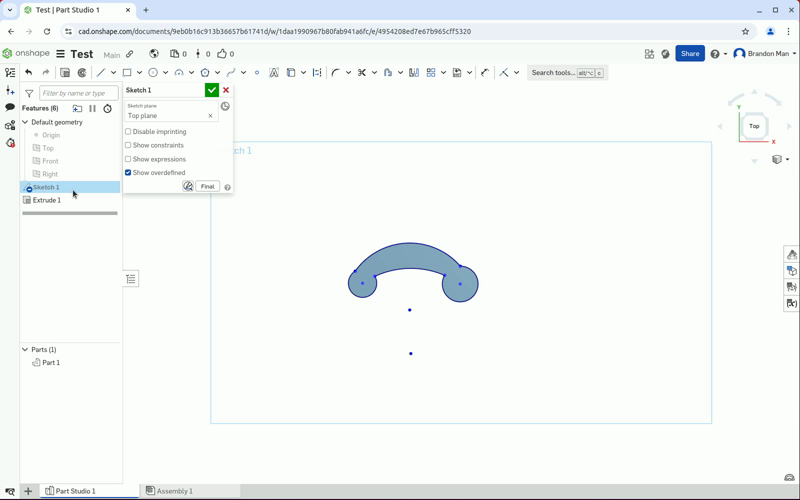
mouse_move(229, 92)
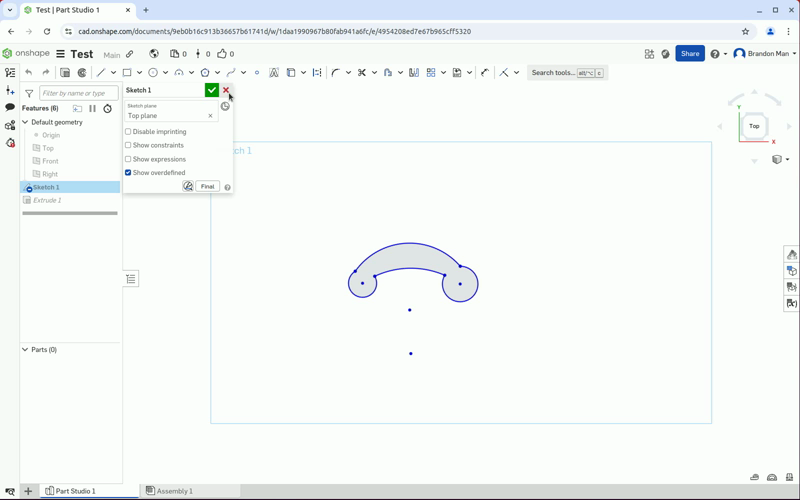
click(229, 92)
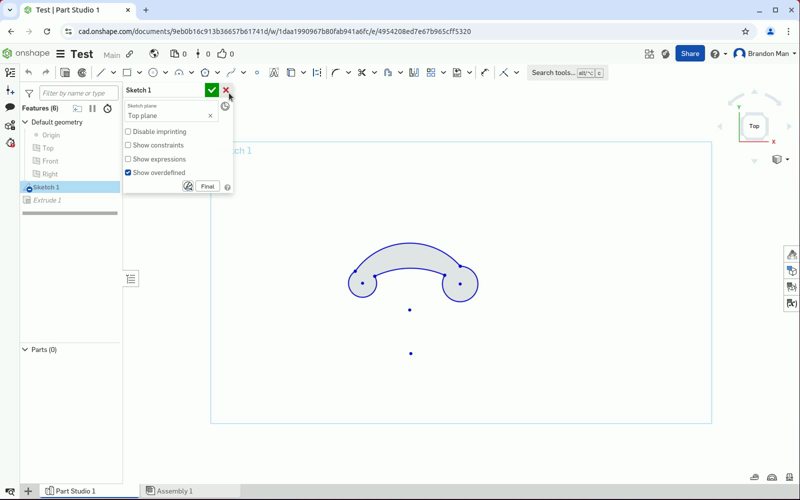
key(shift+s)
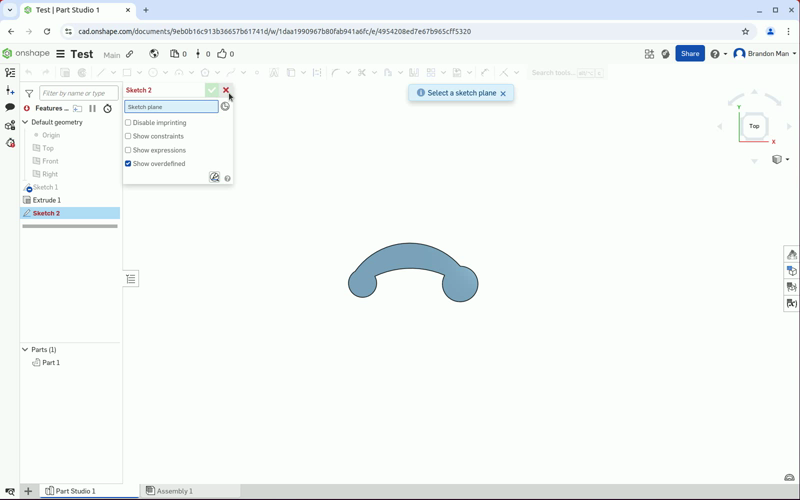
mouse_move(73, 150)
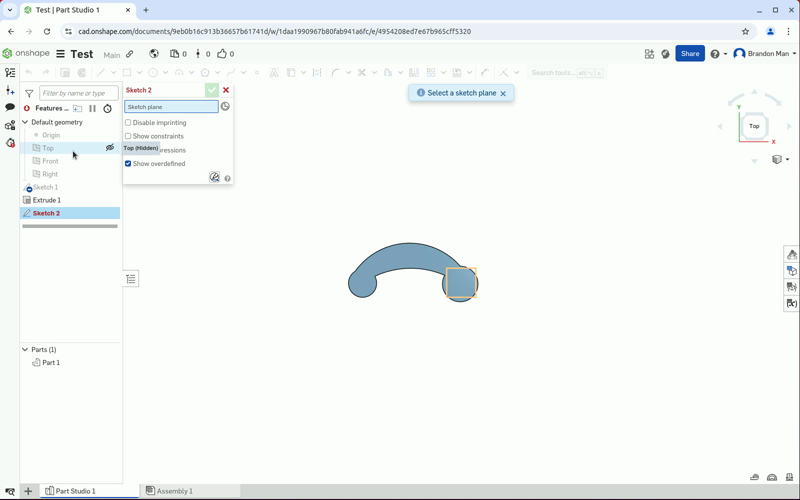
click(73, 150)
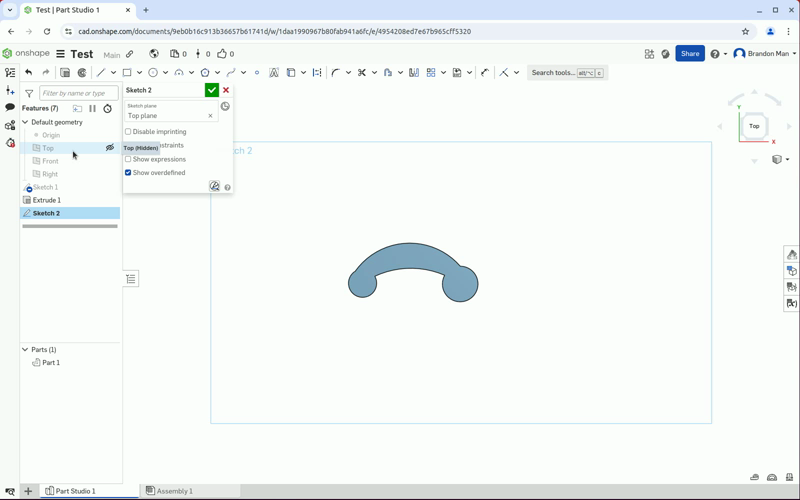
mouse_move(73, 352)
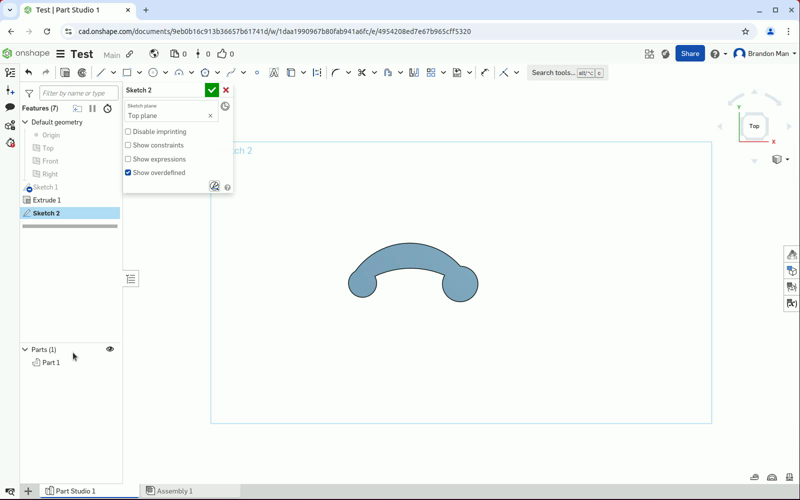
key(y)
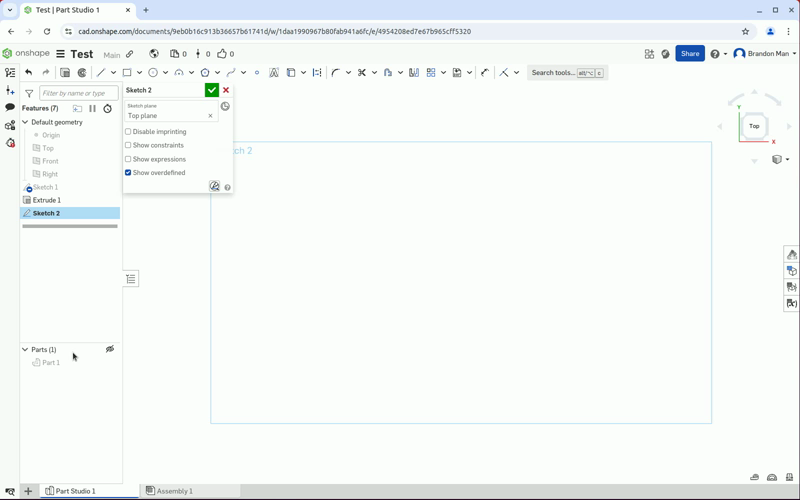
key(a)
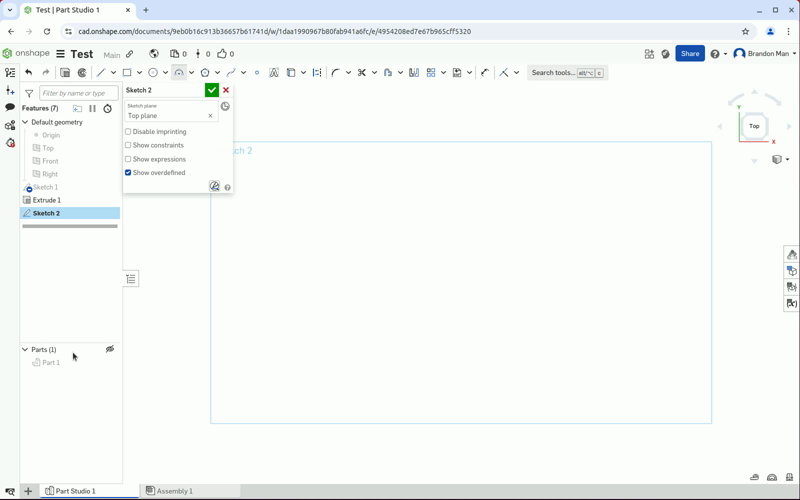
key_down(shift)
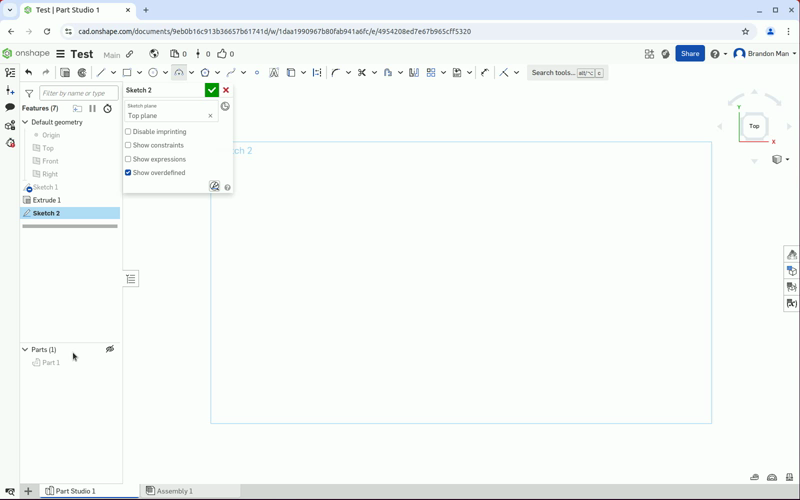
mouse_move(439, 249)
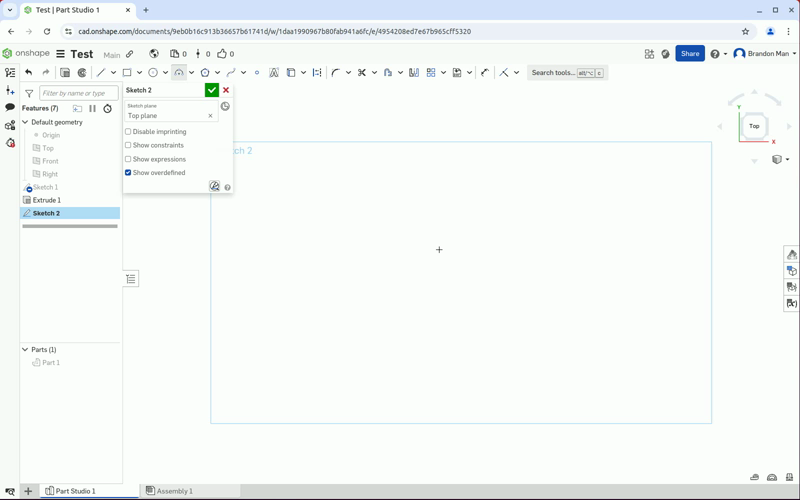
click(439, 249)
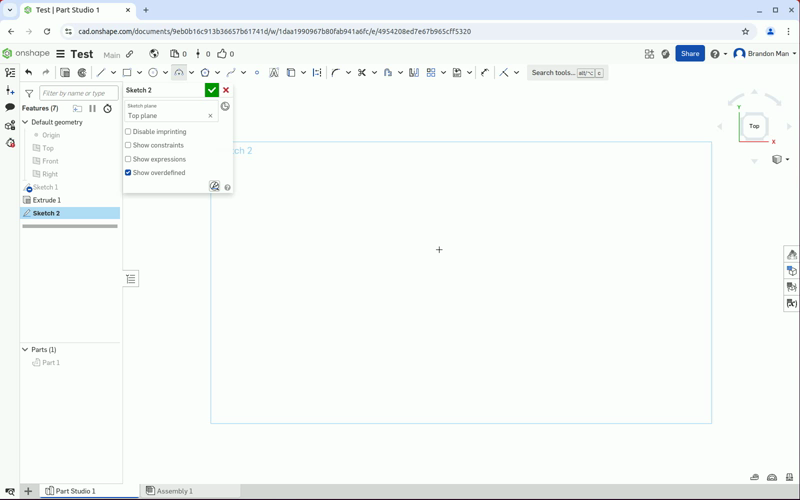
key_up(shift)
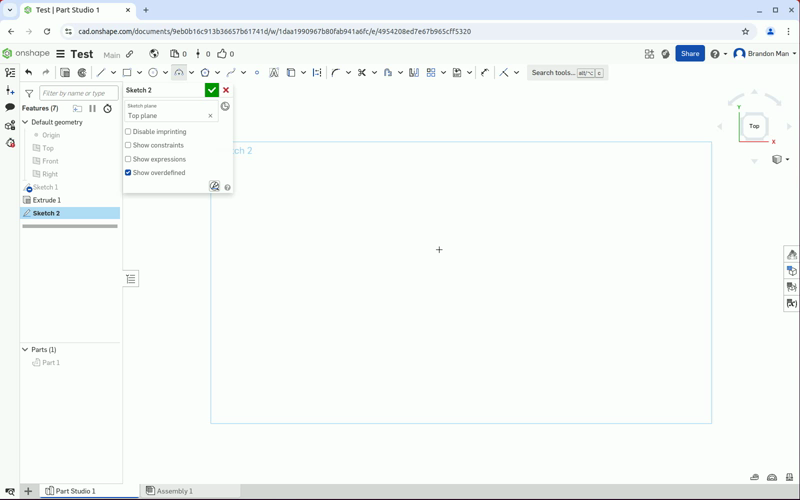
key_down(shift)
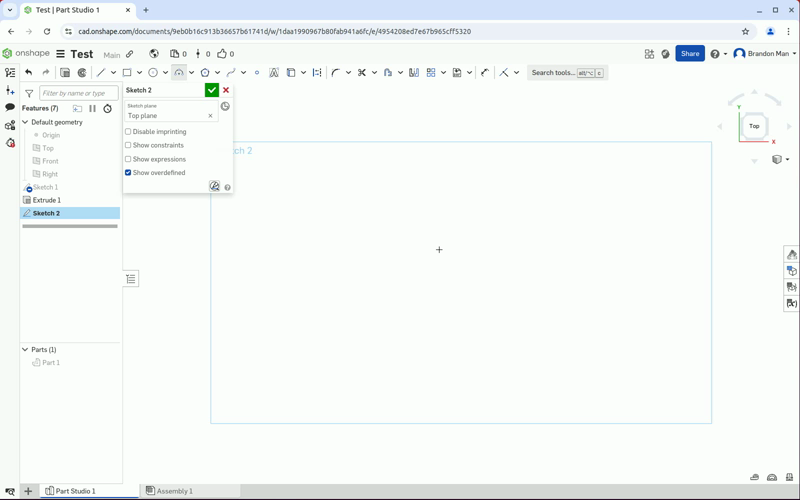
mouse_move(461, 265)
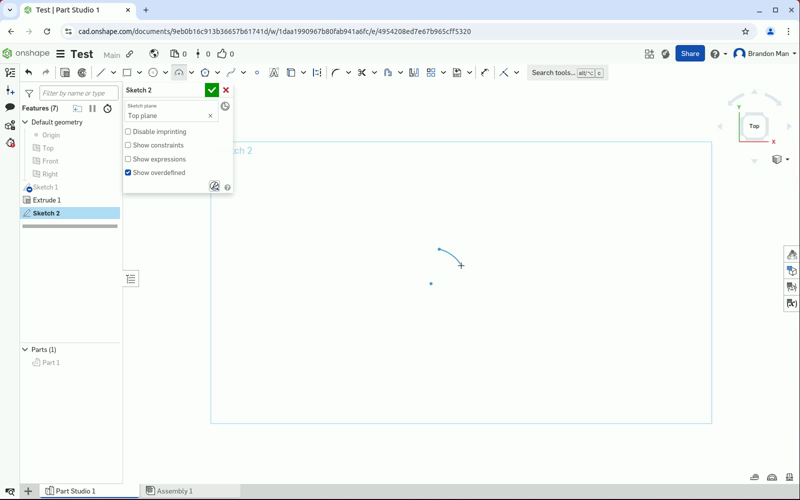
click(461, 265)
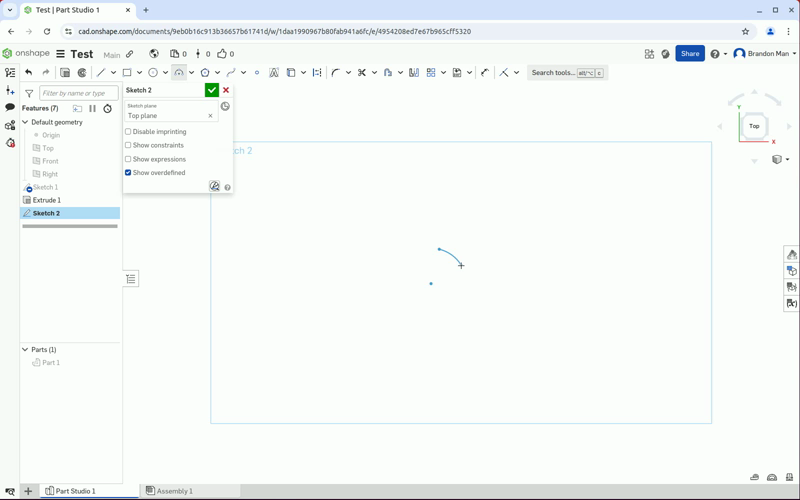
mouse_move(451, 255)
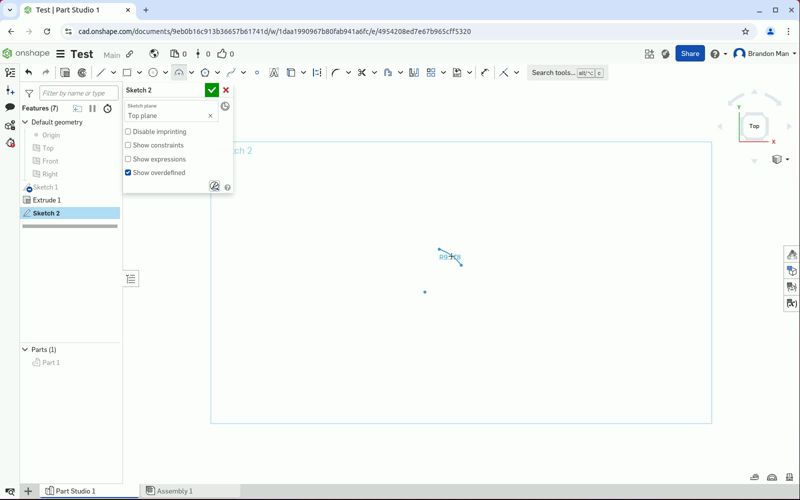
click(451, 255)
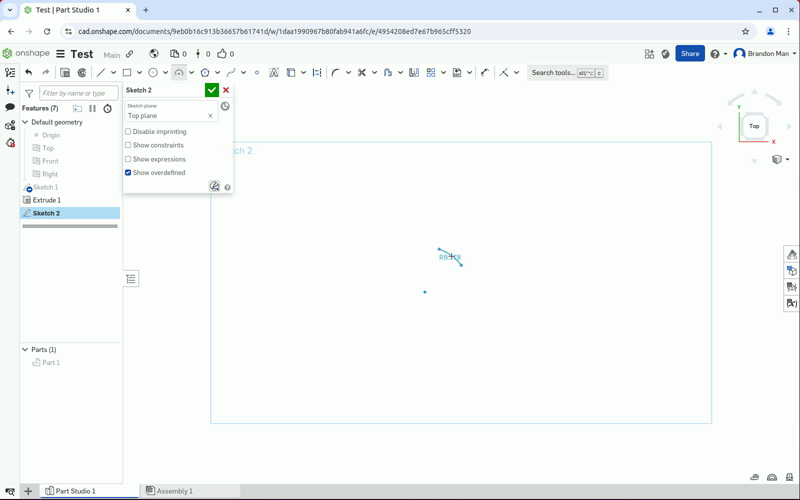
key_up(shift)
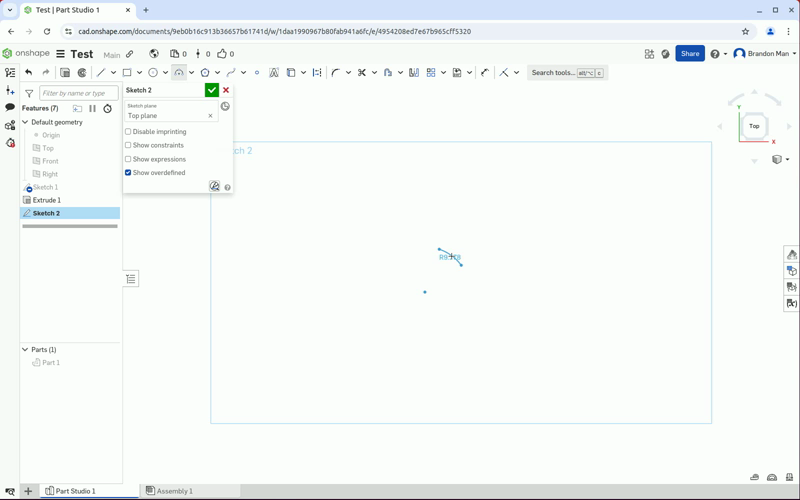
key(esc)
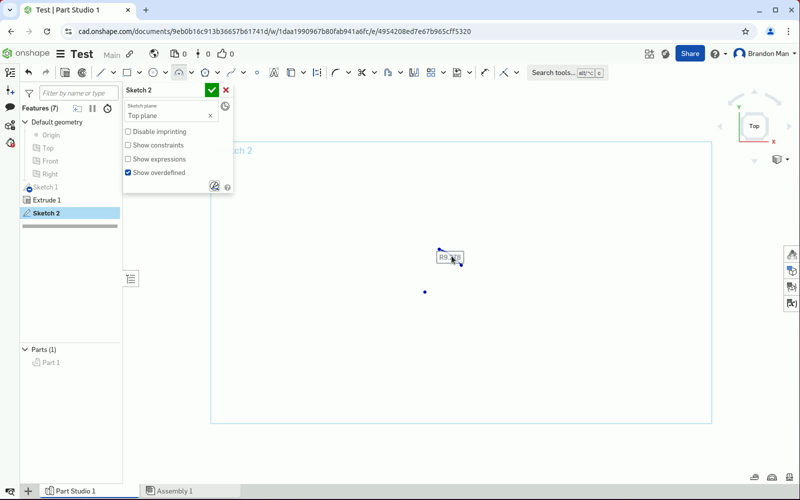
key(l)
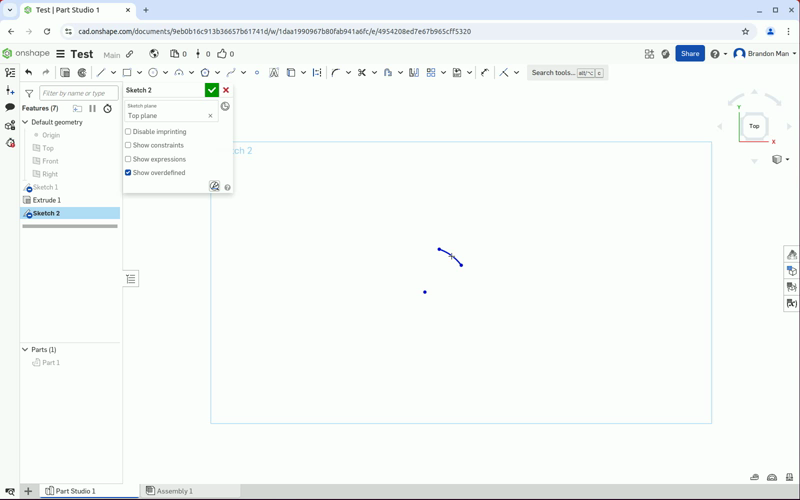
mouse_move(461, 265)
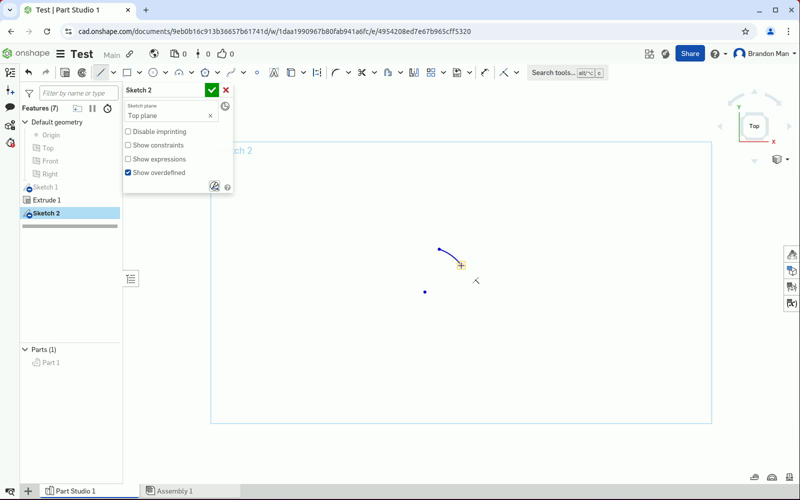
click(461, 265)
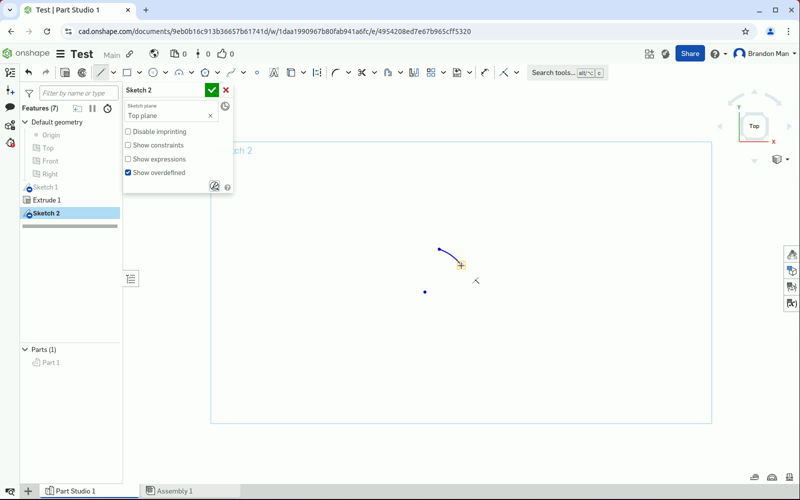
key_down(shift)
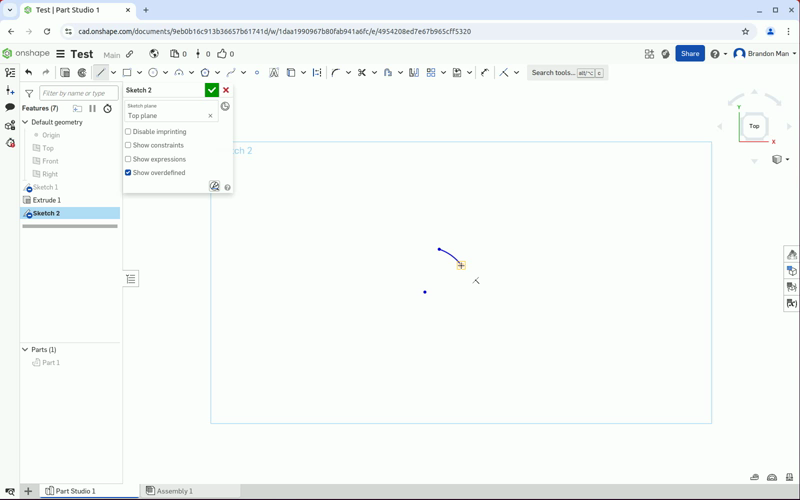
mouse_move(491, 265)
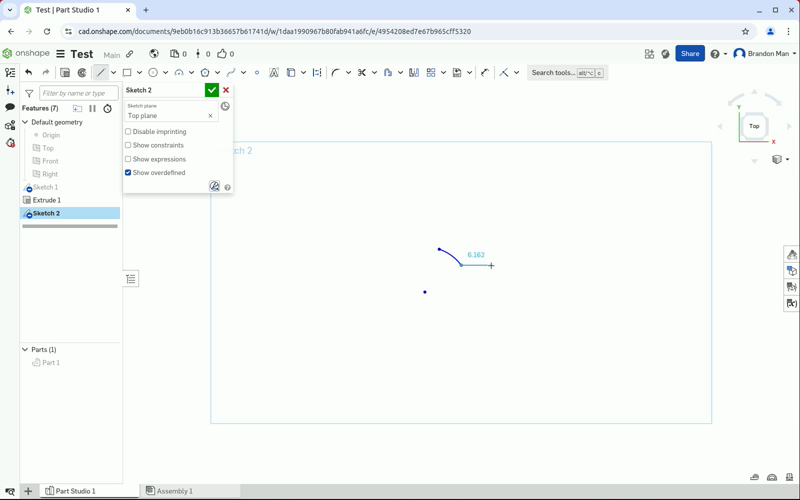
mouse_move(492, 249)
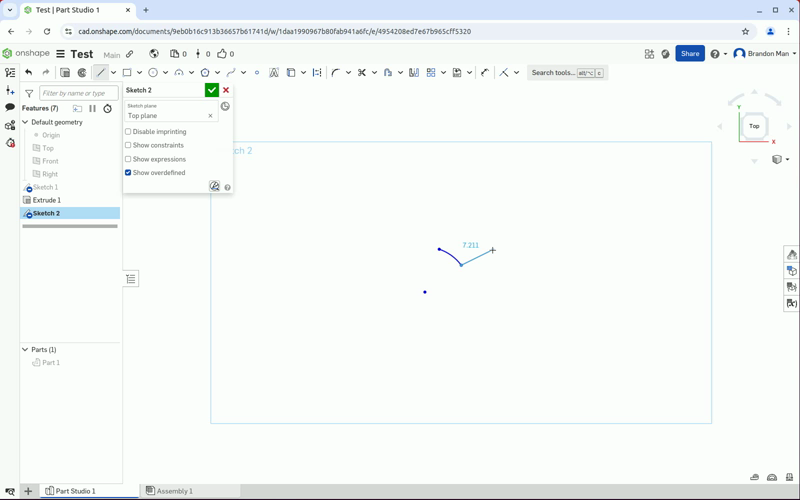
click(492, 249)
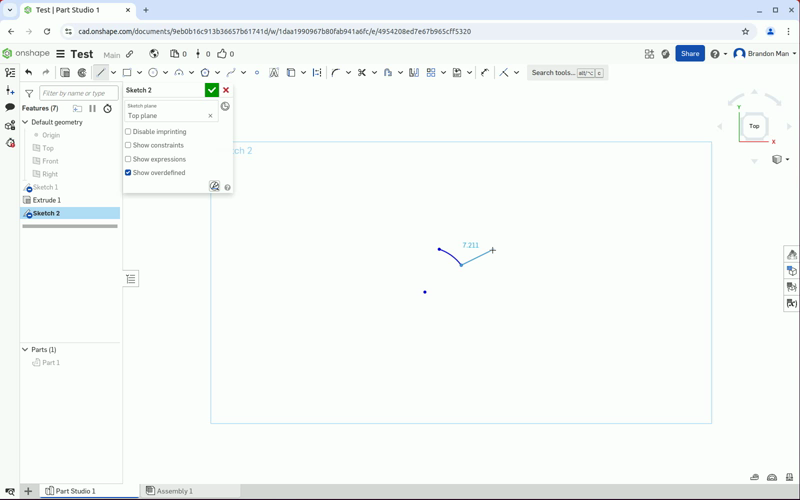
key_up(shift)
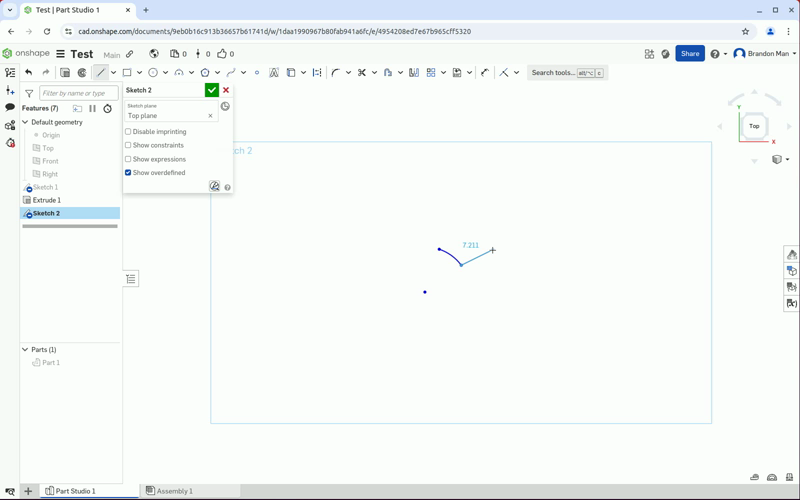
key_down(shift)
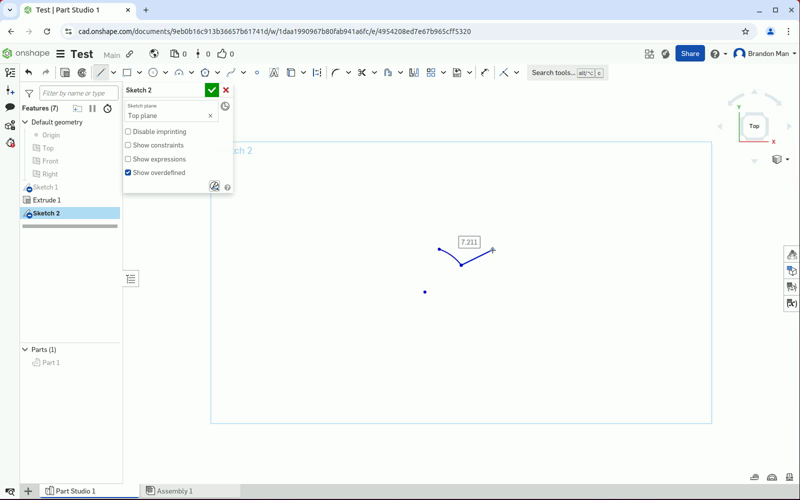
mouse_move(522, 249)
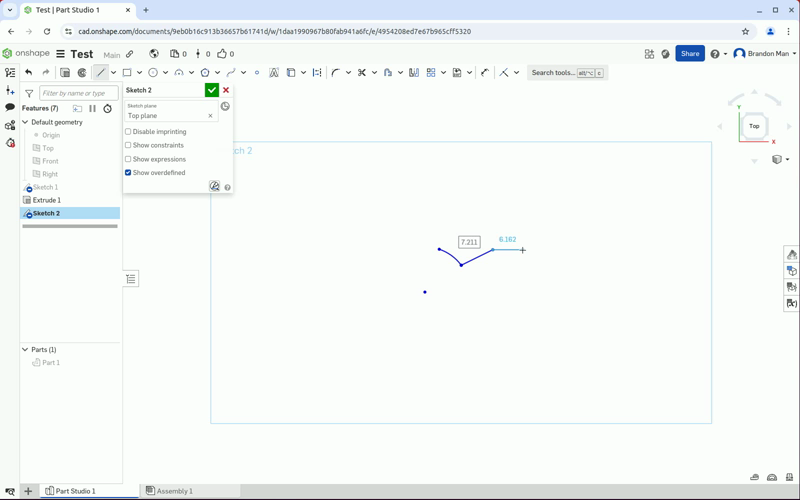
mouse_move(492, 239)
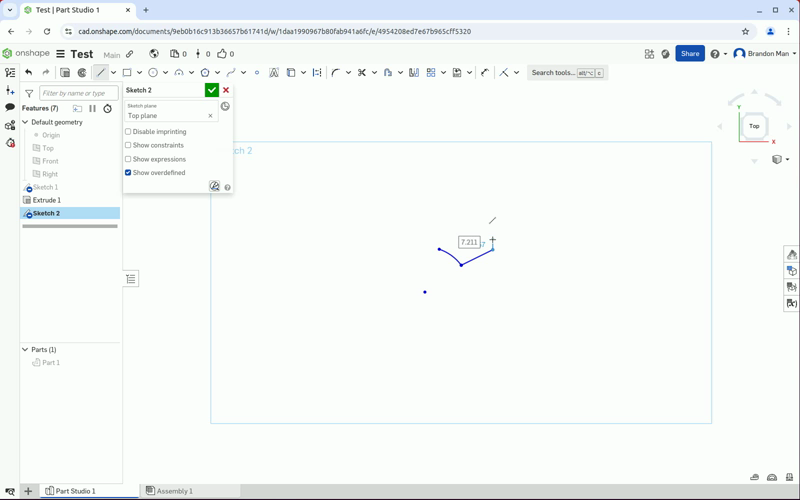
click(492, 239)
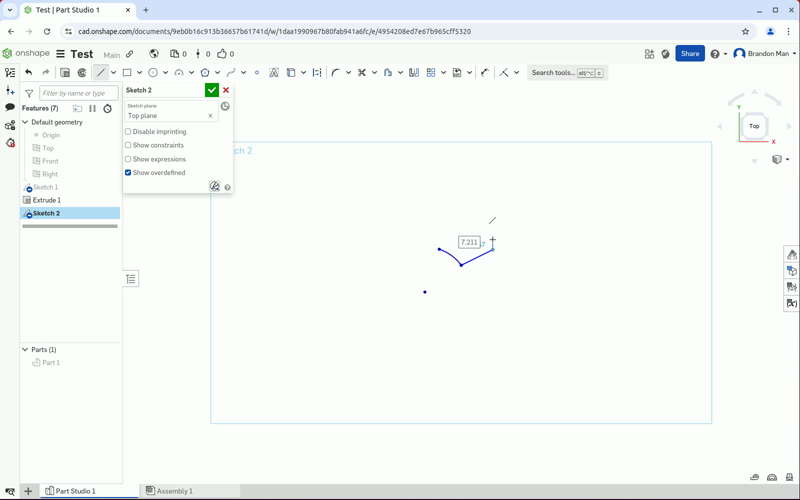
key_up(shift)
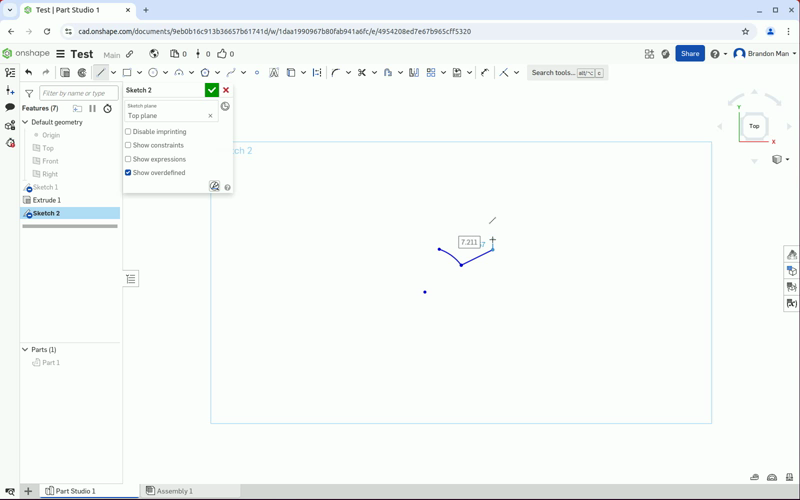
key_down(shift)
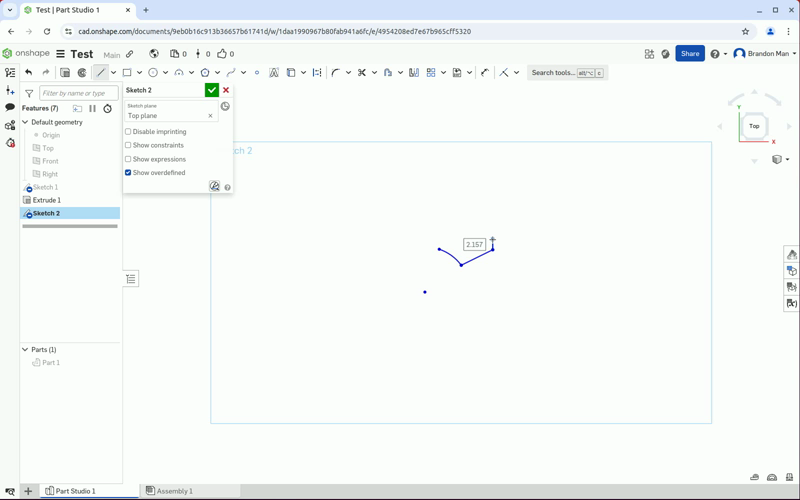
mouse_move(522, 239)
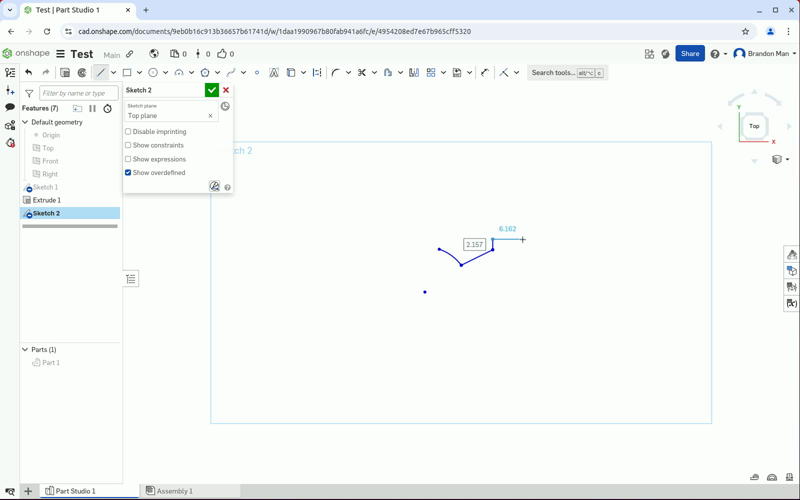
mouse_move(484, 232)
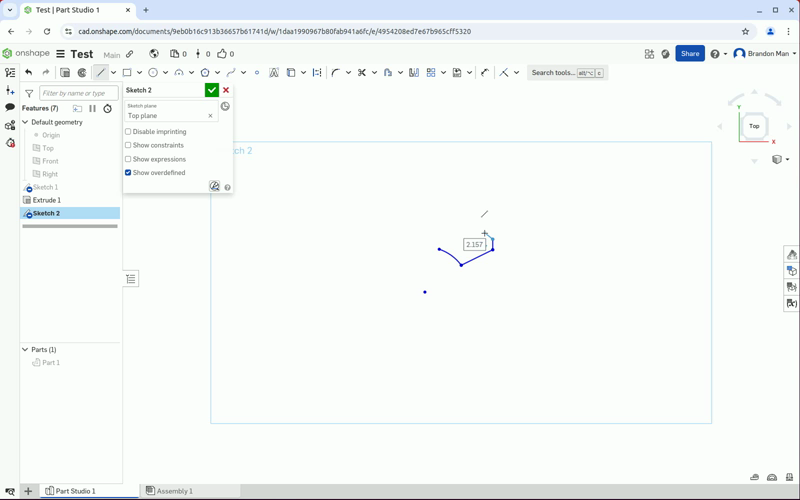
click(484, 232)
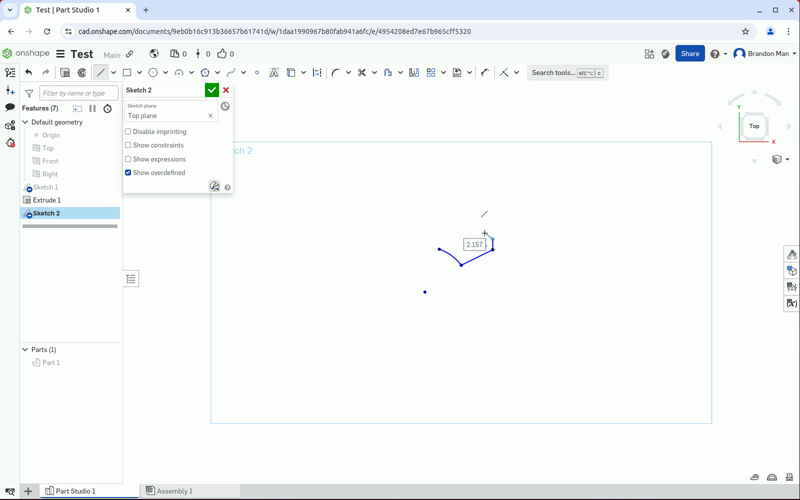
key_up(shift)
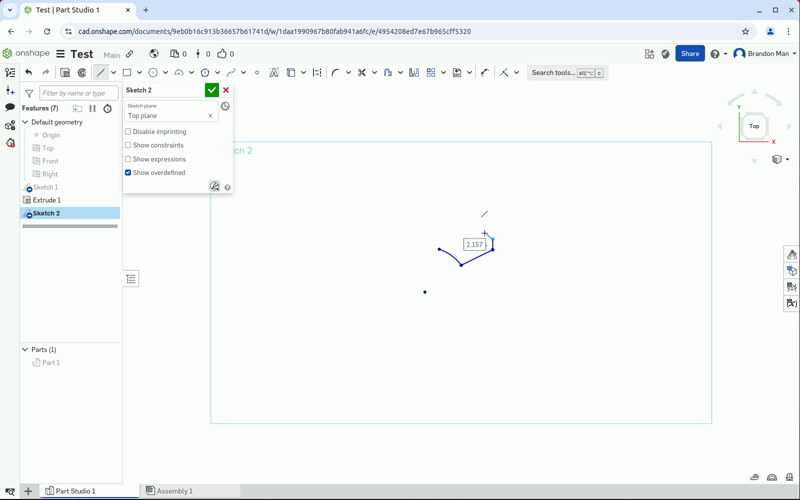
mouse_move(514, 232)
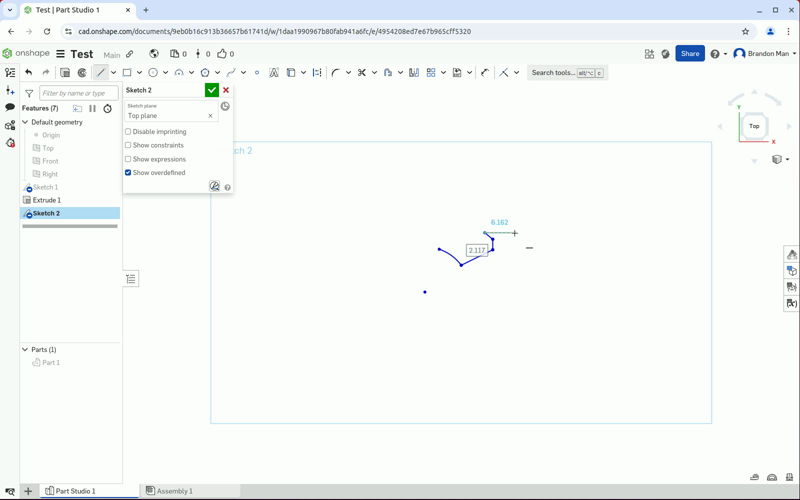
key_down(shift)
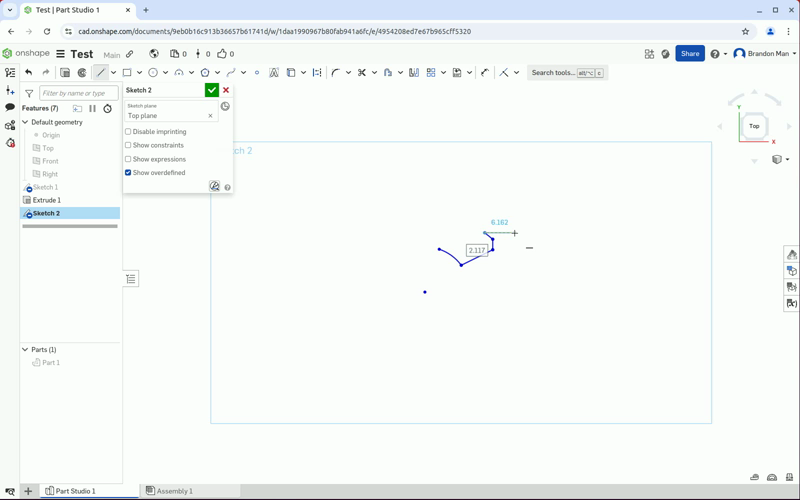
mouse_move(439, 249)
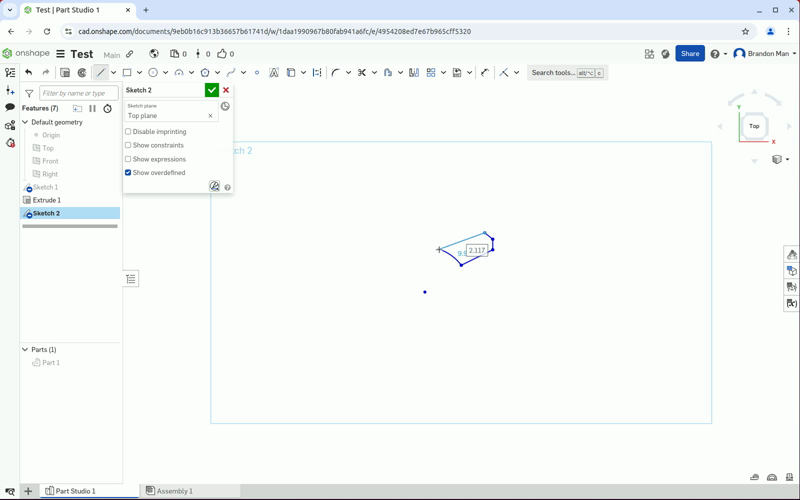
key_up(shift)
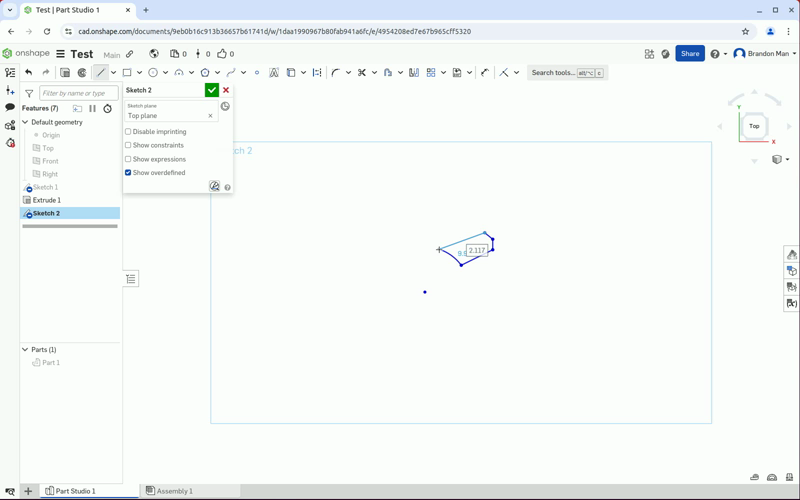
click(439, 249)
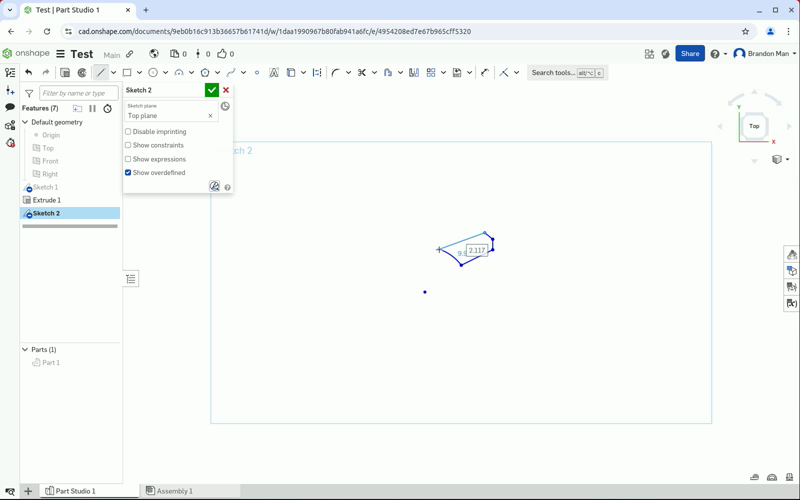
key(esc)
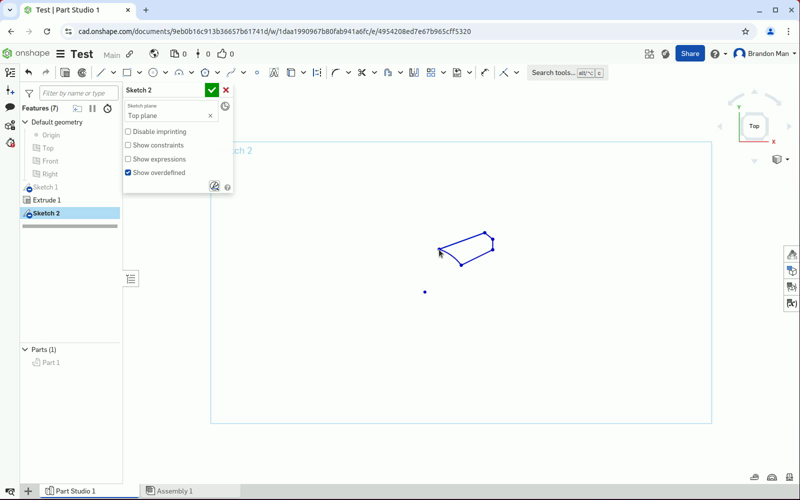
mouse_move(471, 251)
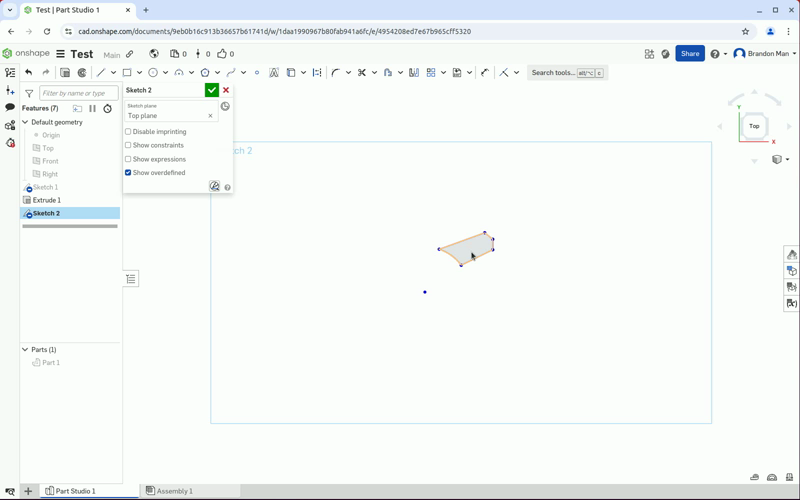
scroll(6)
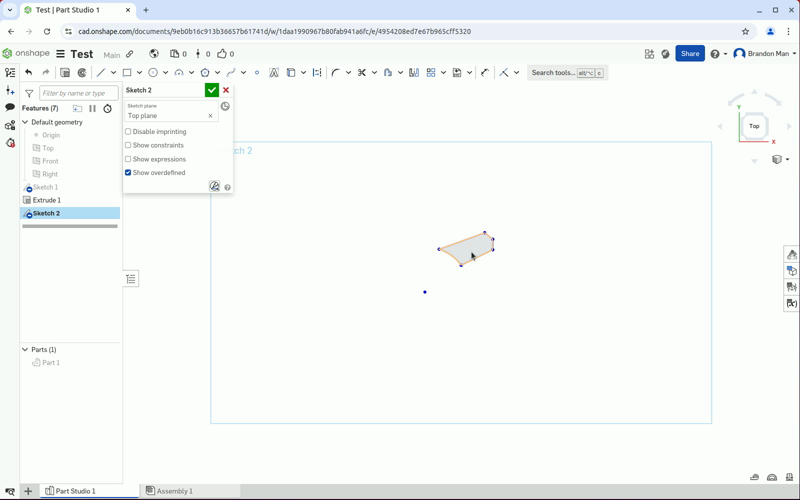
scroll(6)
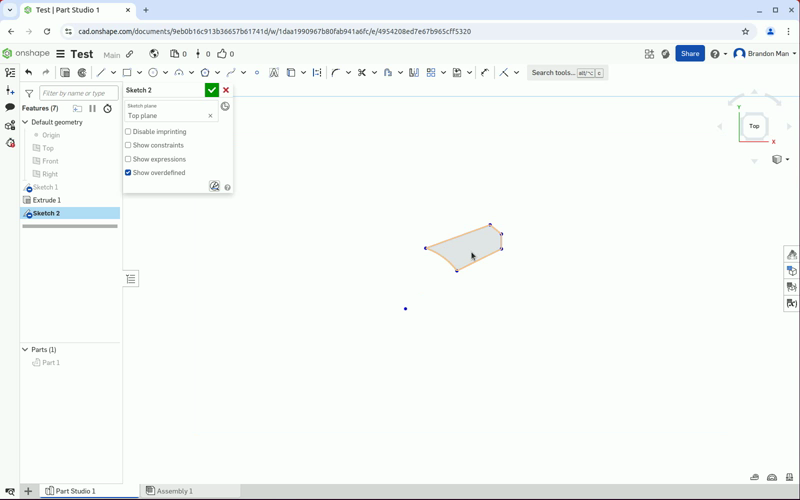
scroll(6)
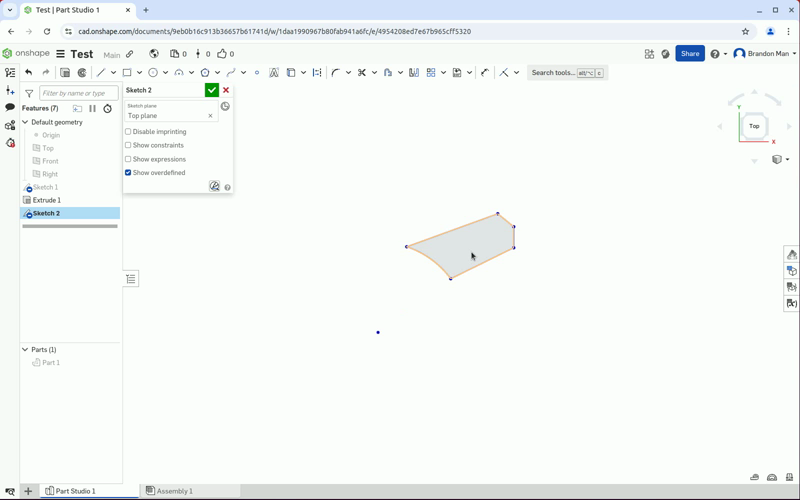
scroll(6)
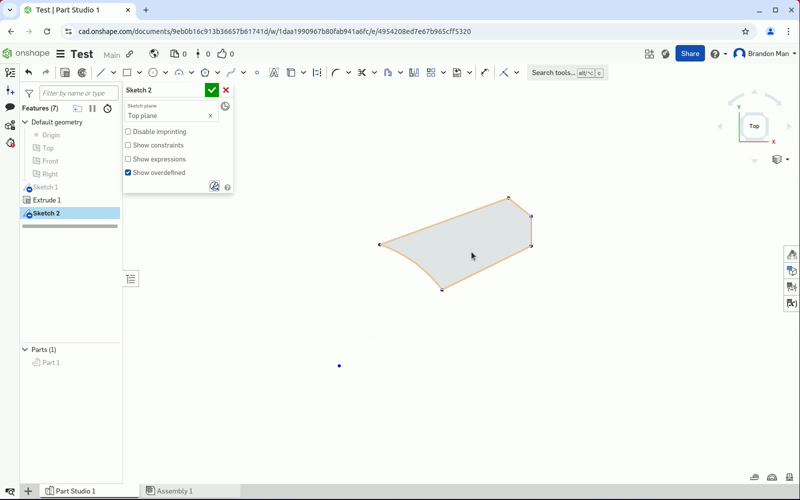
scroll(6)
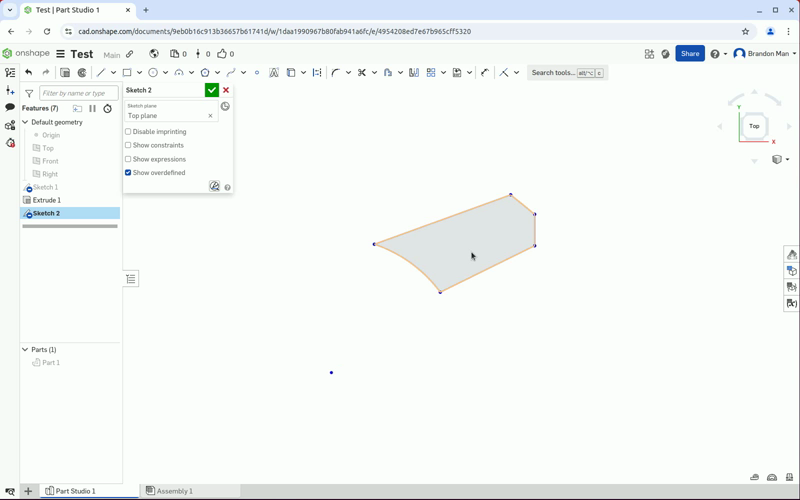
scroll(6)
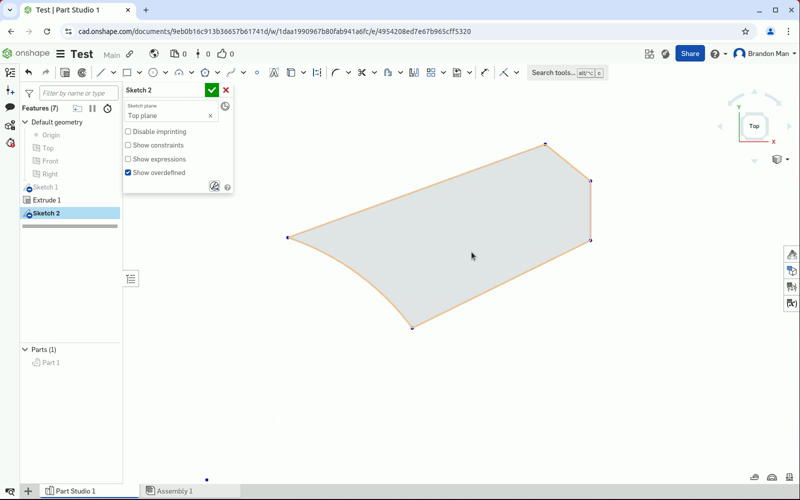
scroll(6)
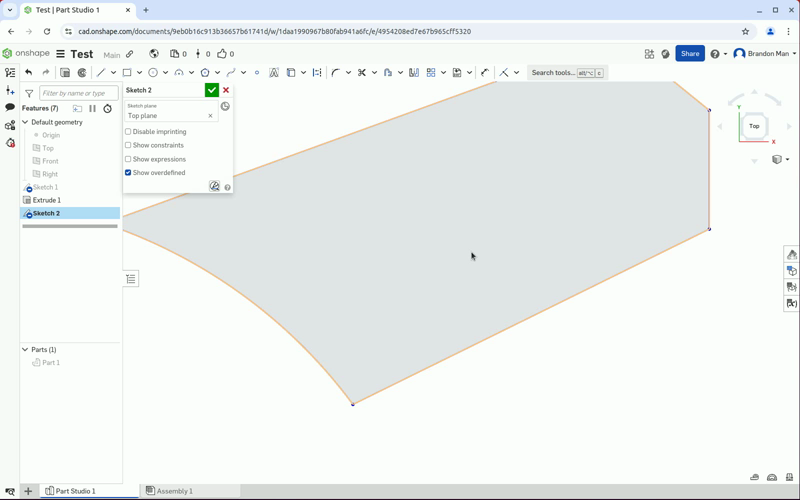
click(471, 251)
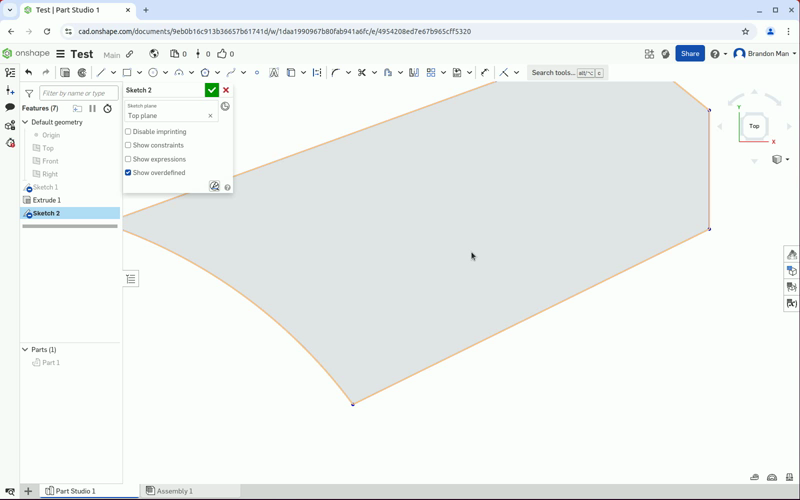
scroll(-6)
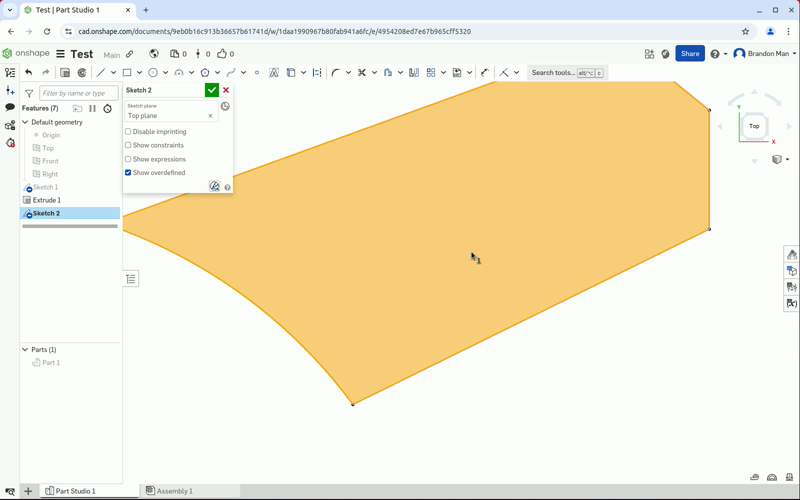
scroll(-6)
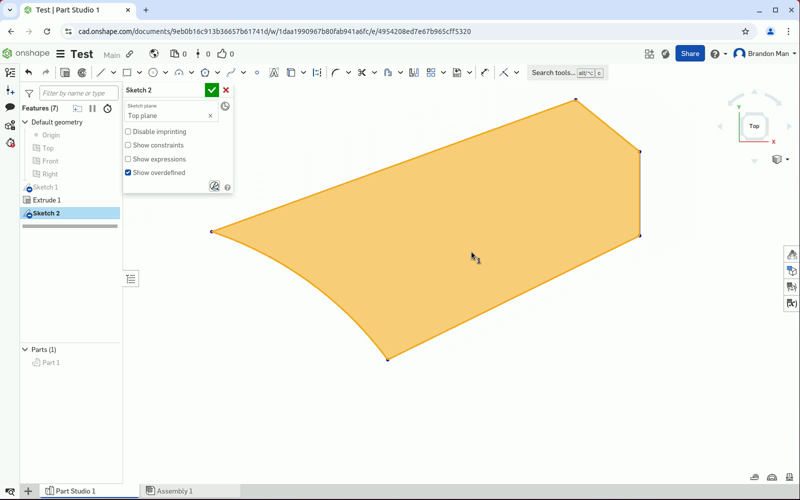
scroll(-6)
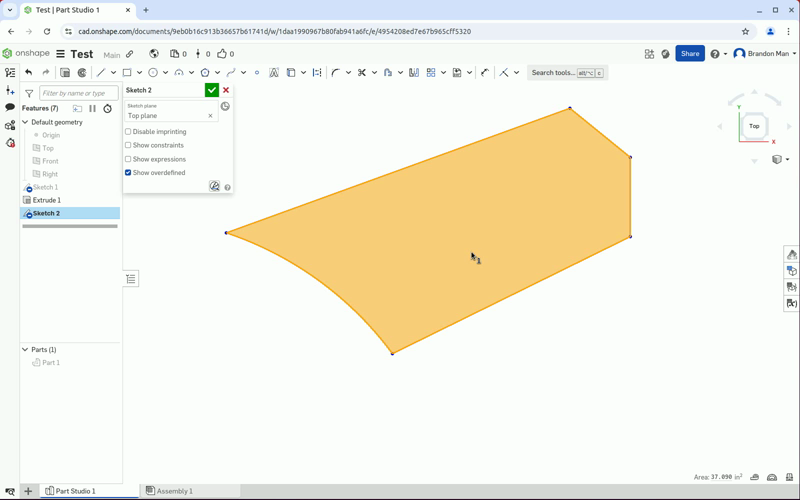
scroll(-6)
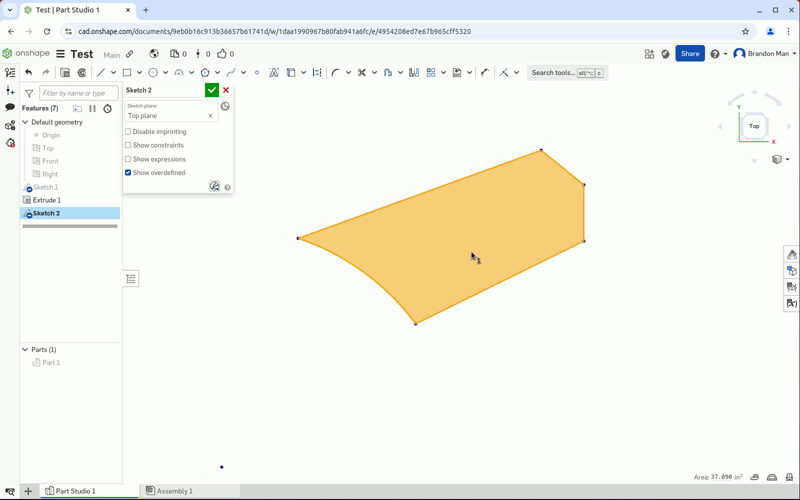
scroll(-6)
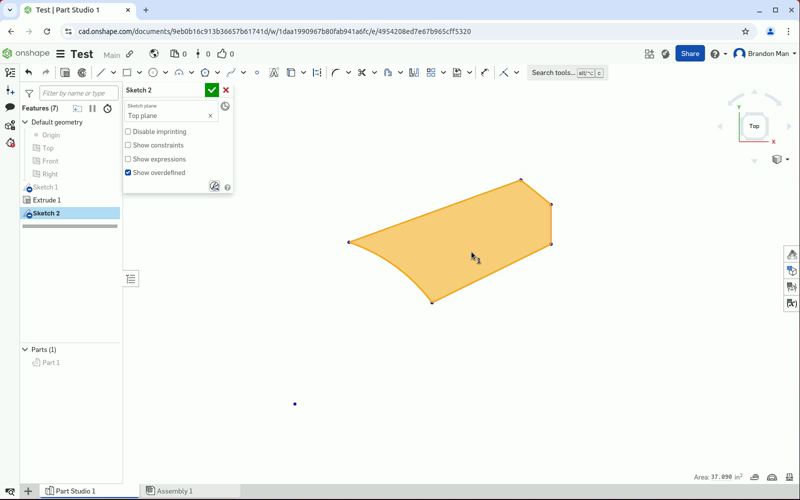
scroll(-6)
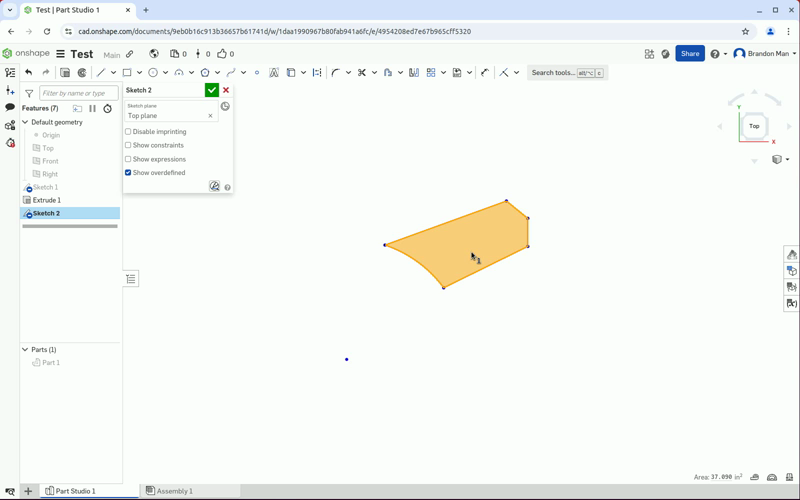
scroll(-6)
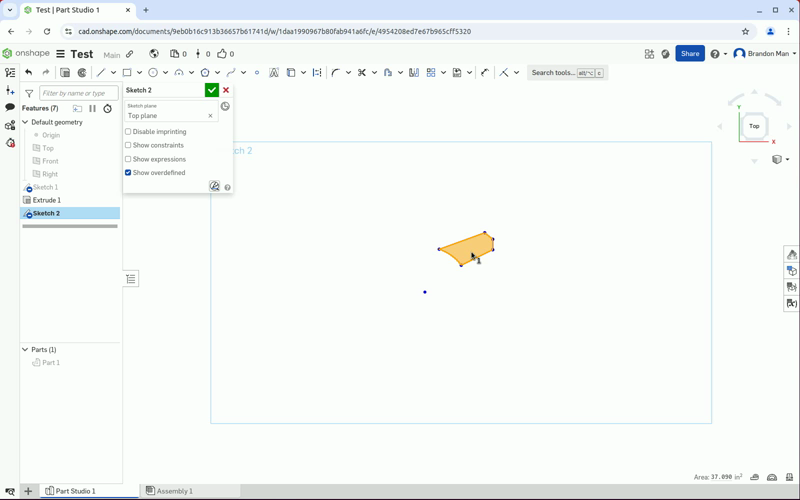
mouse_move(73, 352)
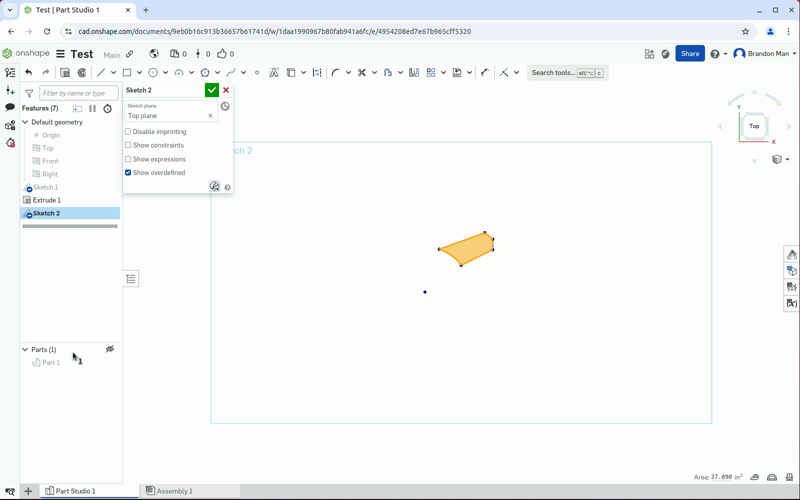
key(shift+y)
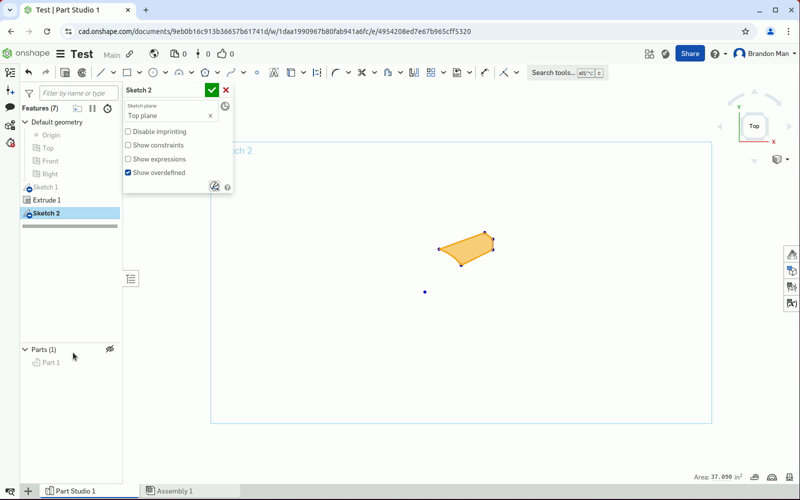
key(shift+e)
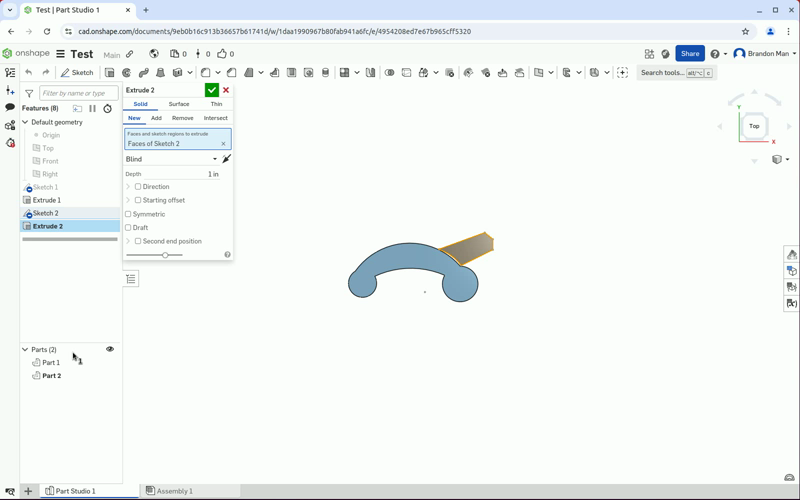
mouse_move(143, 106)
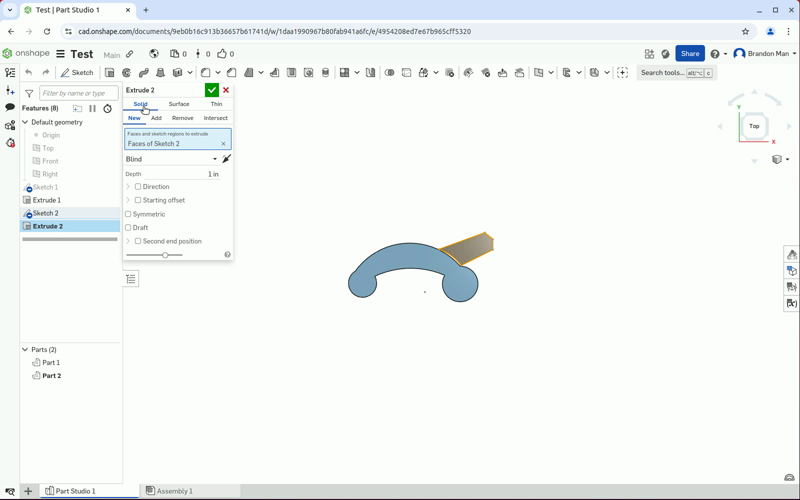
click(143, 106)
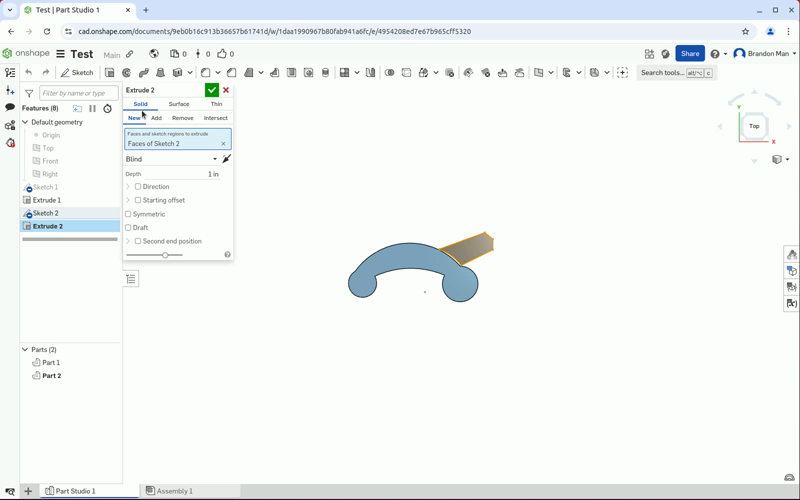
mouse_move(137, 120)
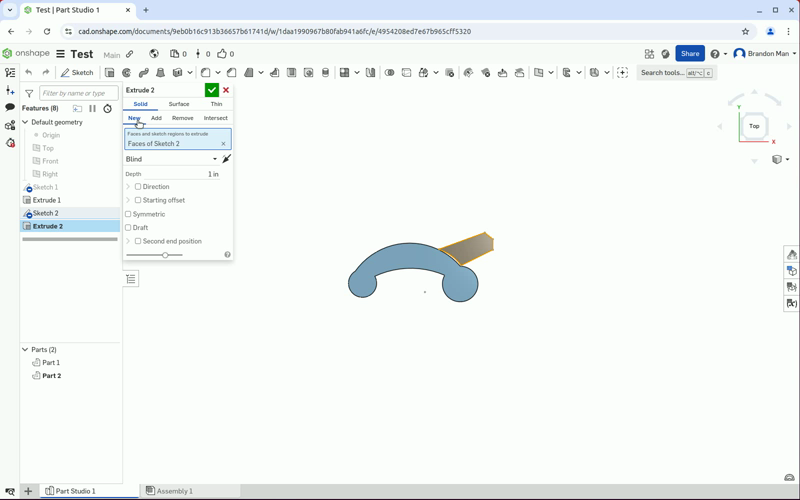
click(137, 120)
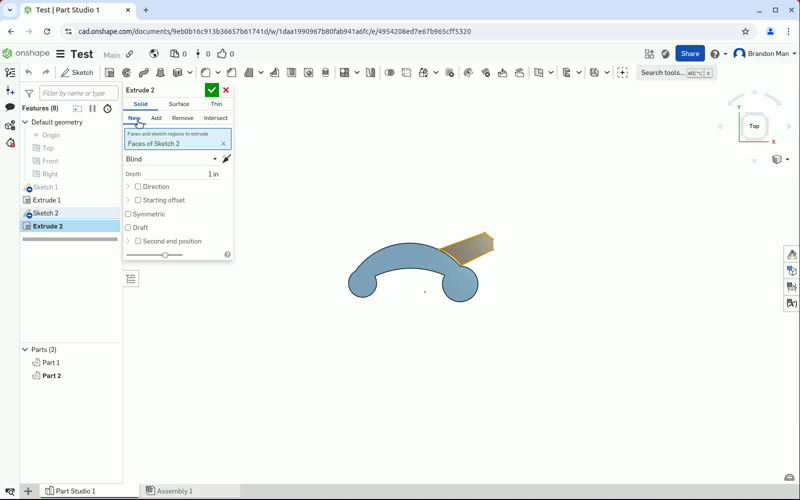
key(tab, 4)
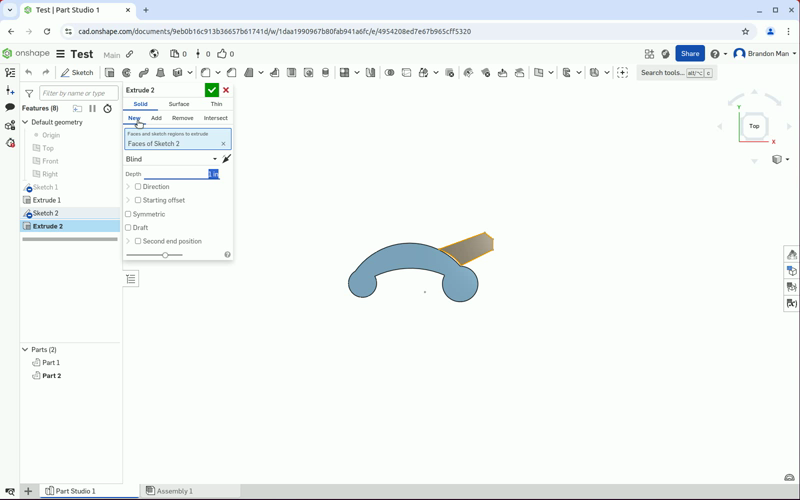
text(3.37)
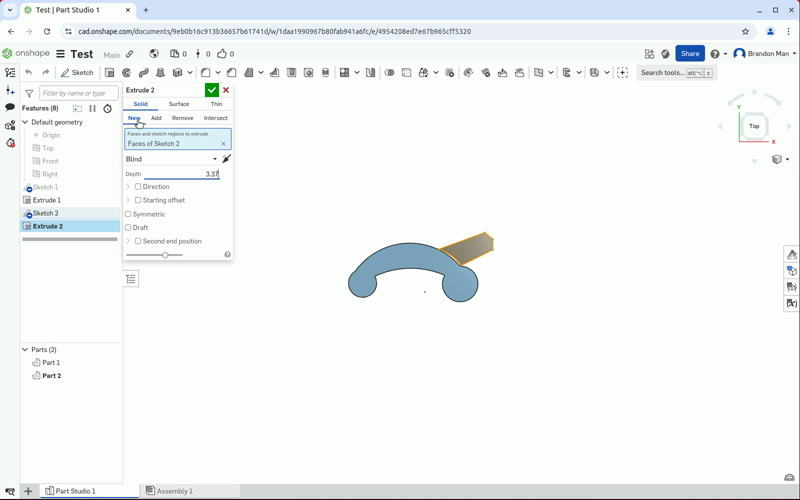
key(enter)
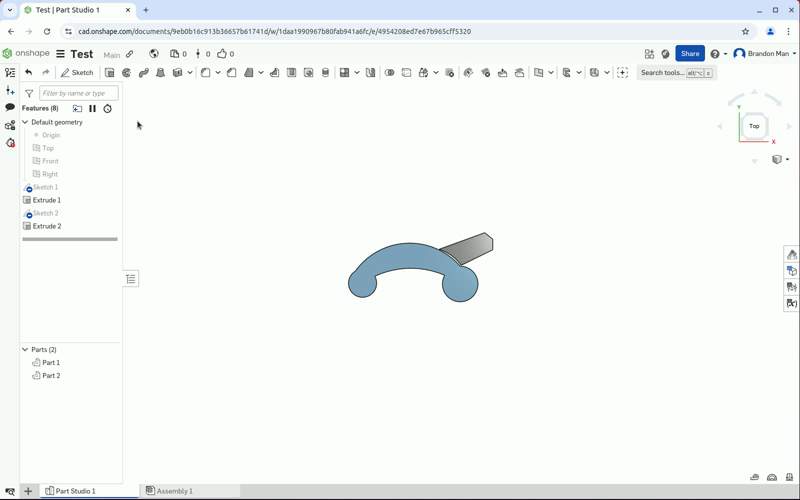
key(shift+h)
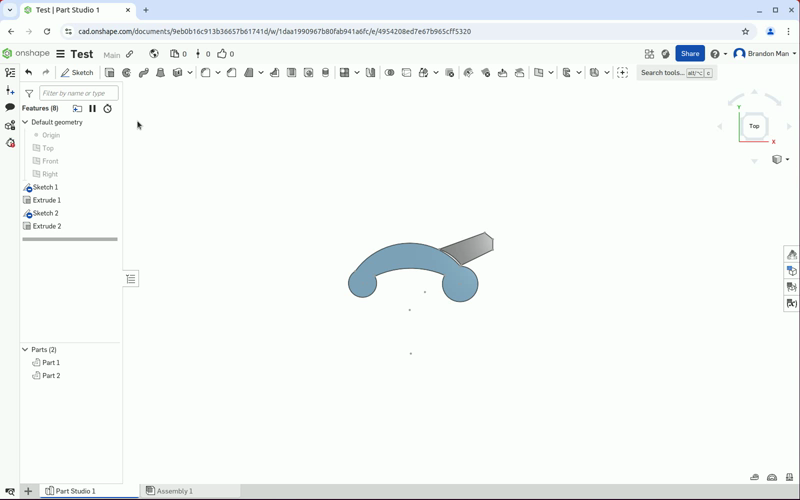
key(shift+h)
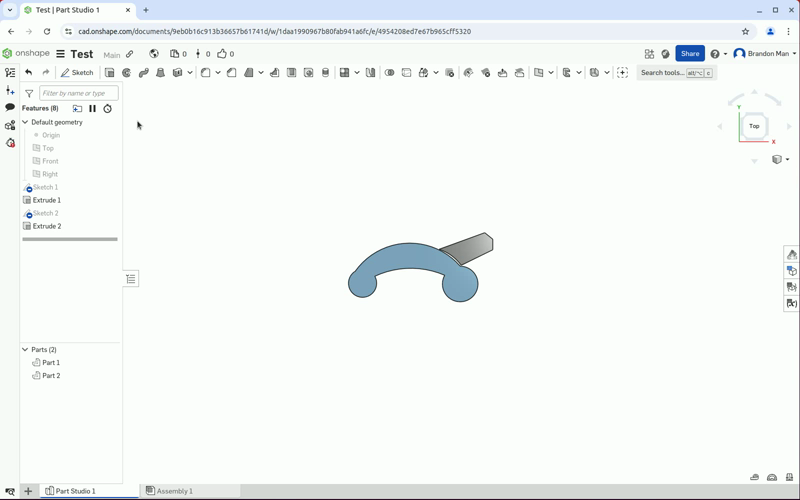
mouse_move(73, 189)
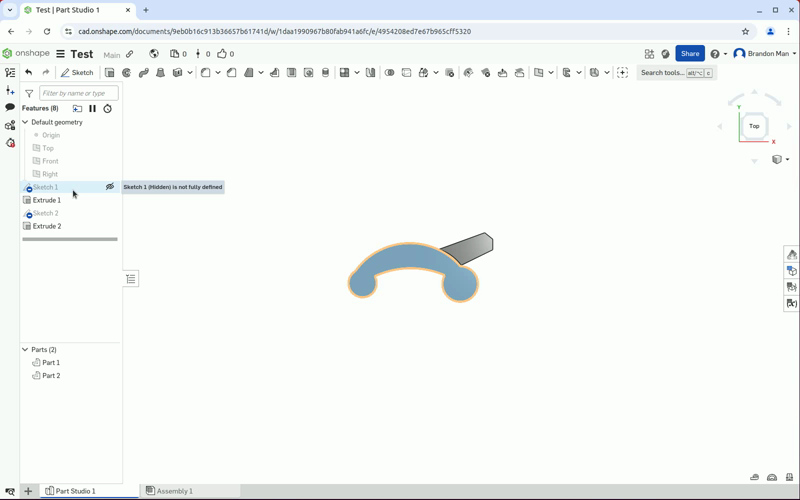
click(73, 189)
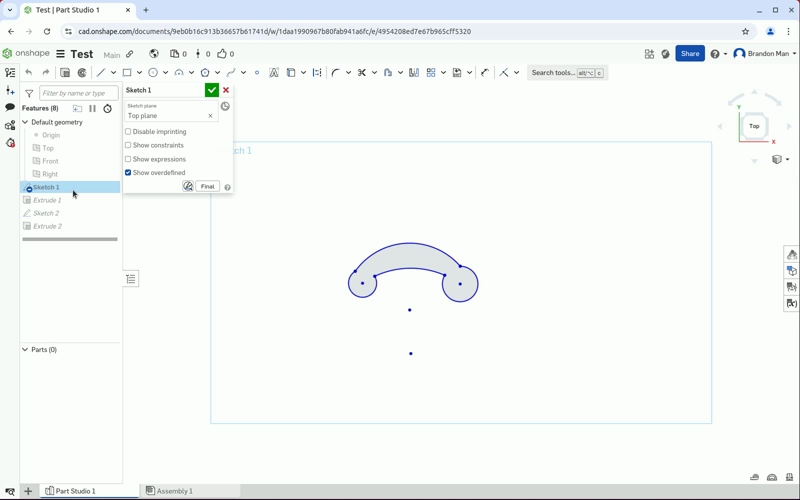
mouse_move(229, 92)
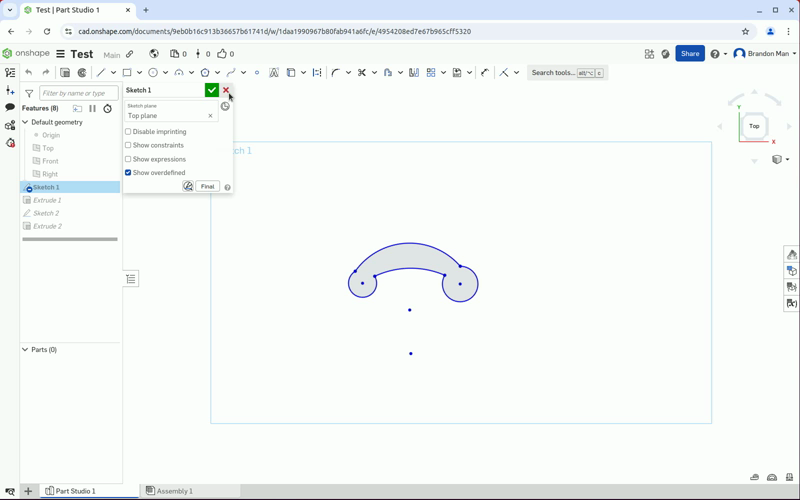
click(229, 92)
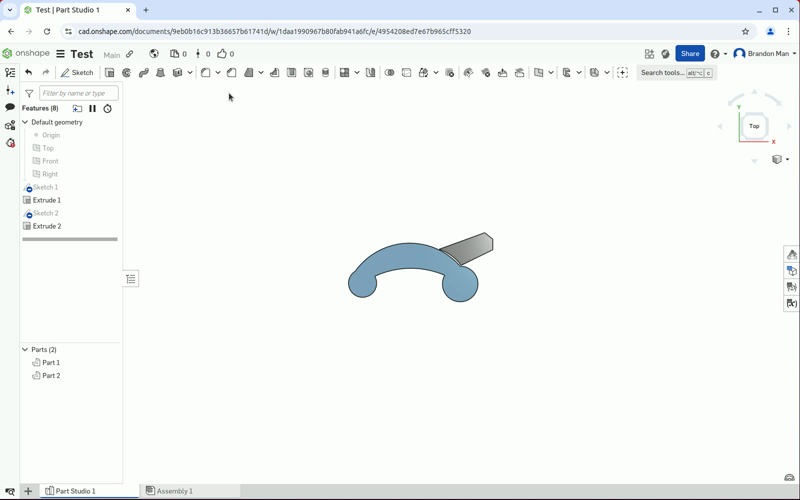
mouse_move(541, 75)
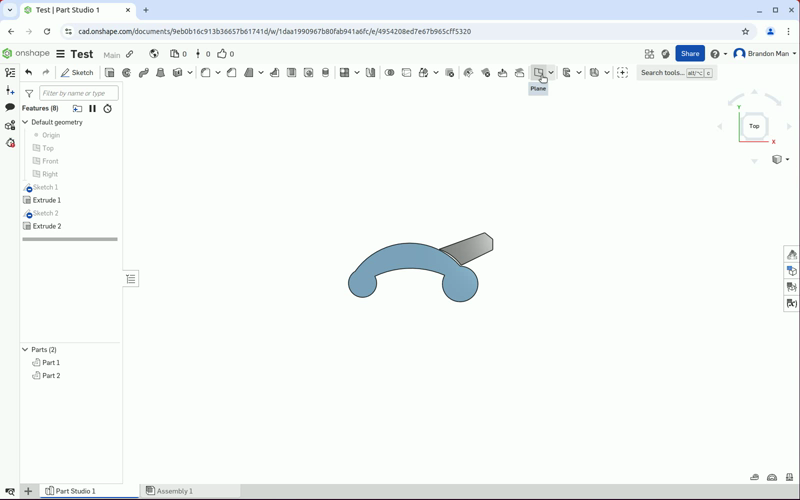
click(541, 75)
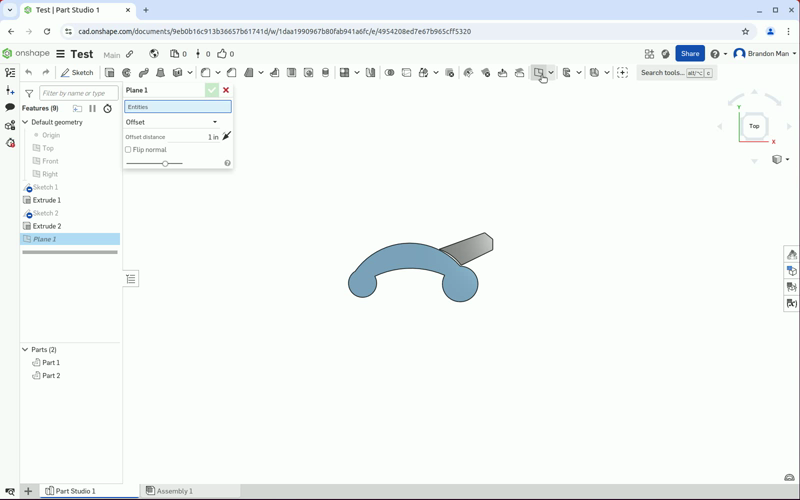
mouse_move(73, 150)
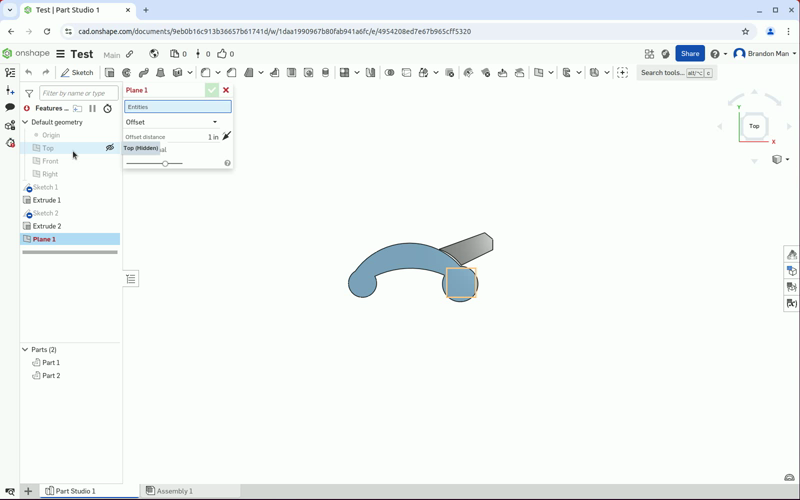
click(73, 150)
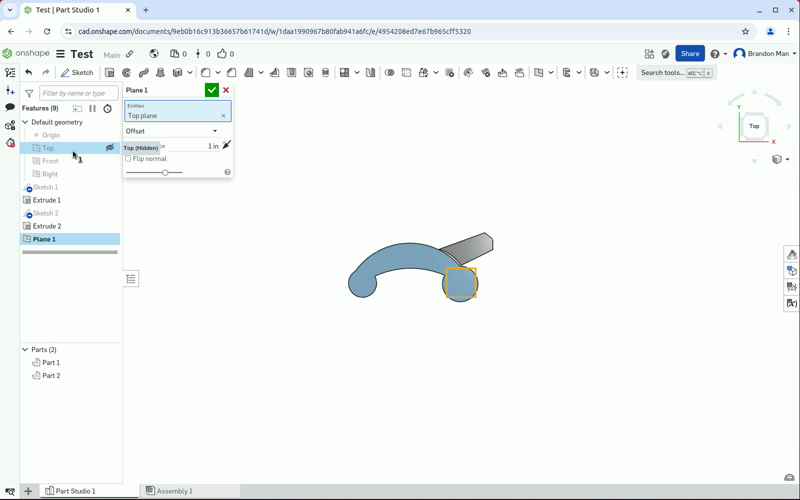
key(tab, 2)
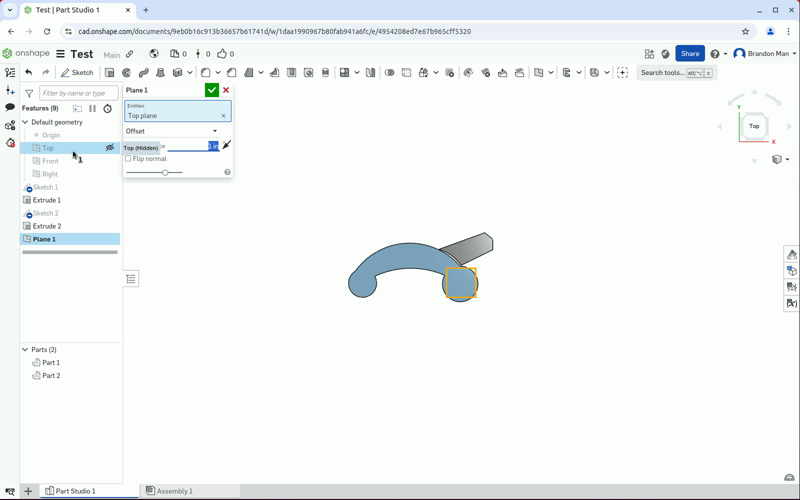
text(3.358)
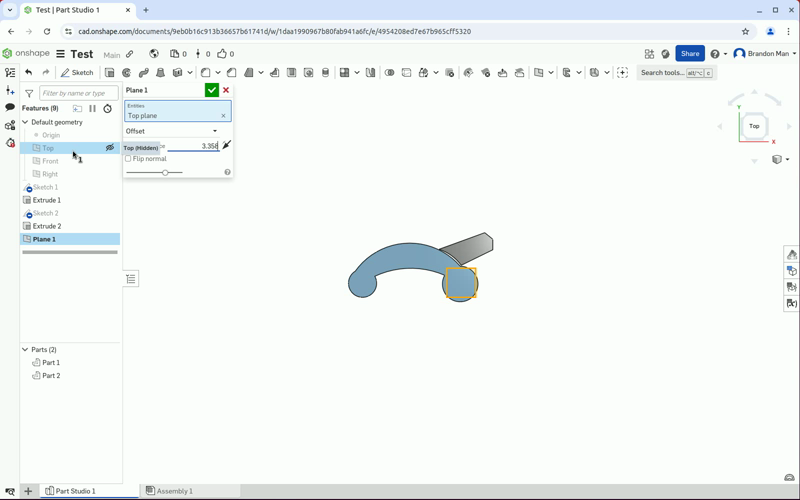
key(enter, 2)
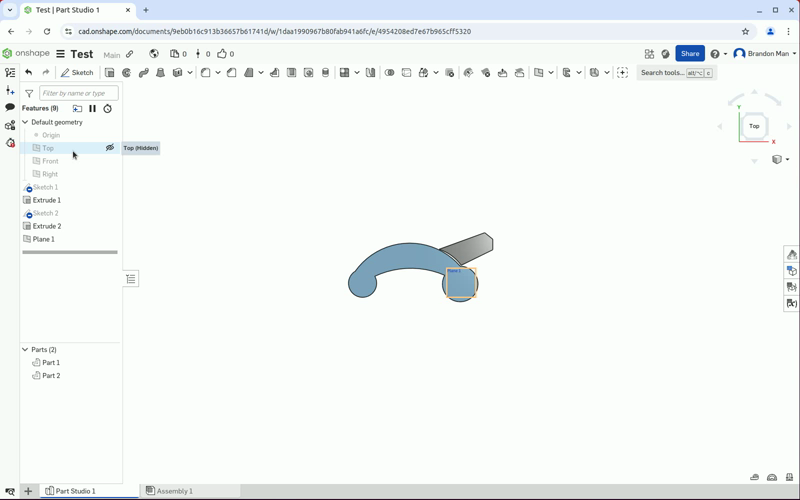
key(shift+s)
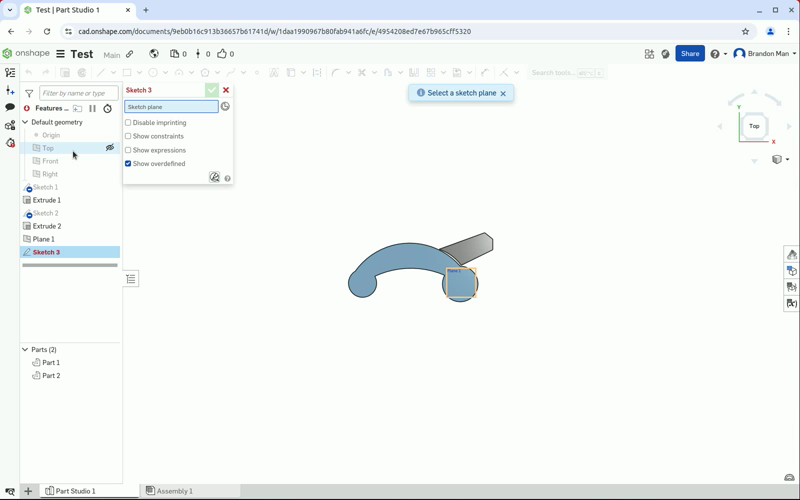
mouse_move(73, 241)
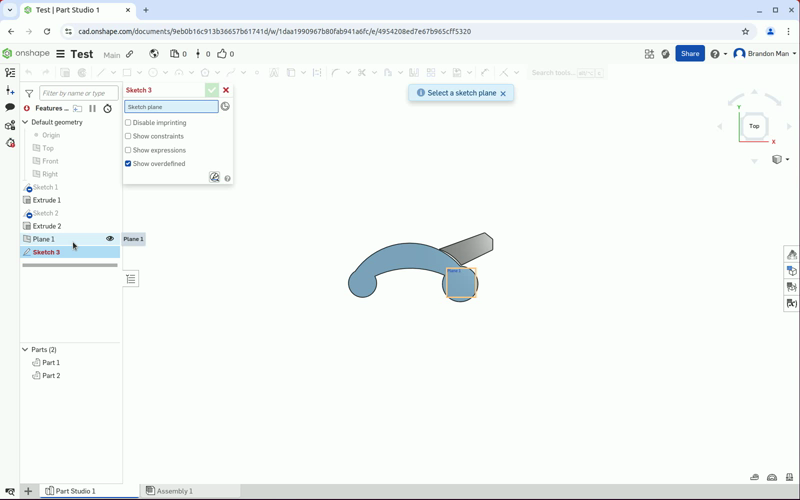
click(73, 241)
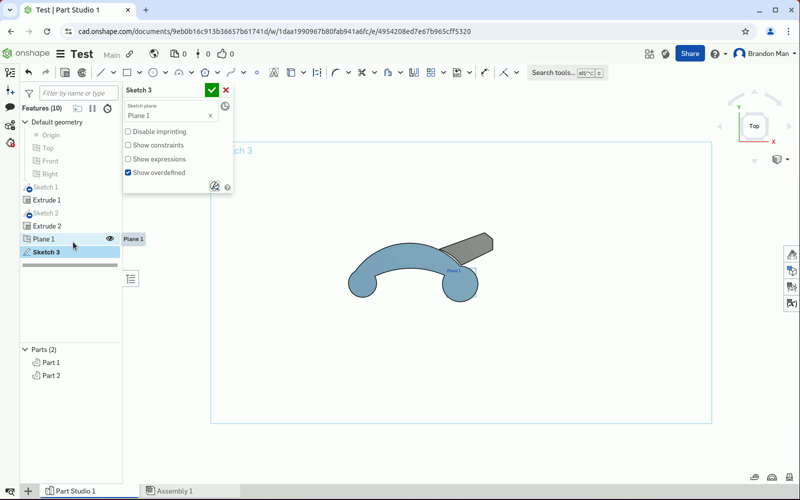
mouse_move(73, 352)
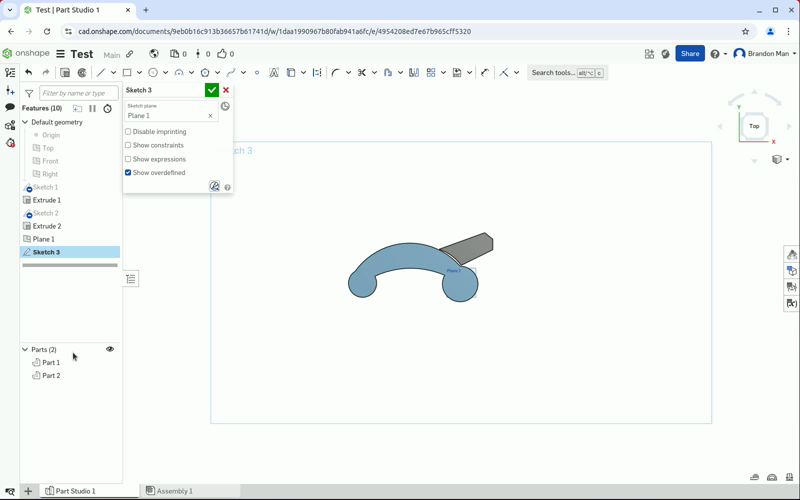
key(y)
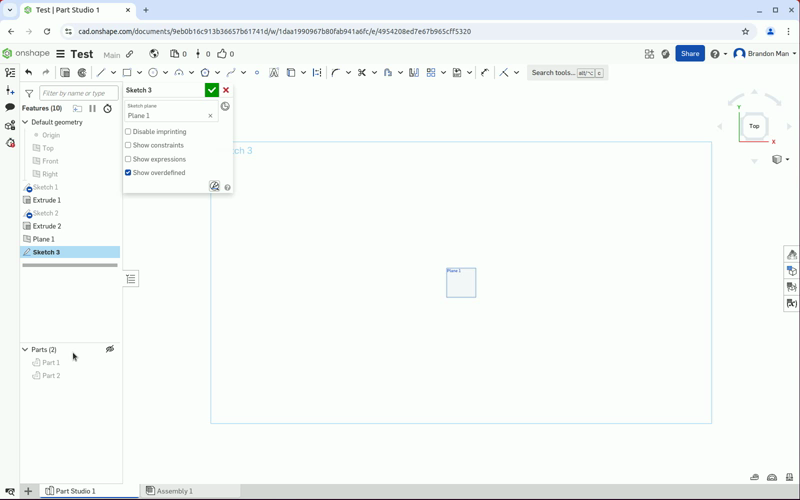
key(c)
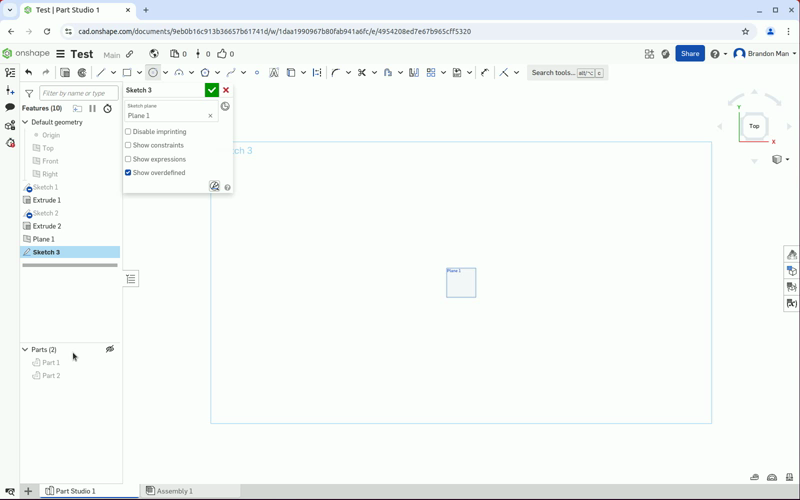
key_down(shift)
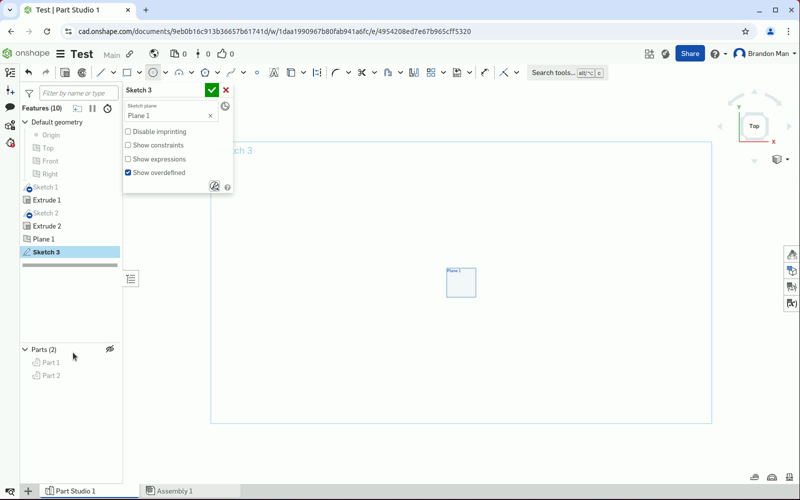
mouse_move(461, 282)
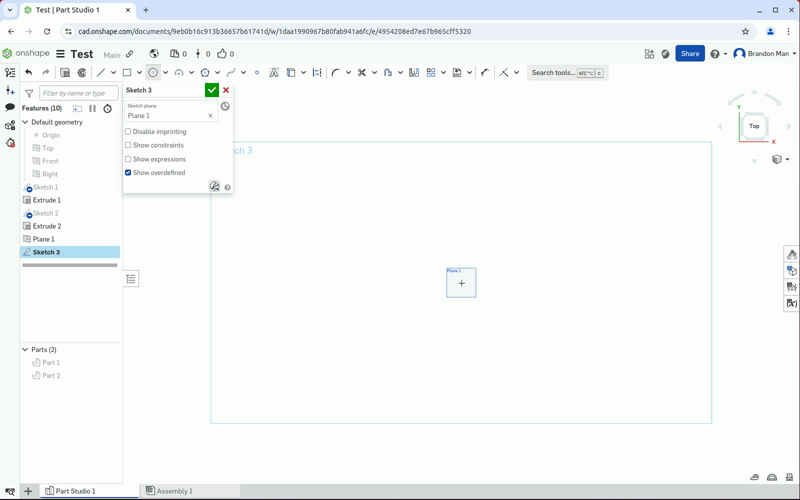
click(461, 282)
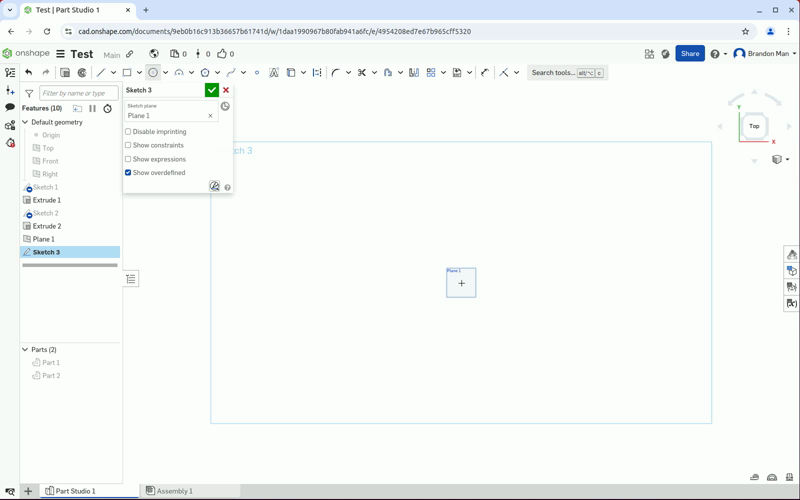
key_up(shift)
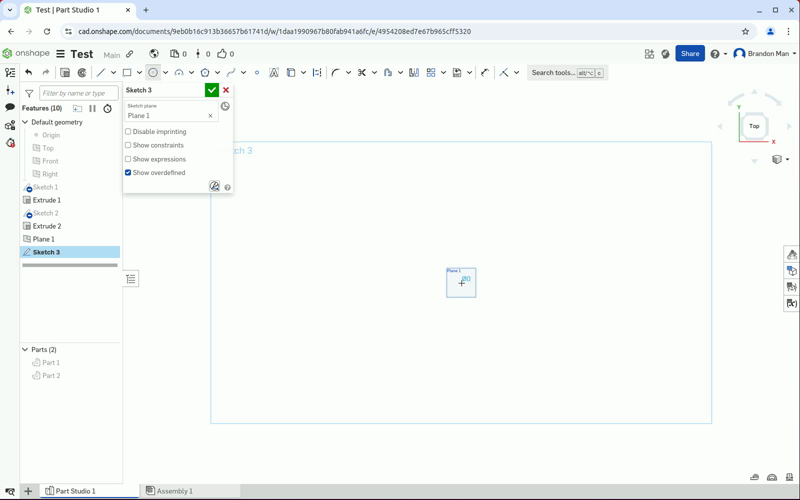
mouse_move(468, 282)
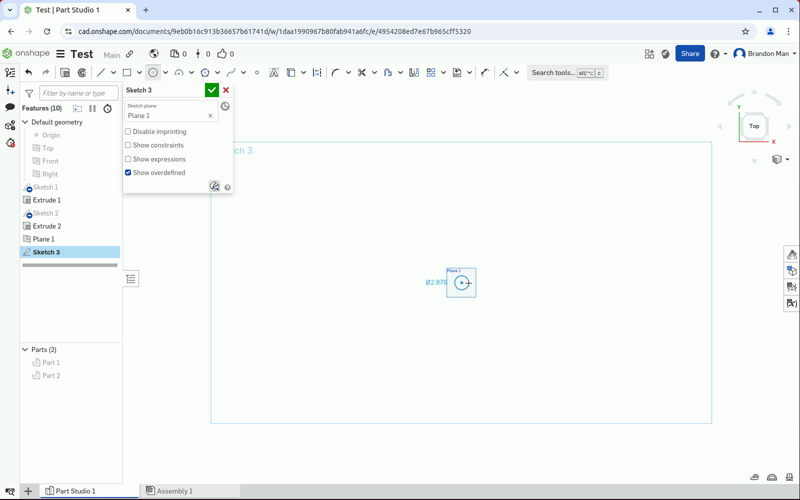
click(468, 282)
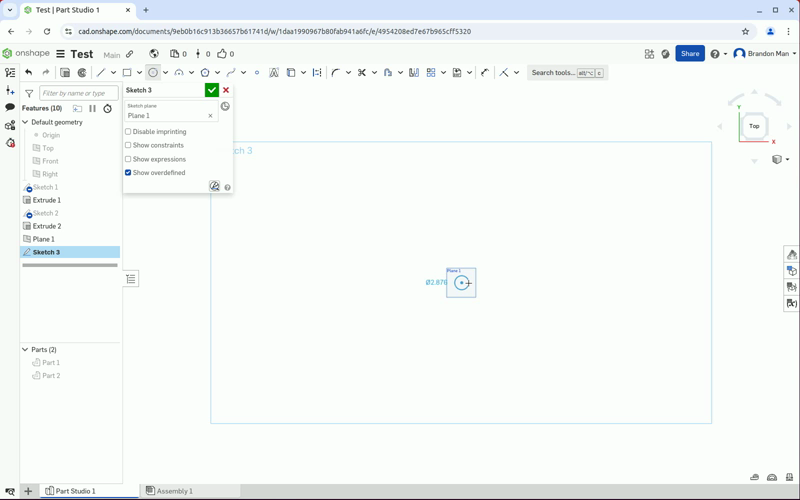
key(esc)
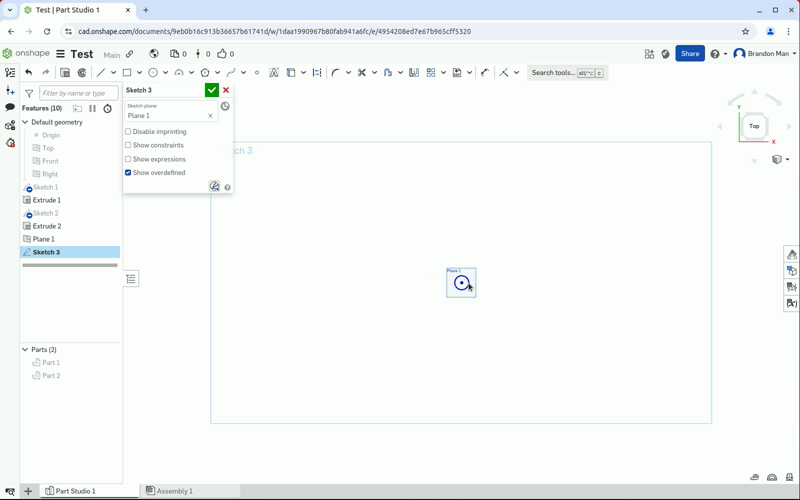
mouse_move(458, 282)
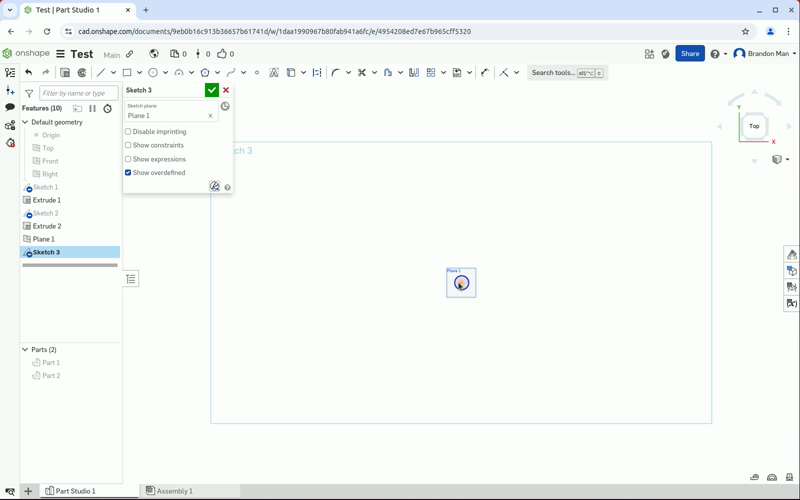
scroll(6)
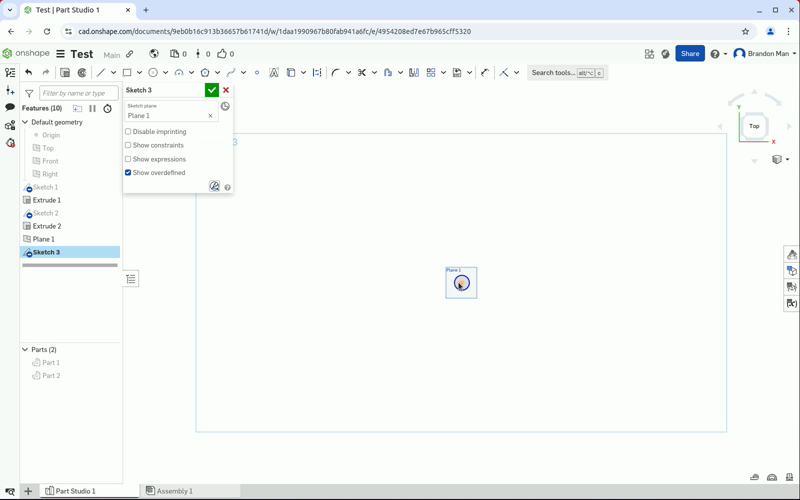
scroll(6)
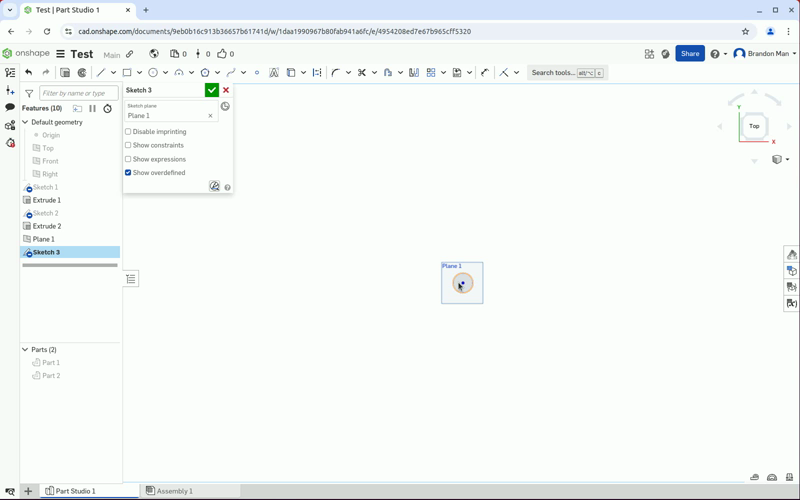
scroll(6)
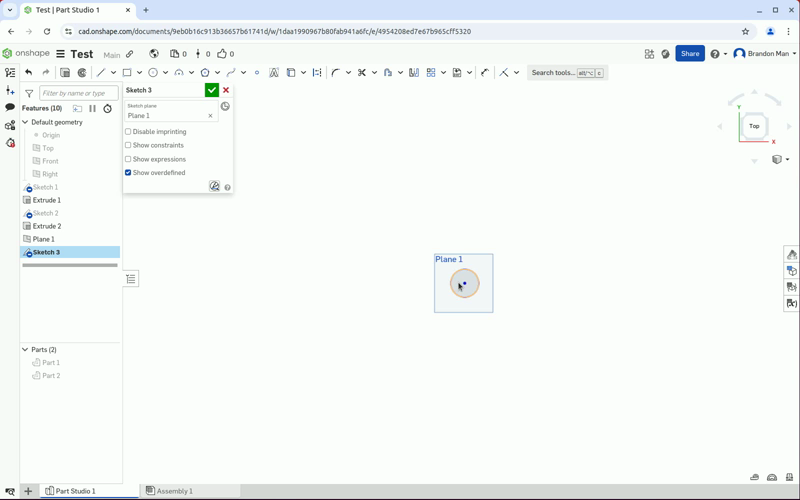
scroll(6)
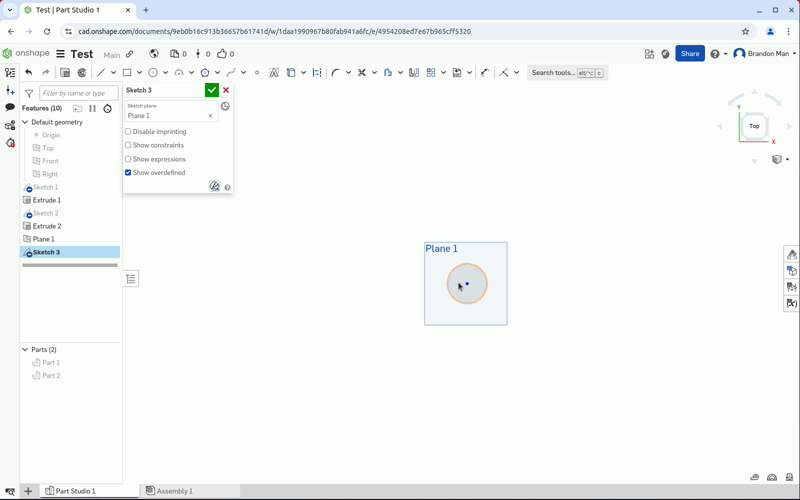
scroll(6)
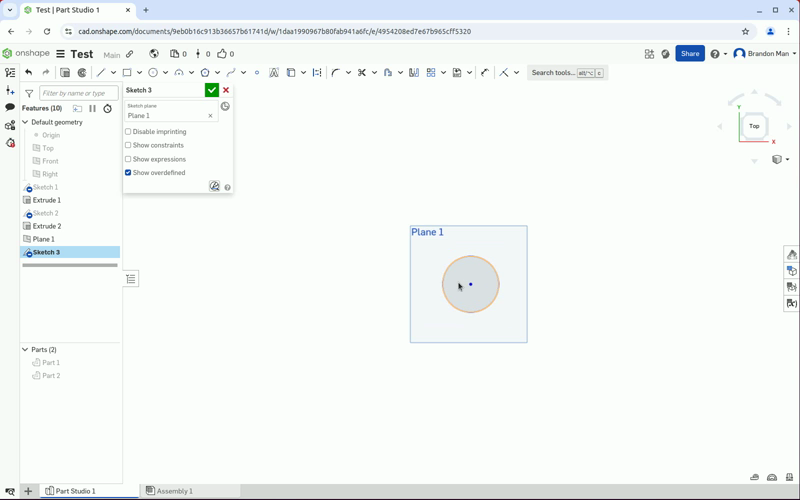
scroll(6)
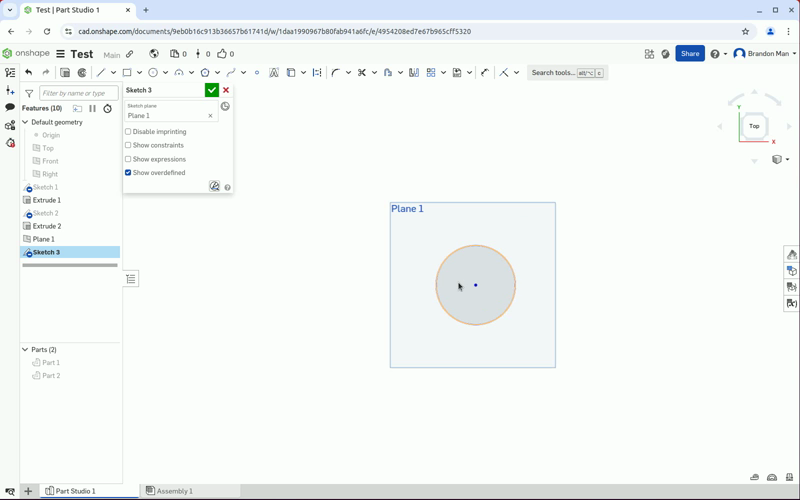
scroll(6)
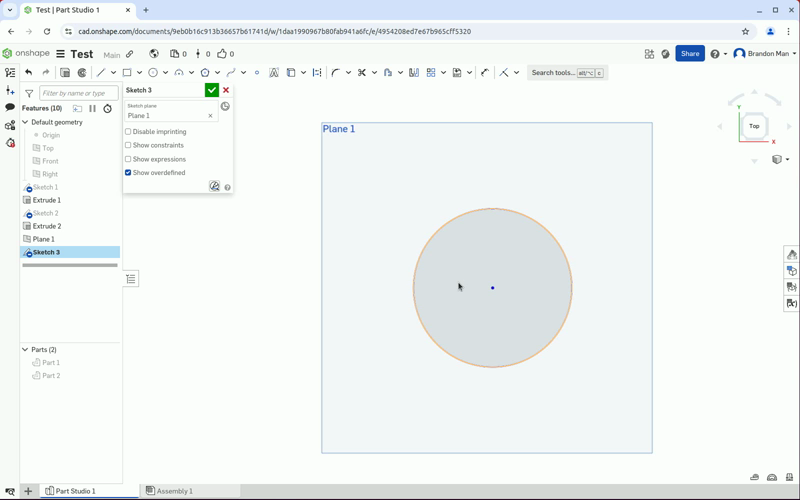
click(458, 282)
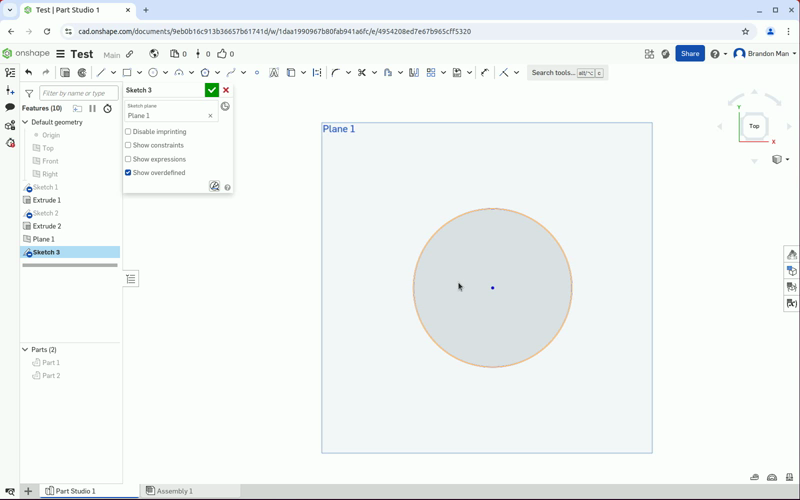
scroll(-6)
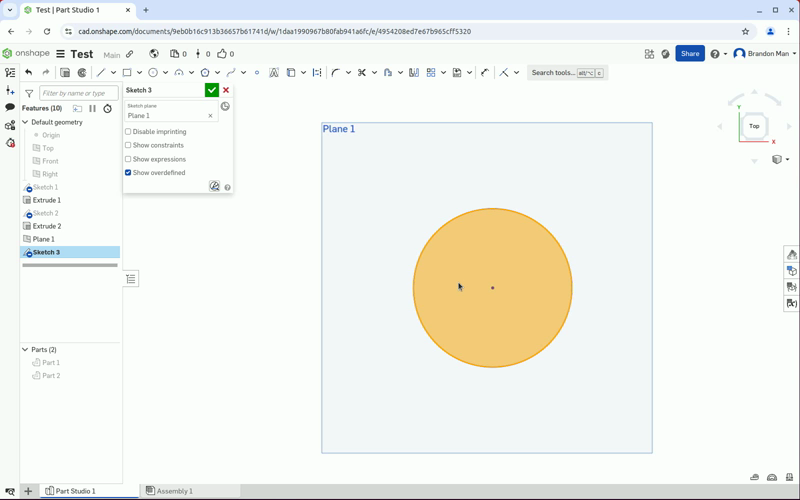
scroll(-6)
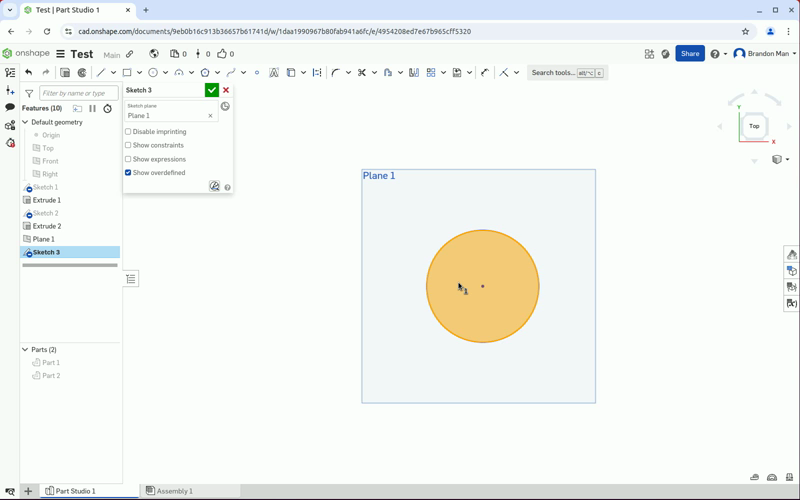
scroll(-6)
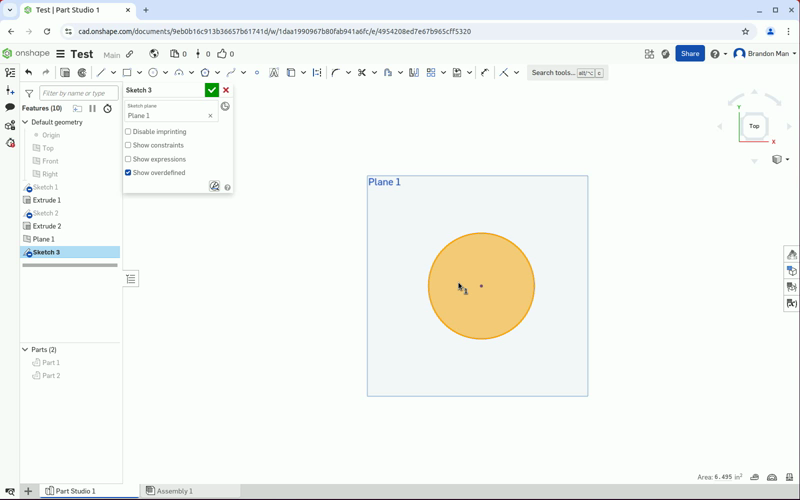
scroll(-6)
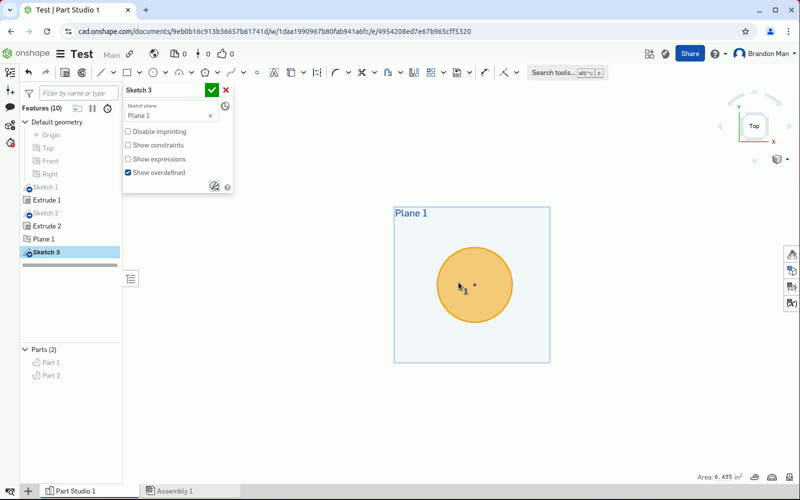
scroll(-6)
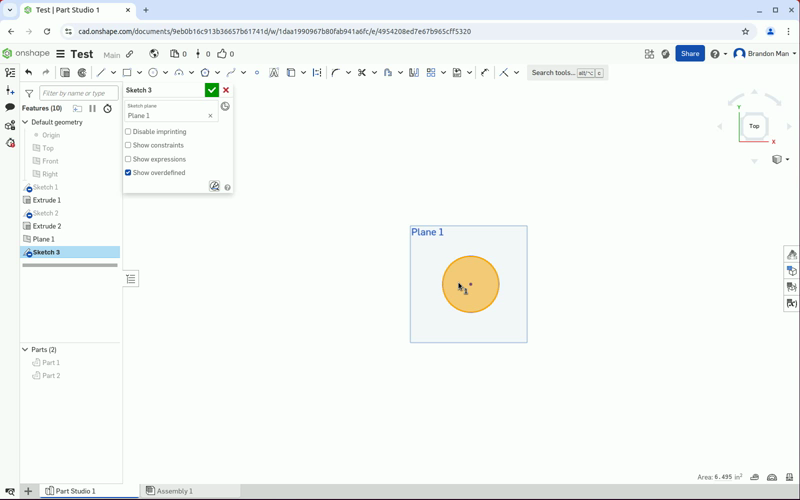
scroll(-6)
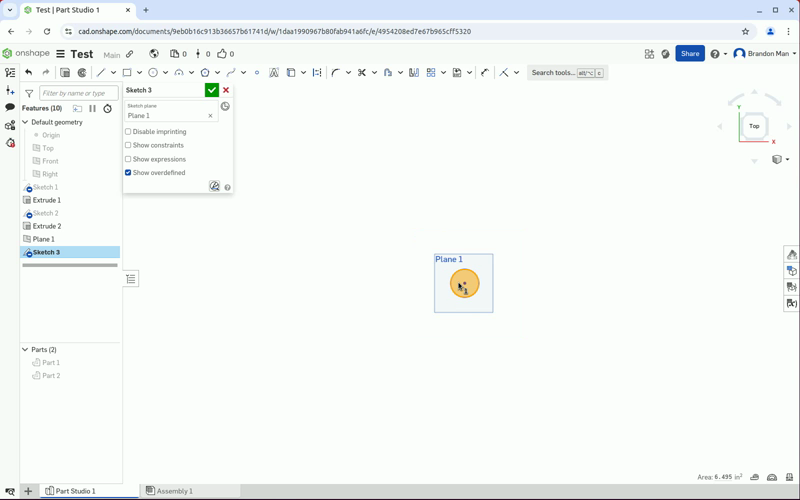
scroll(-6)
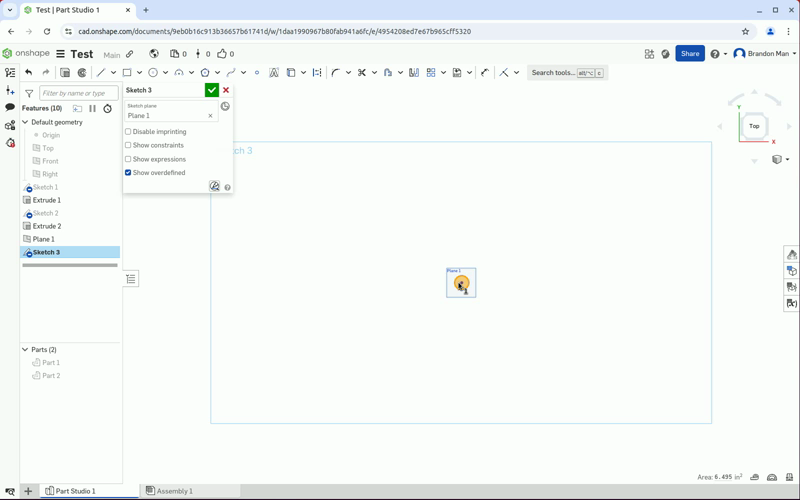
mouse_move(73, 352)
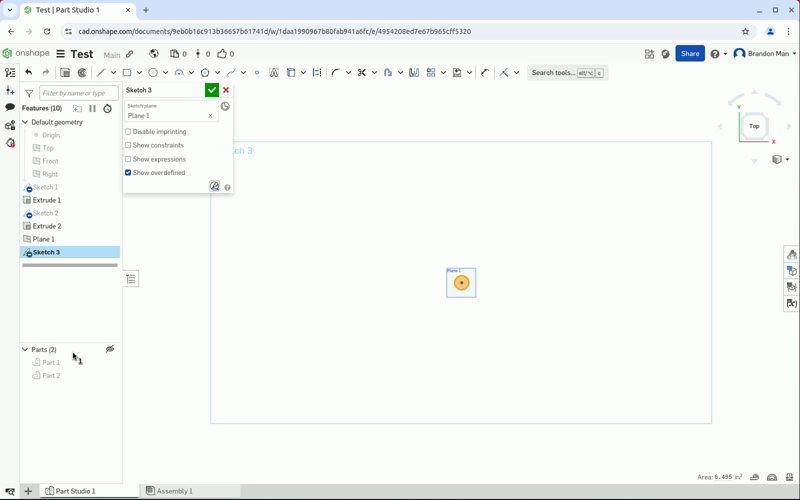
key(shift+y)
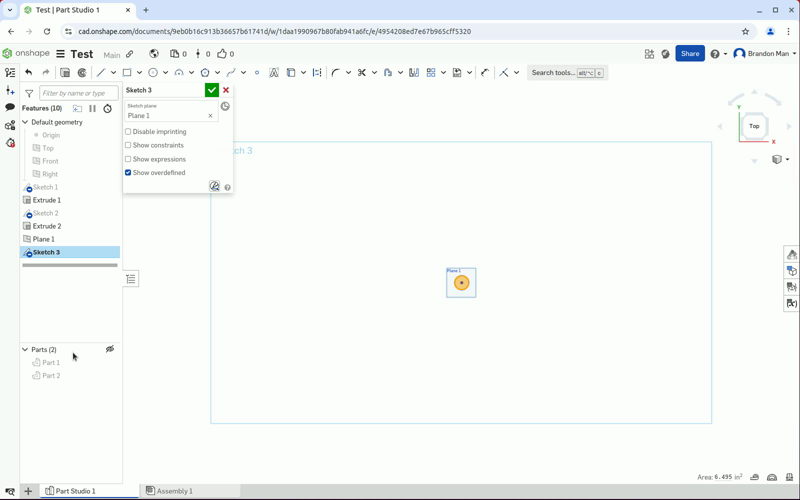
key(shift+e)
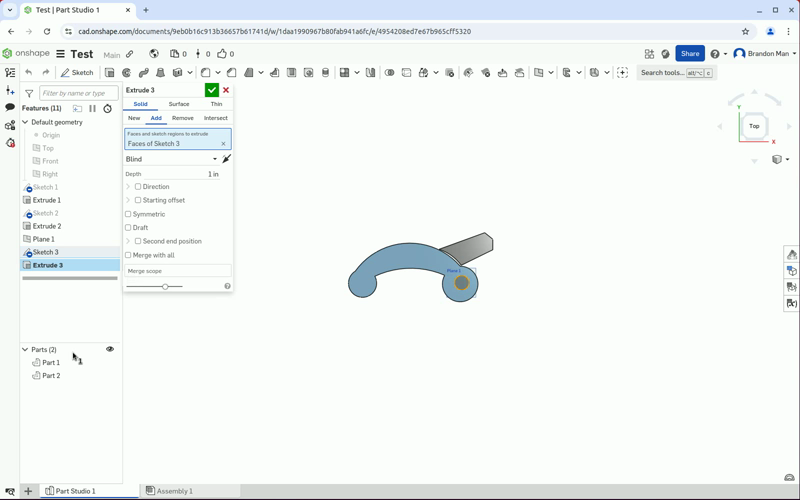
mouse_move(143, 106)
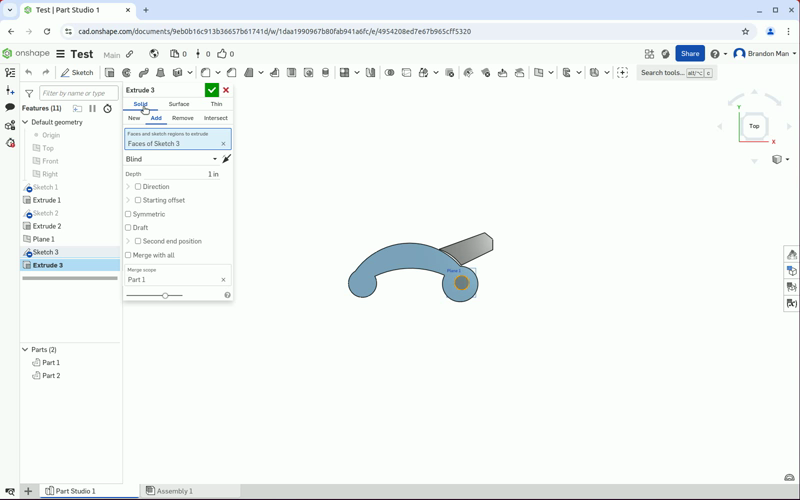
click(143, 106)
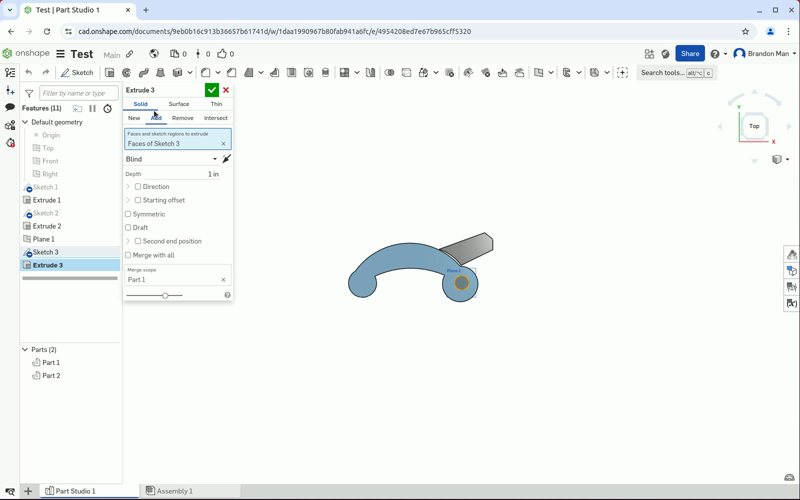
mouse_move(186, 120)
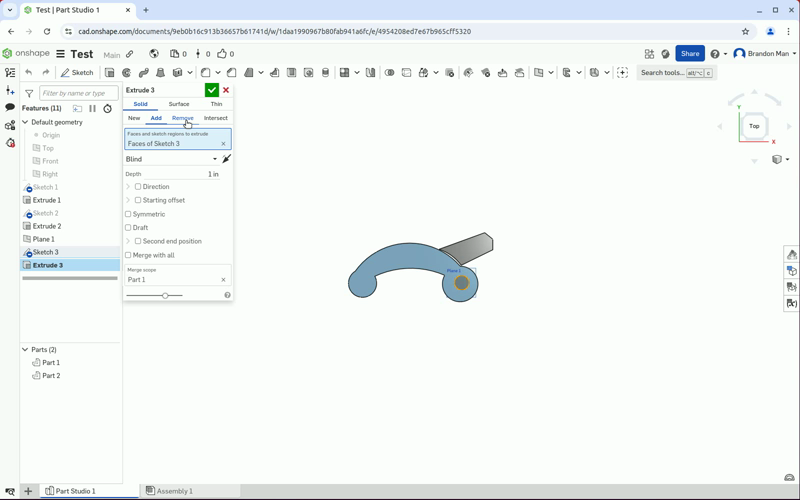
click(186, 120)
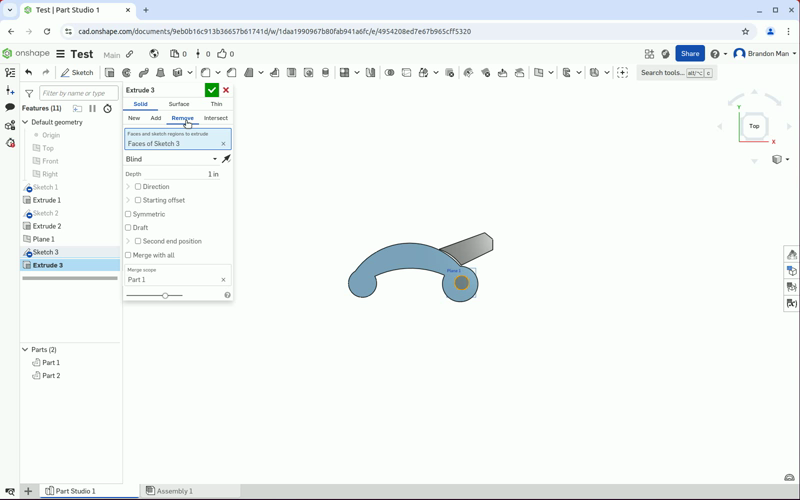
key(tab, 4)
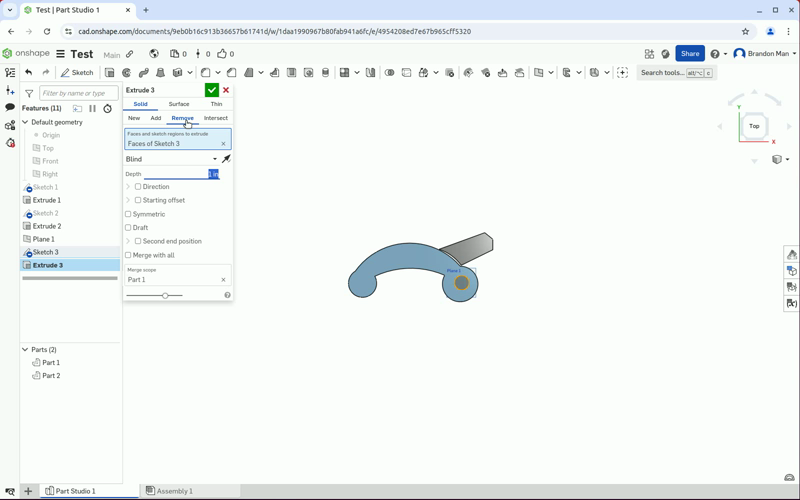
text(4.092)
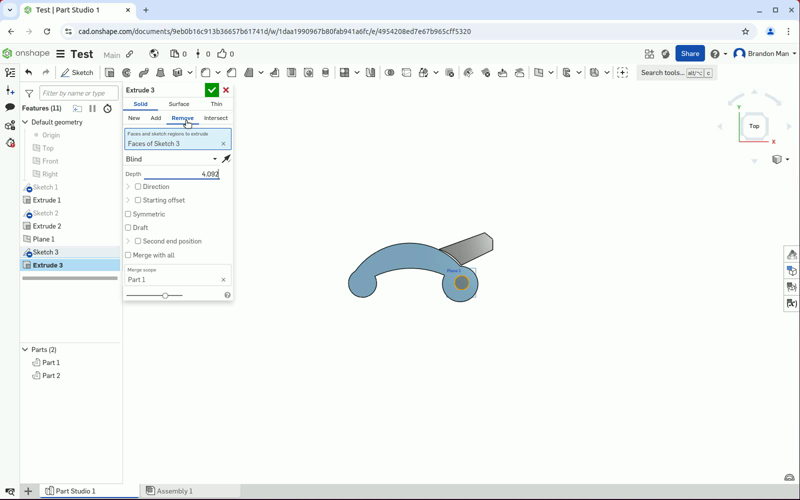
key(tab, 6)
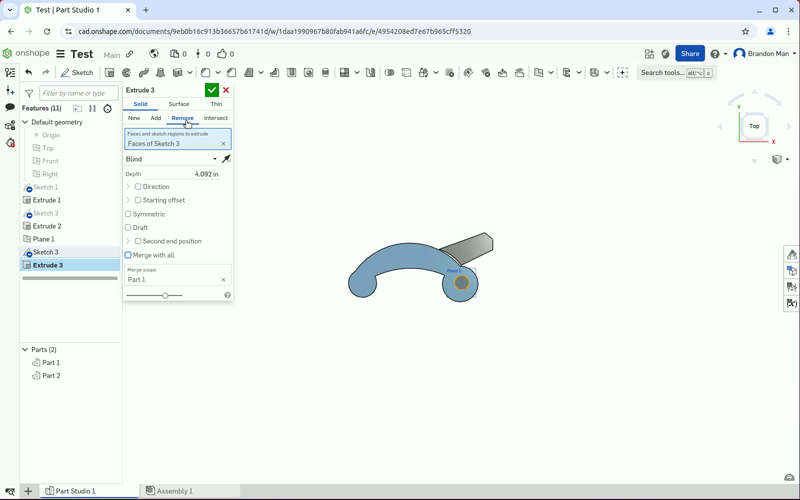
key(space)
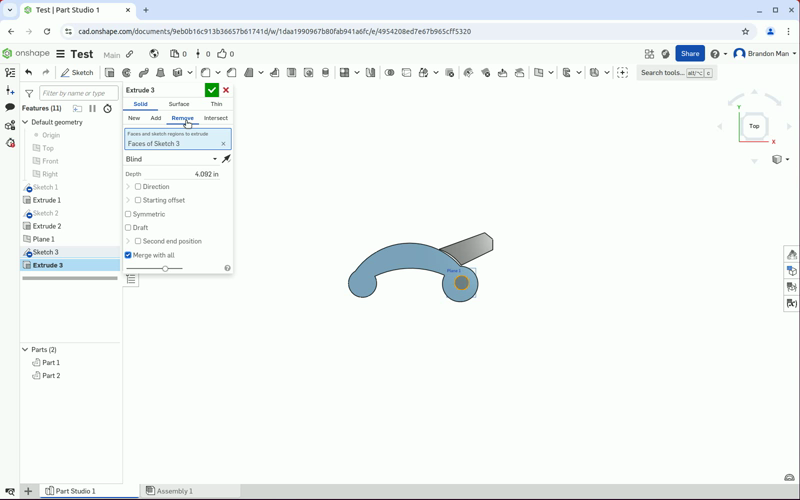
key(enter)
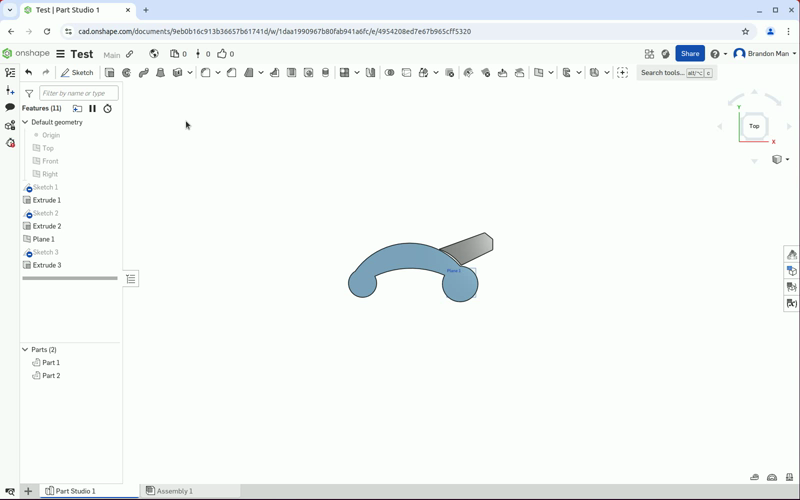
key(shift+h)
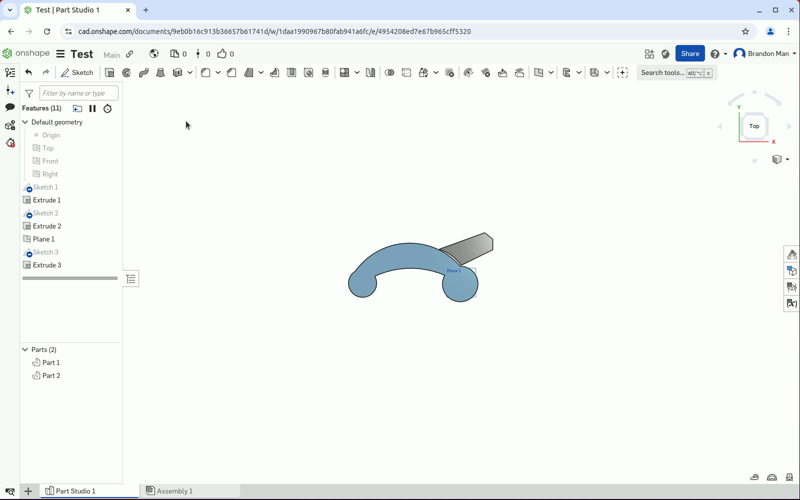
key(shift+h)
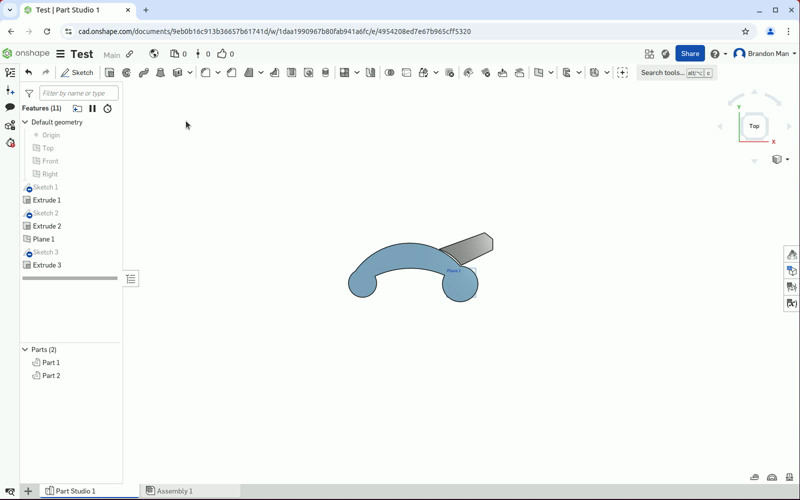
mouse_move(73, 189)
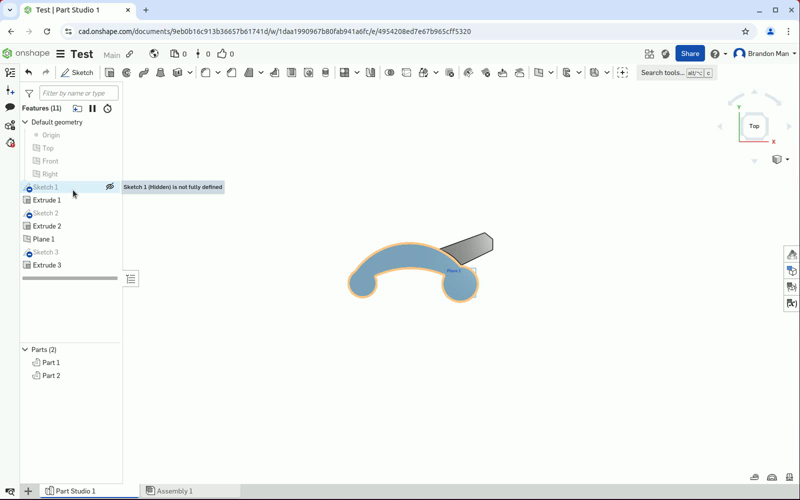
click(73, 189)
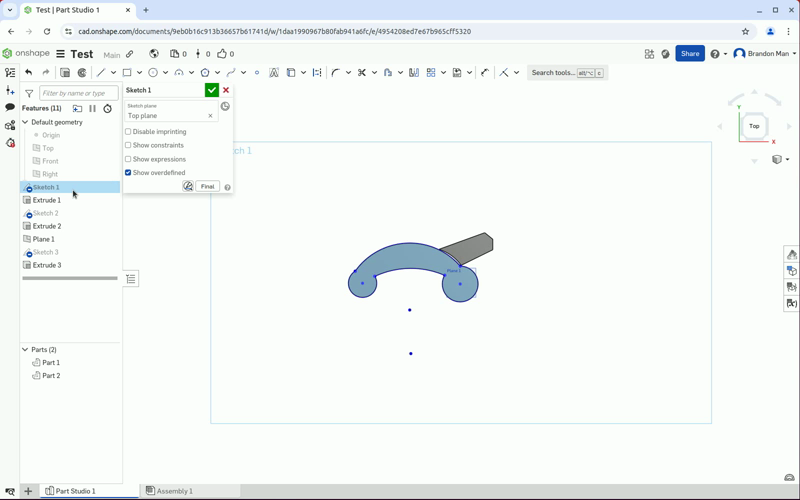
mouse_move(229, 92)
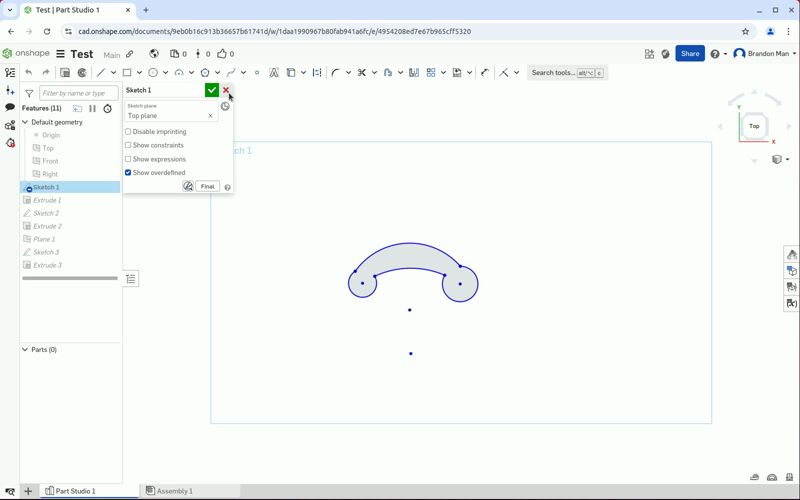
click(229, 92)
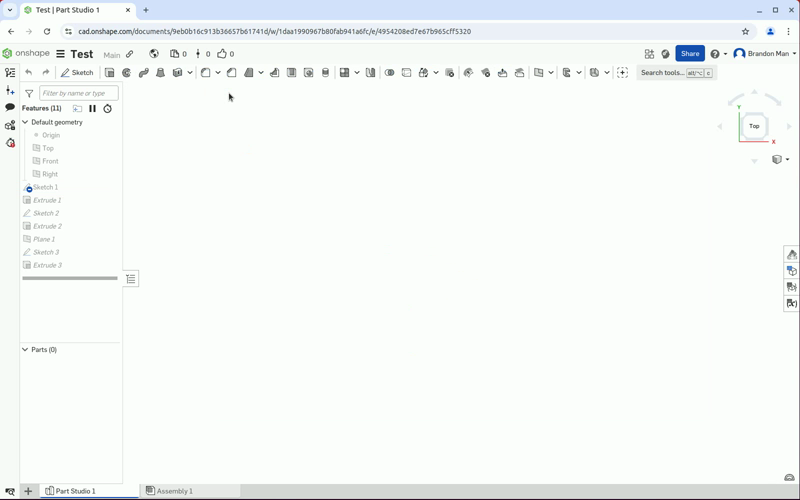
key(shift+s)
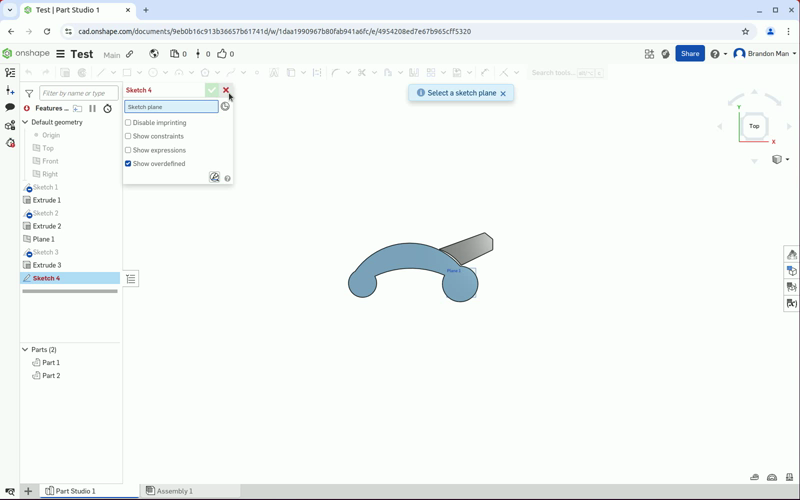
mouse_move(73, 241)
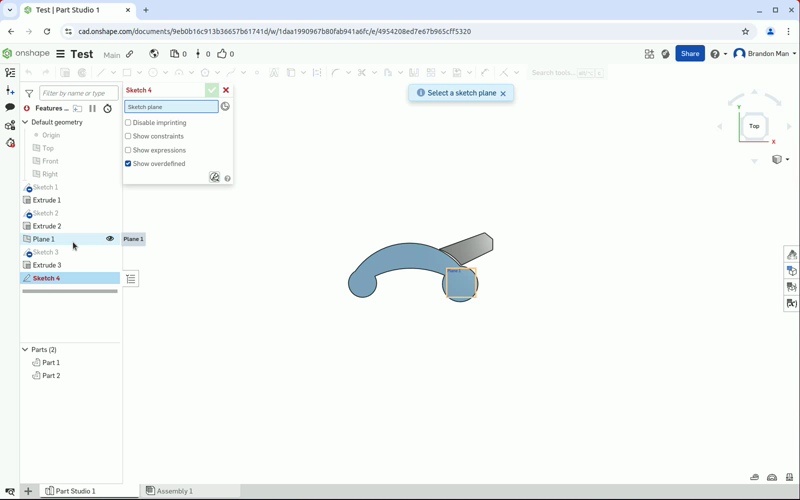
click(73, 241)
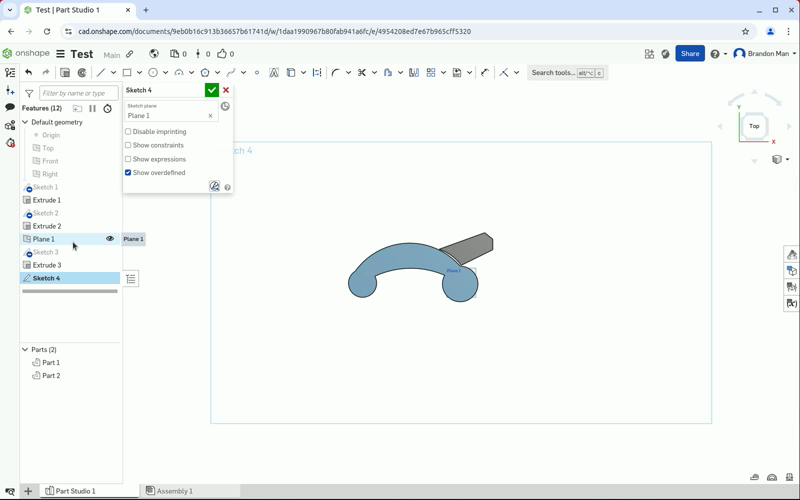
mouse_move(73, 352)
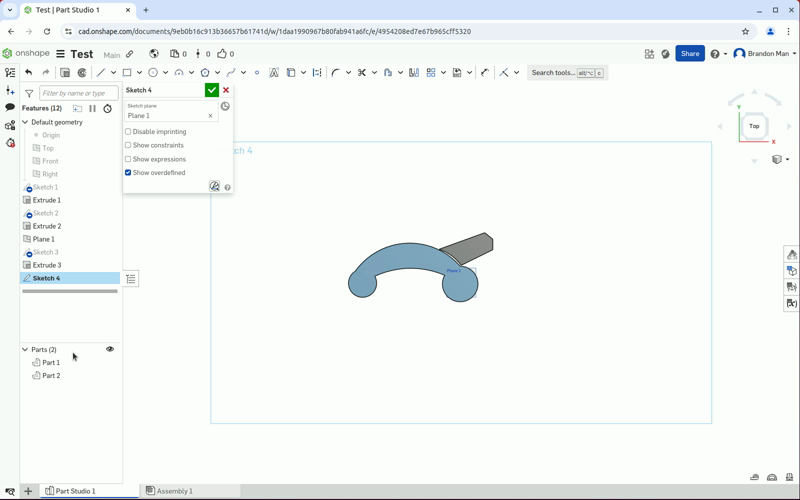
key(y)
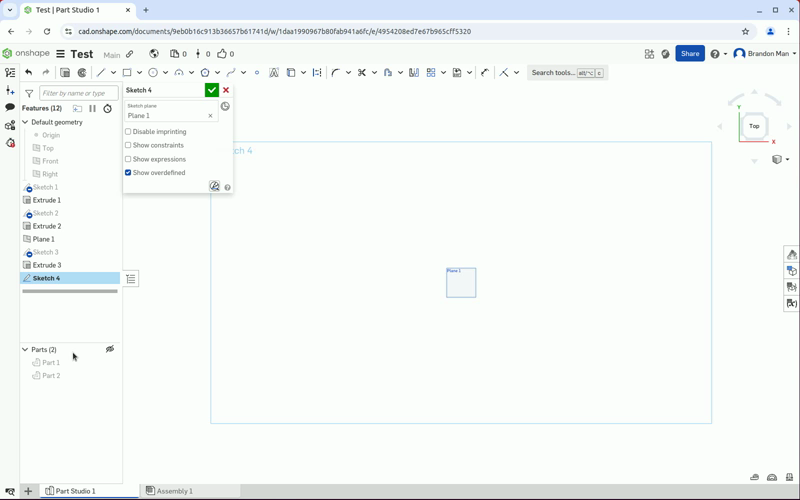
key(c)
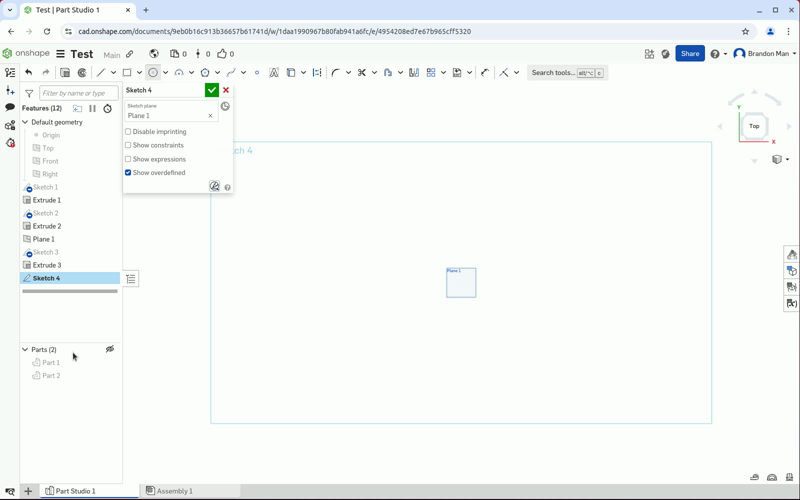
key_down(shift)
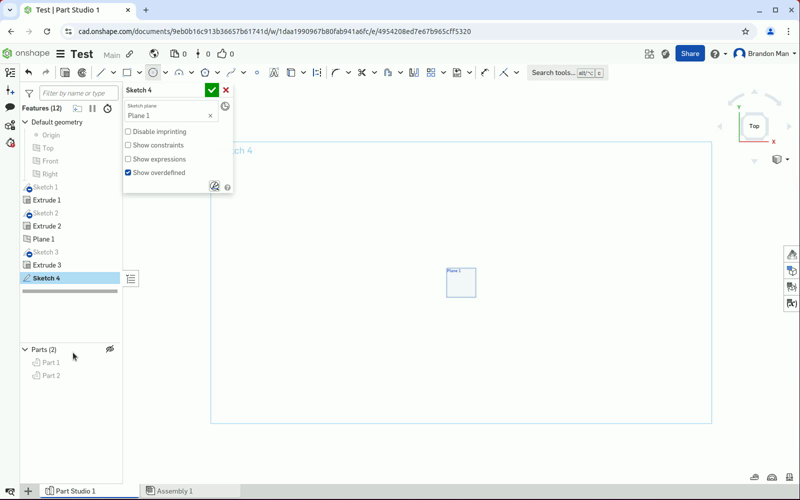
mouse_move(362, 282)
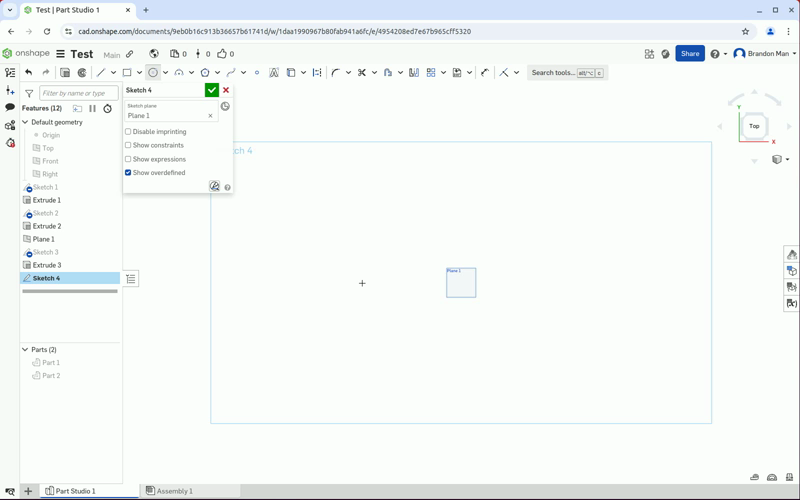
click(362, 282)
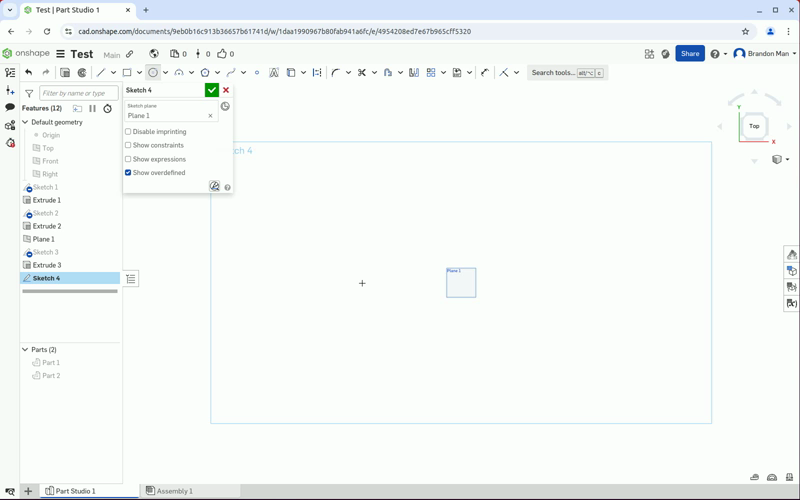
key_up(shift)
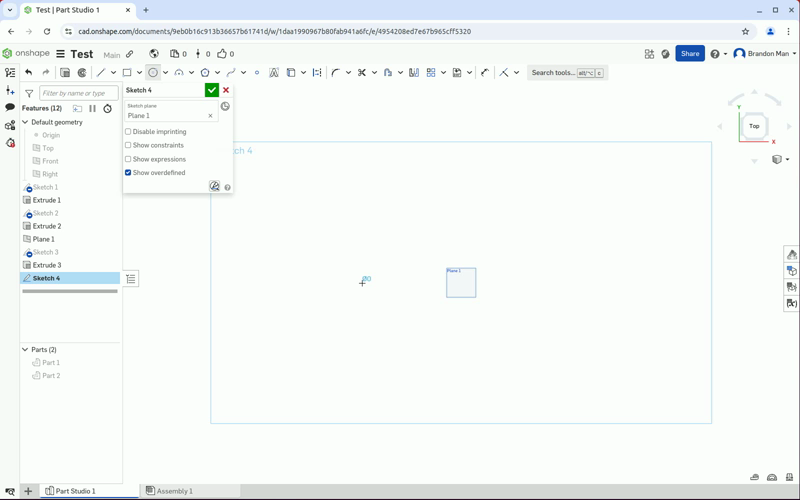
mouse_move(369, 282)
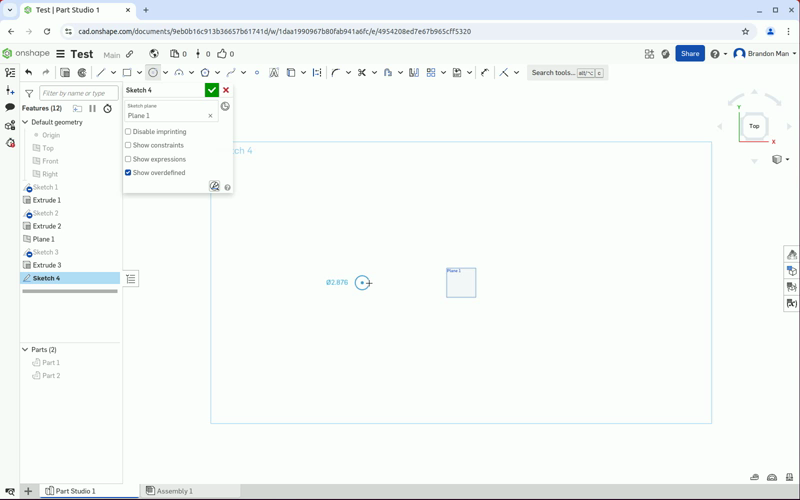
click(369, 282)
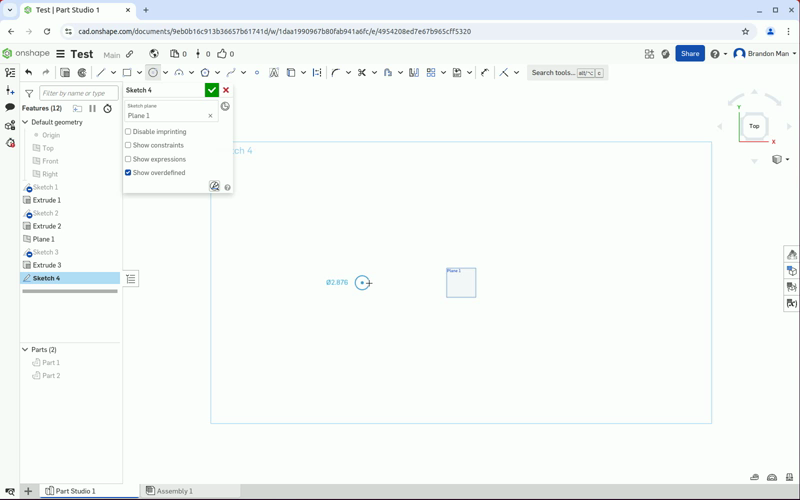
key(esc)
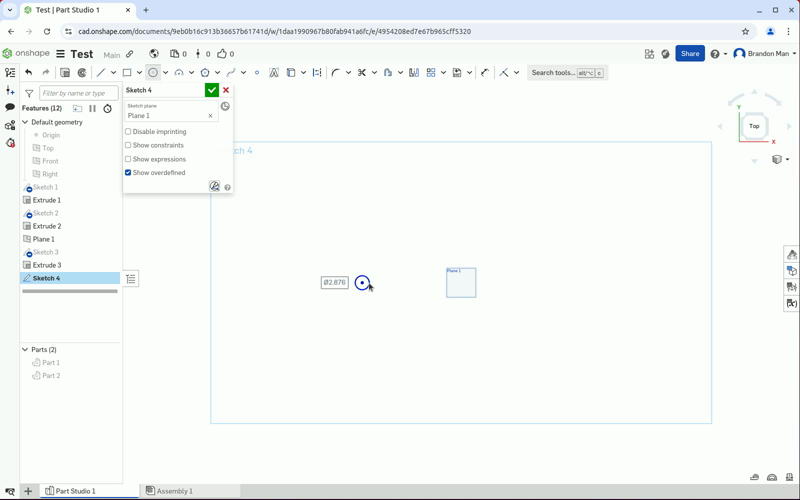
mouse_move(360, 286)
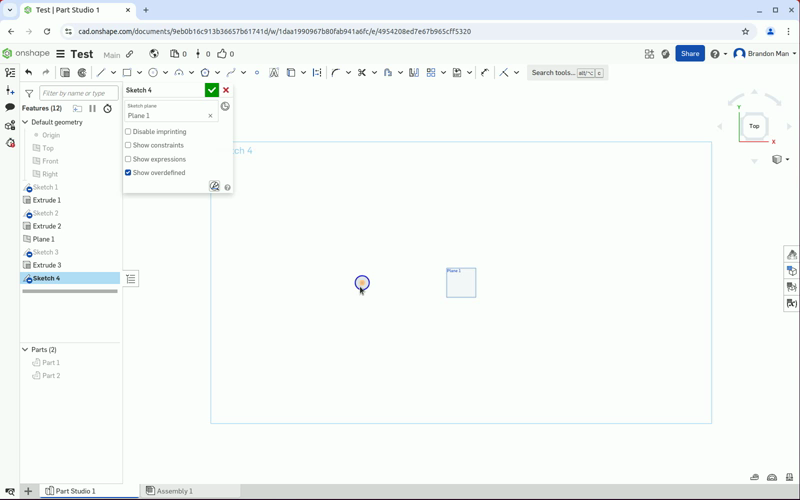
scroll(6)
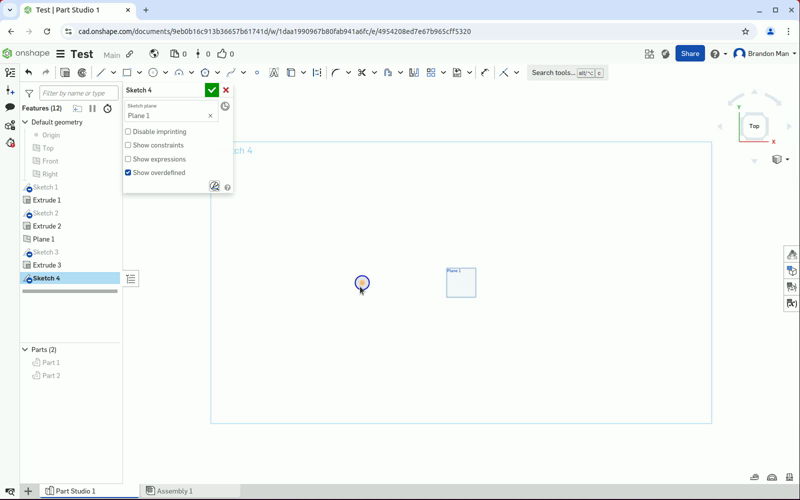
scroll(6)
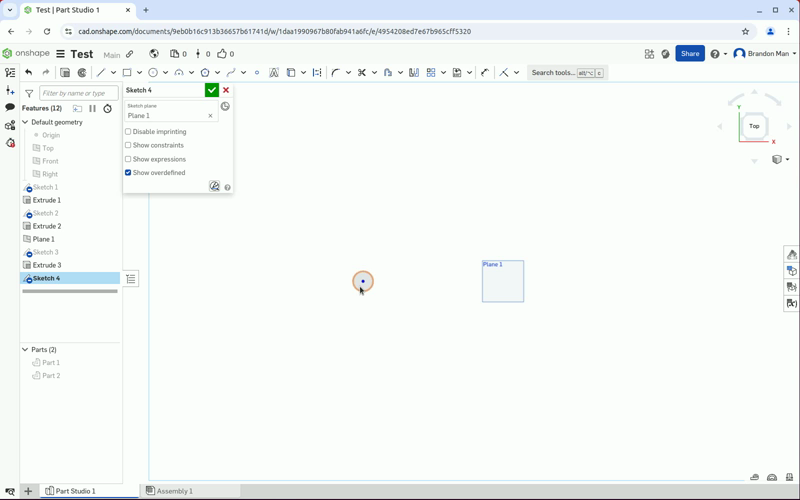
scroll(6)
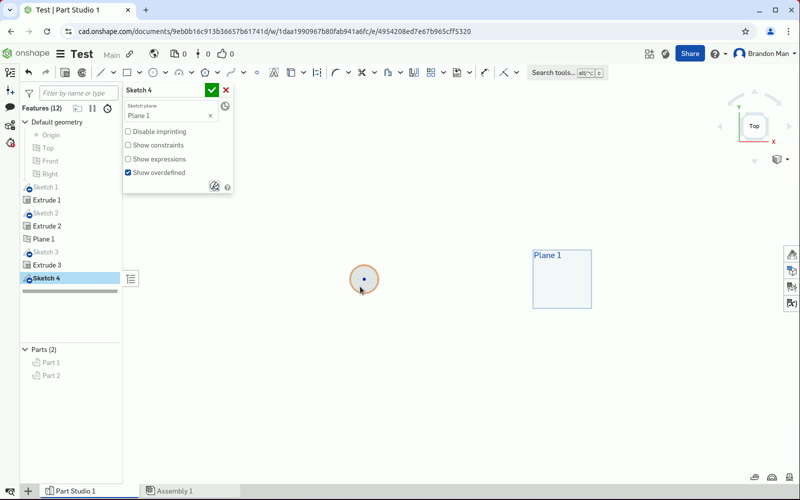
scroll(6)
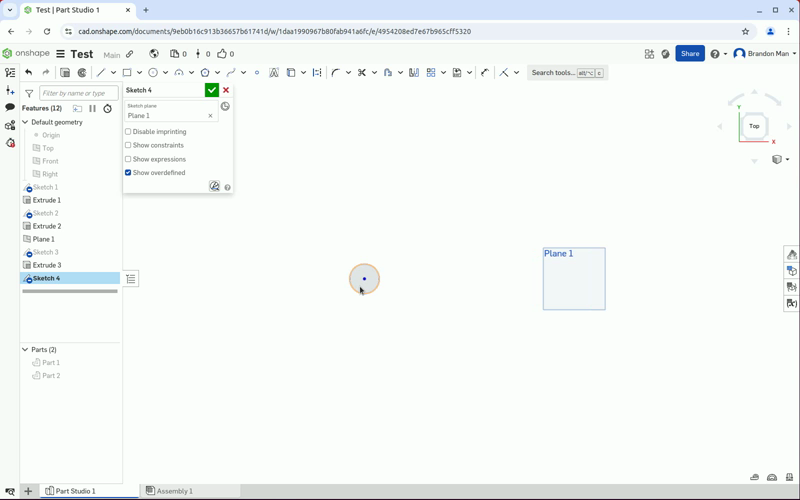
scroll(6)
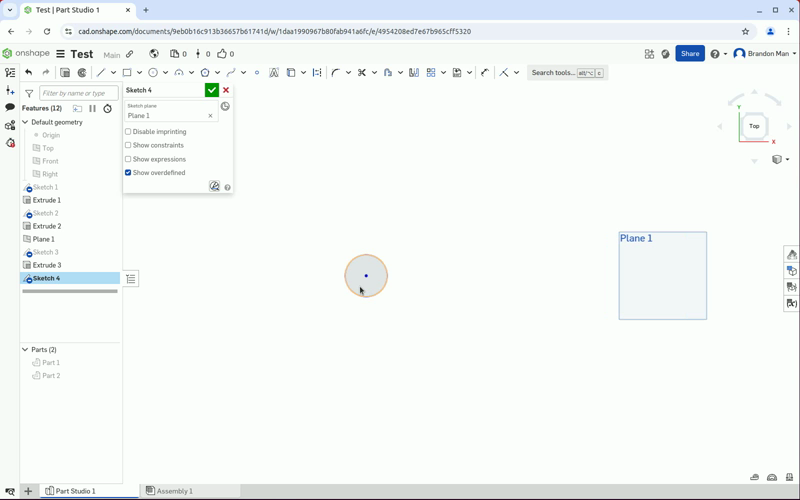
scroll(6)
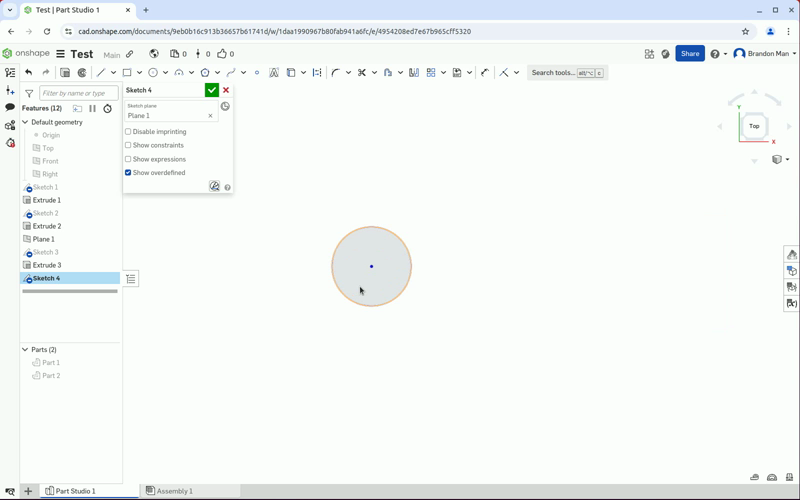
scroll(6)
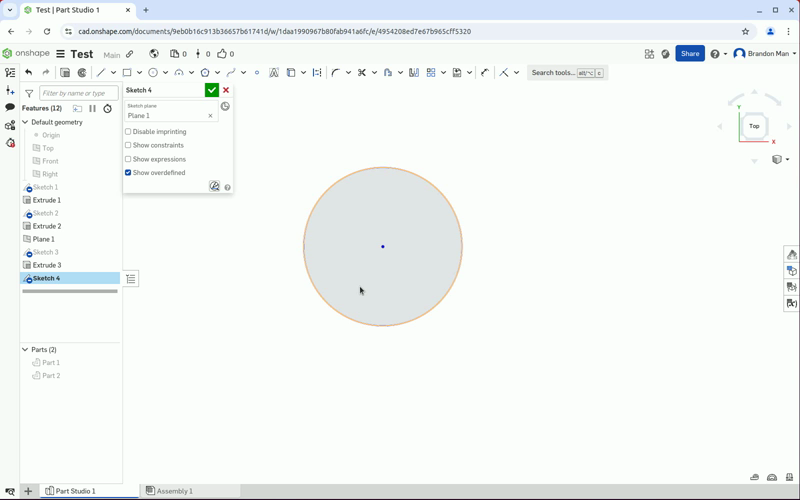
click(360, 286)
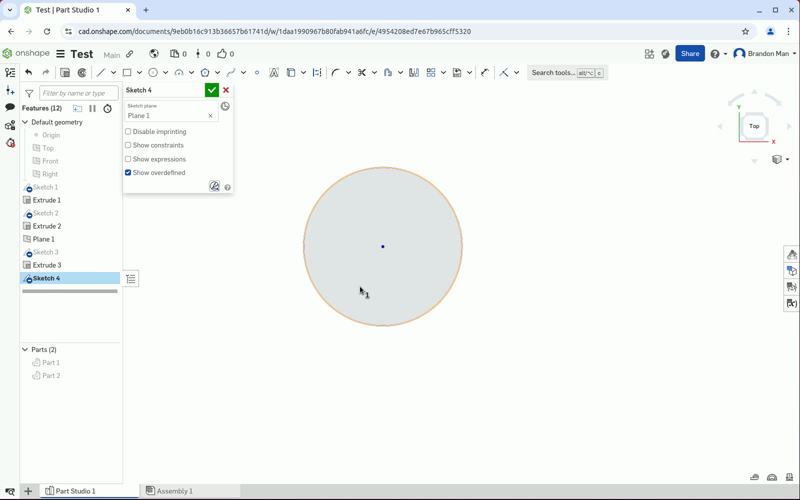
scroll(-6)
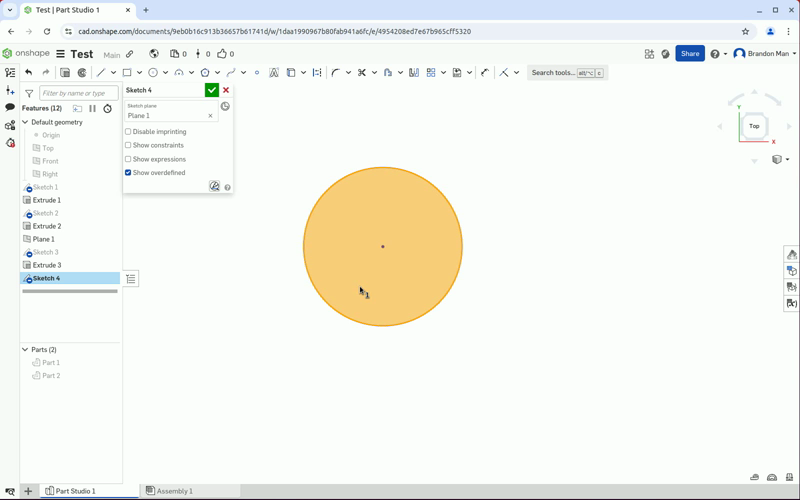
scroll(-6)
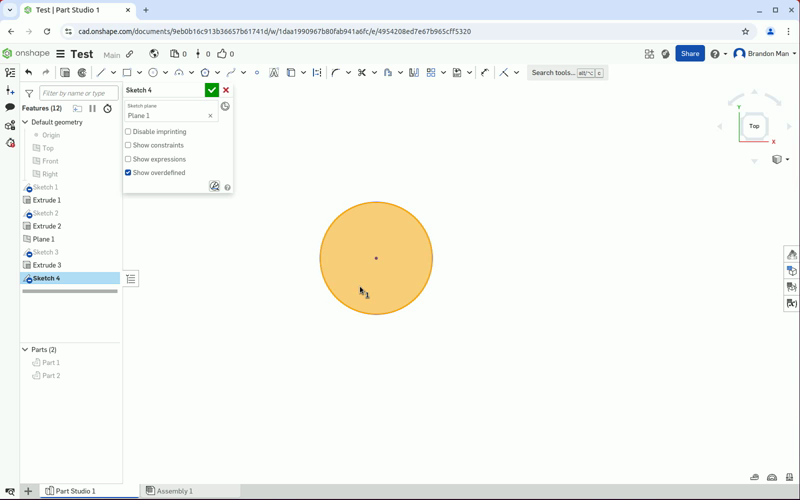
scroll(-6)
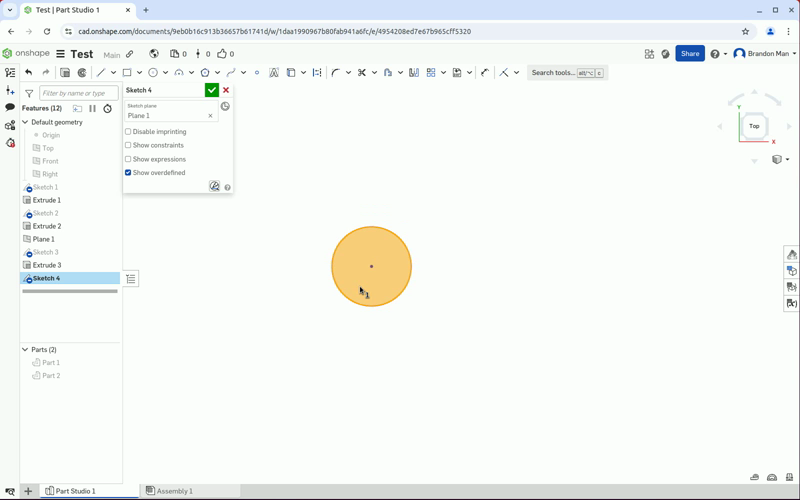
scroll(-6)
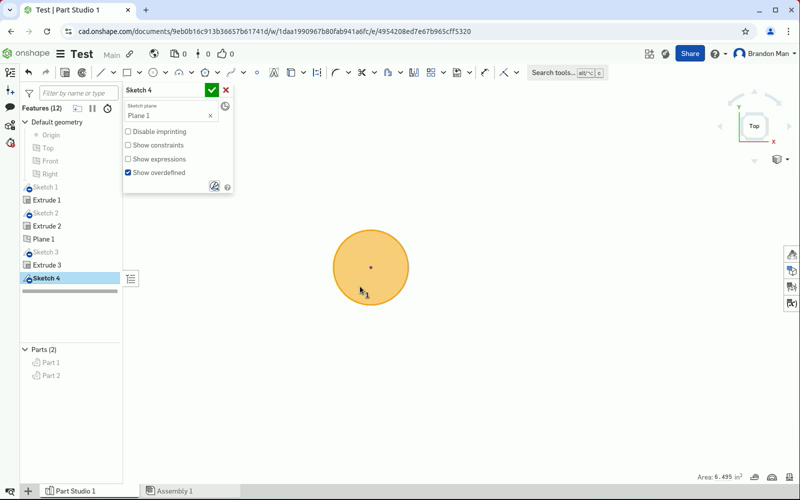
scroll(-6)
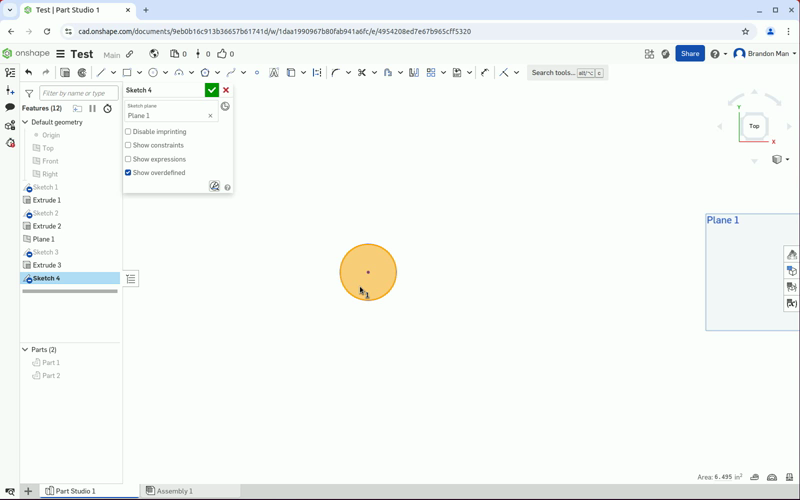
scroll(-6)
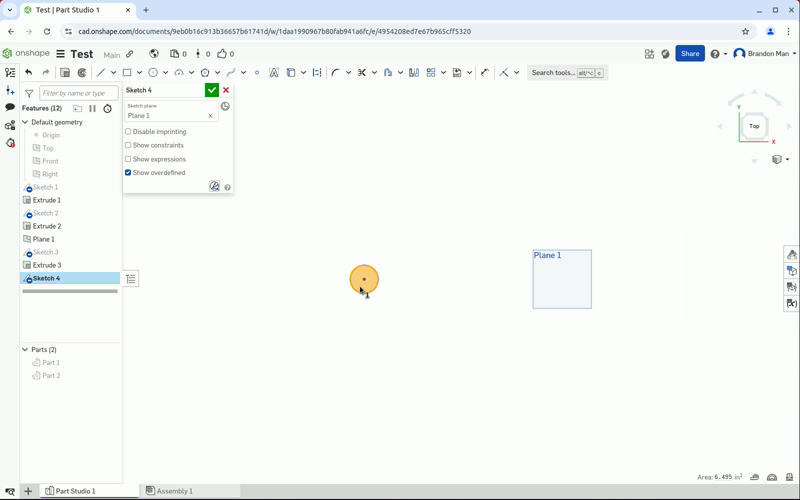
scroll(-6)
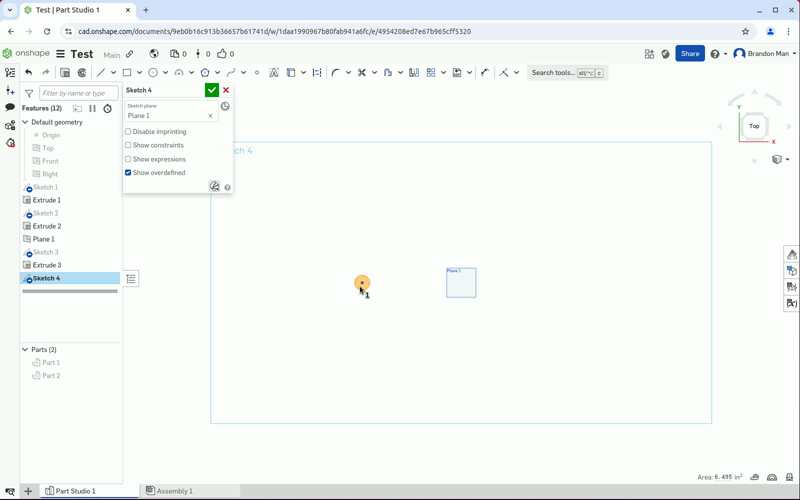
mouse_move(73, 352)
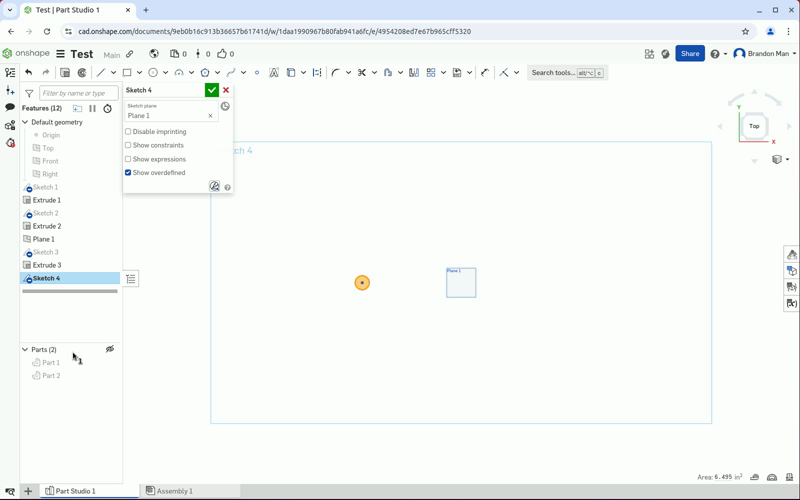
key(shift+y)
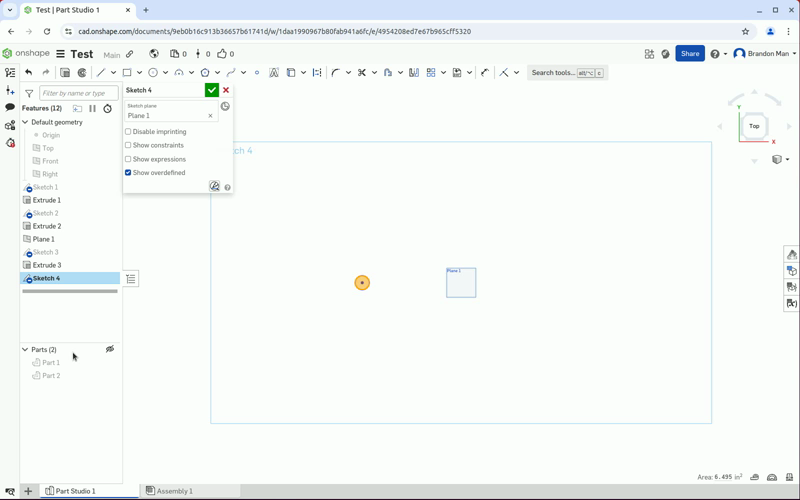
key(shift+e)
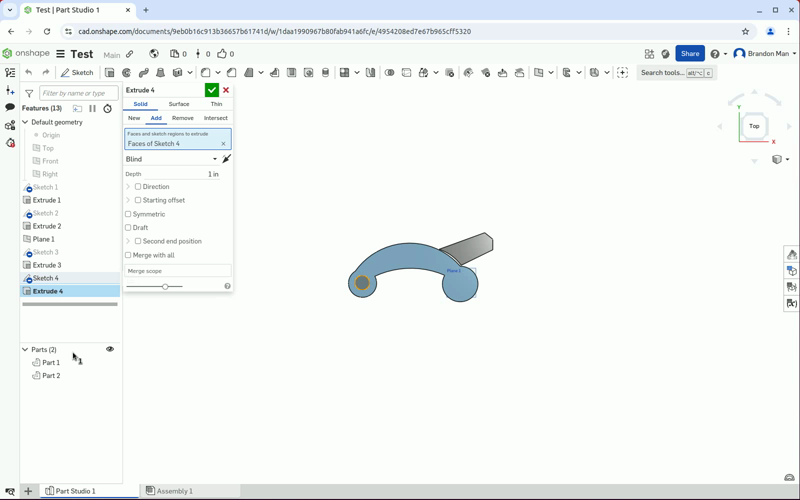
mouse_move(143, 106)
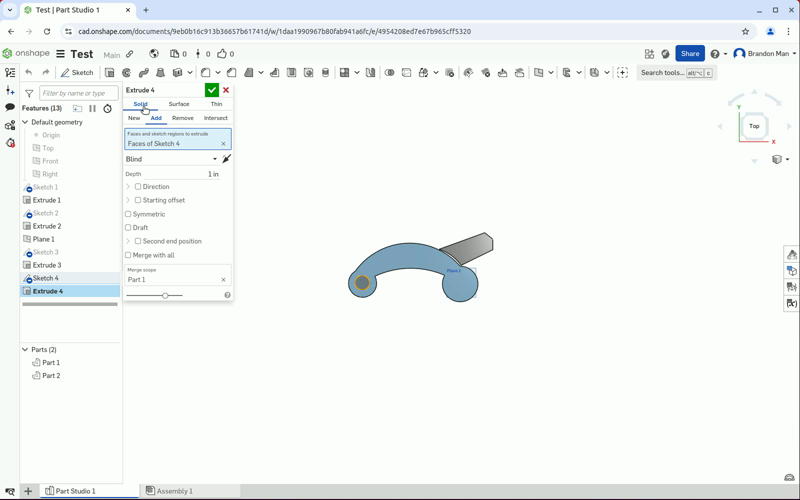
click(143, 106)
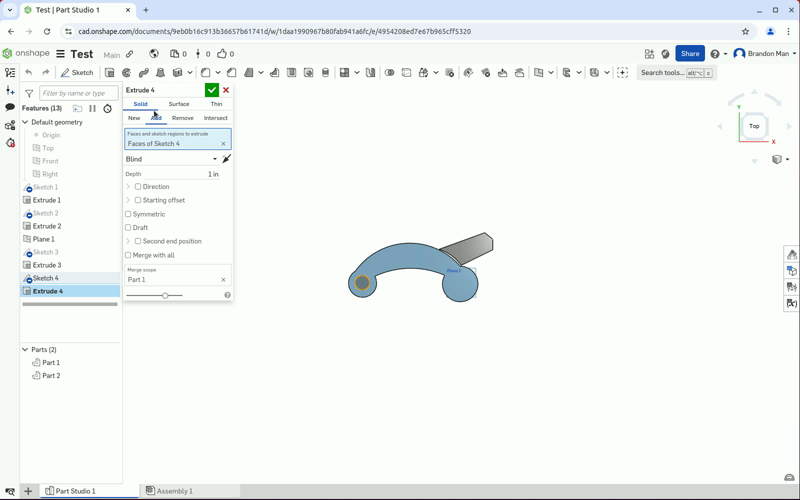
mouse_move(186, 120)
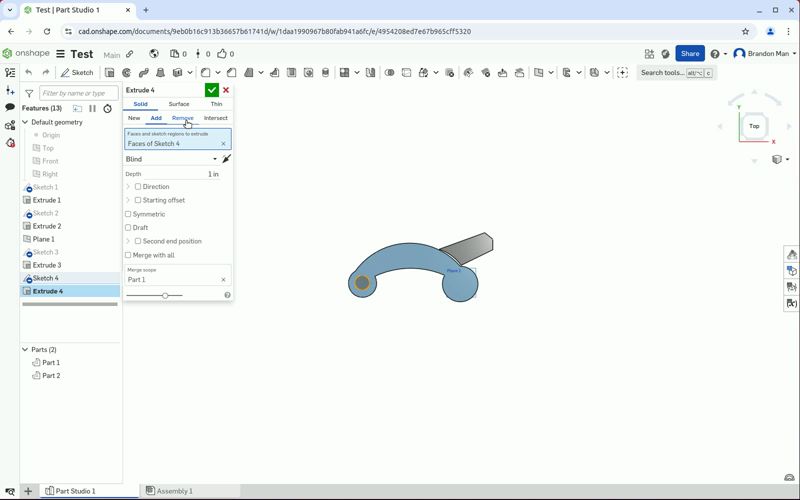
click(186, 120)
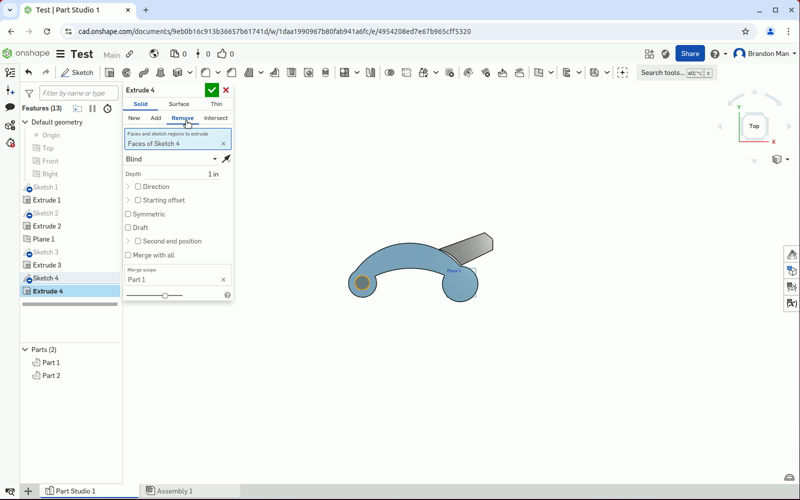
key(tab, 4)
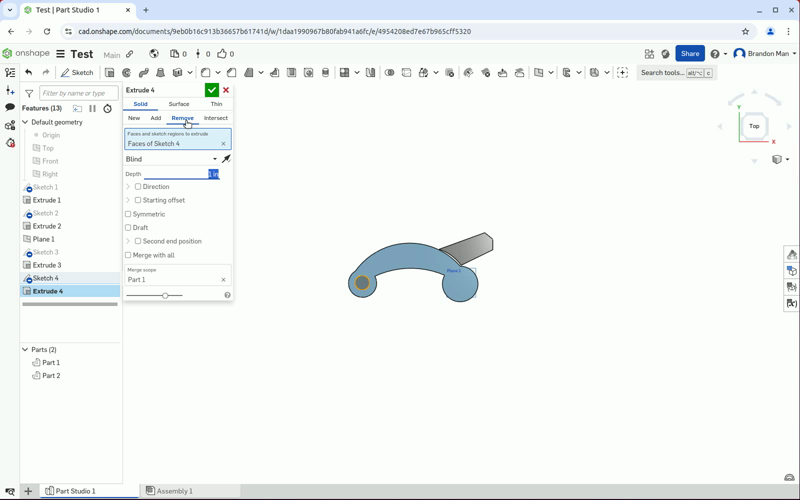
text(4.092)
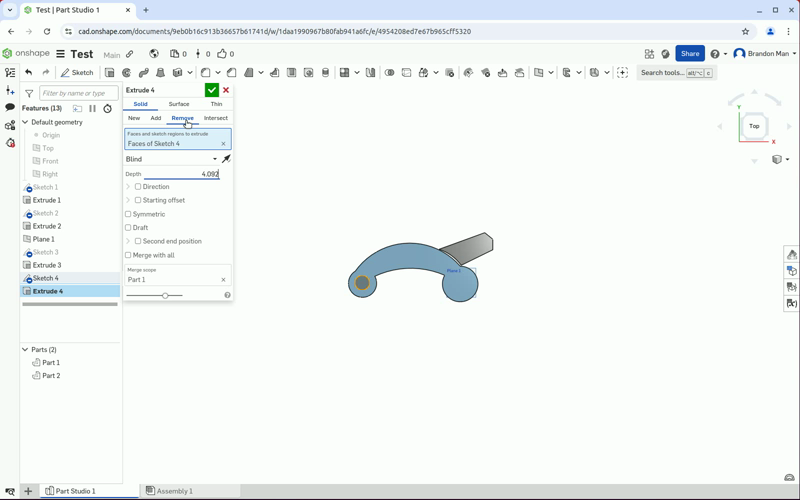
key(tab, 6)
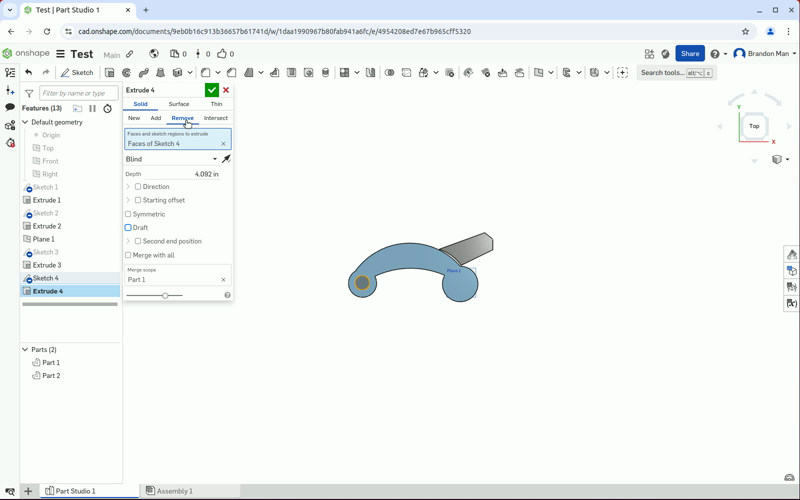
key(space)
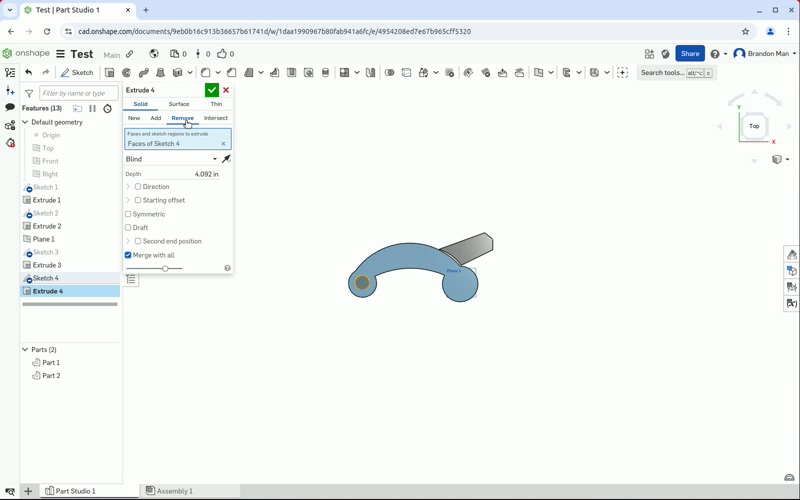
key(enter)
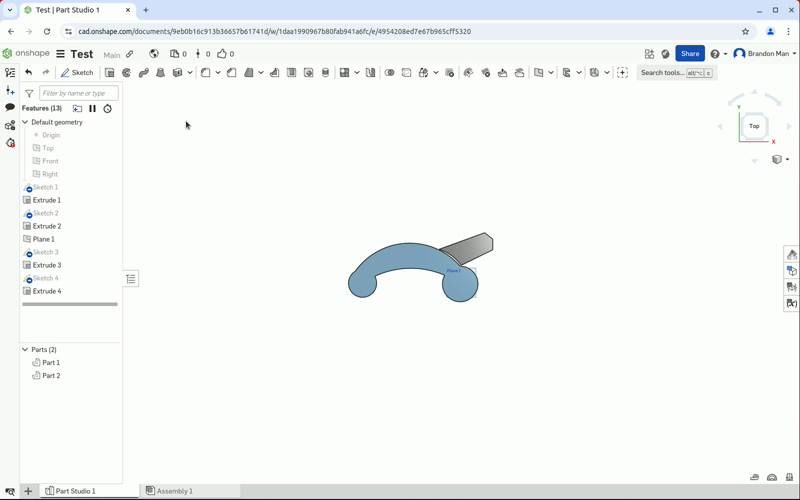
key(shift+h)
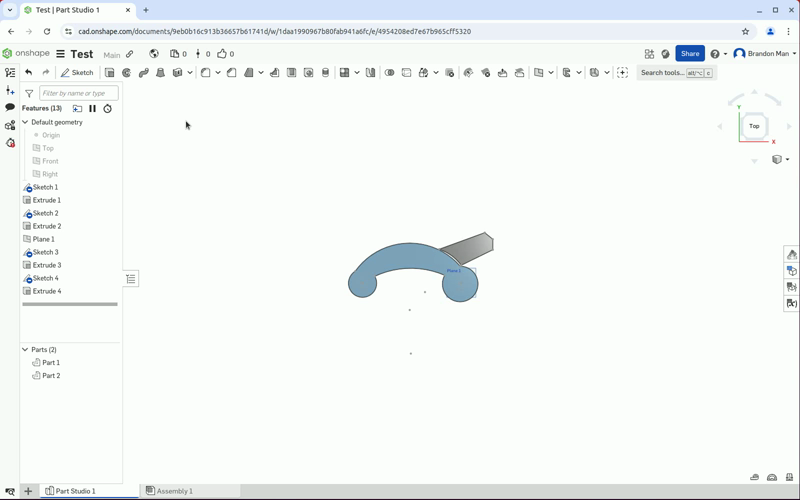
key(shift+h)
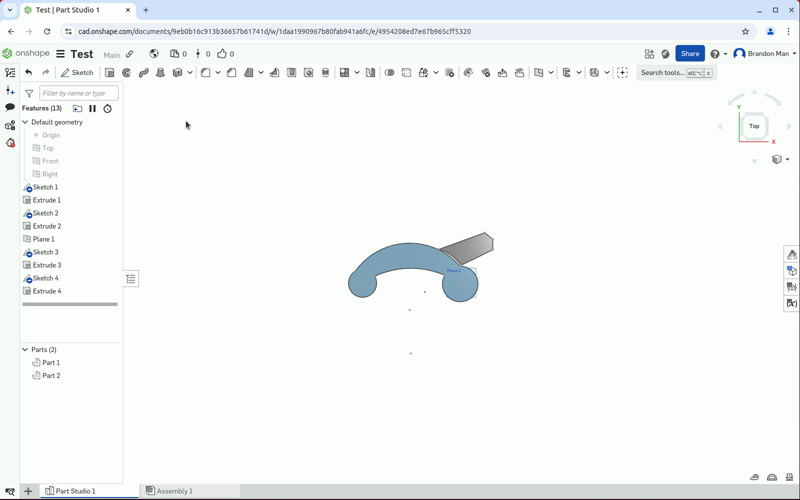
key(shift+7)
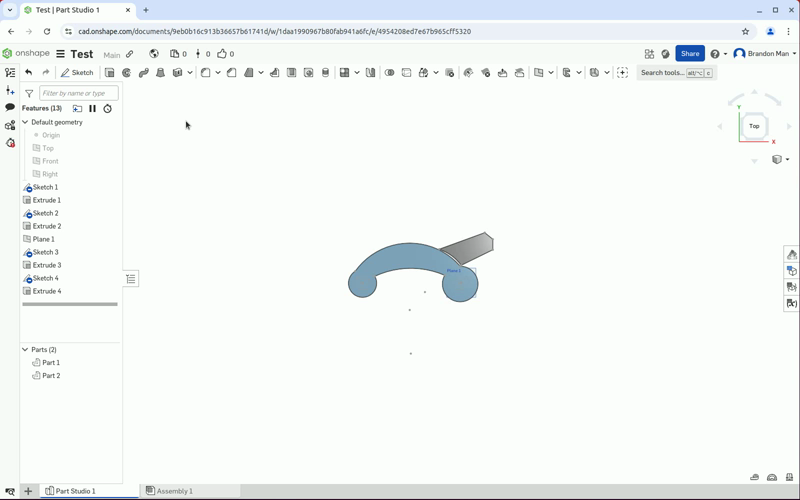
key(up, 3)
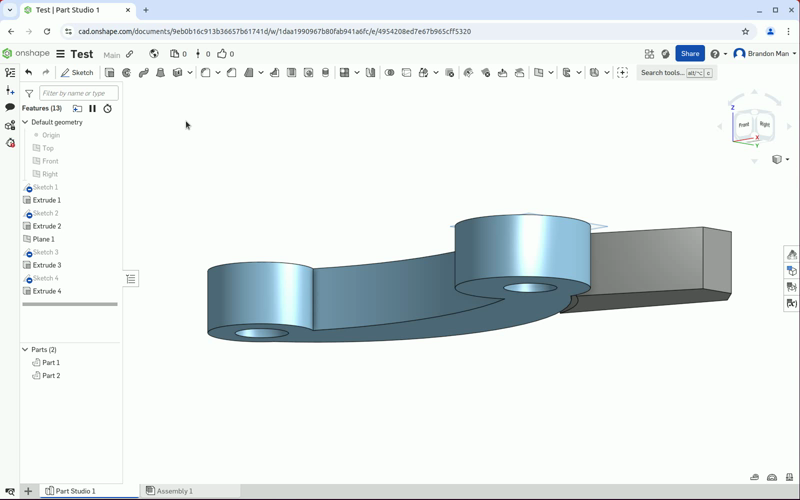
key(left, 3)
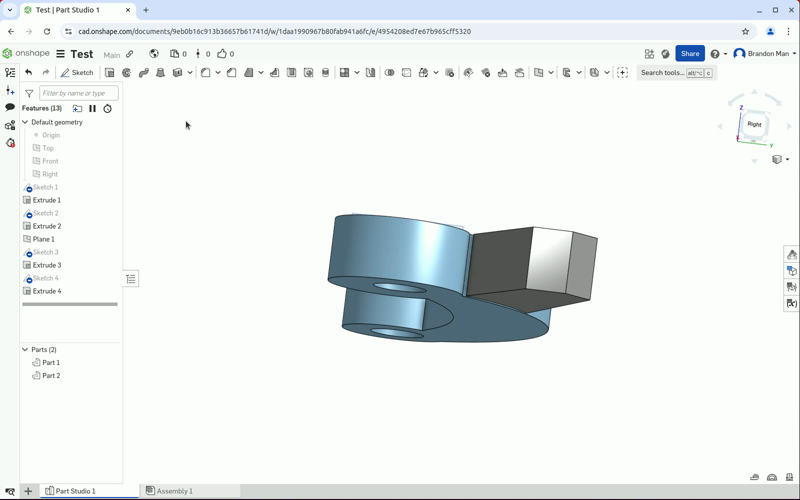
key(right, 3)
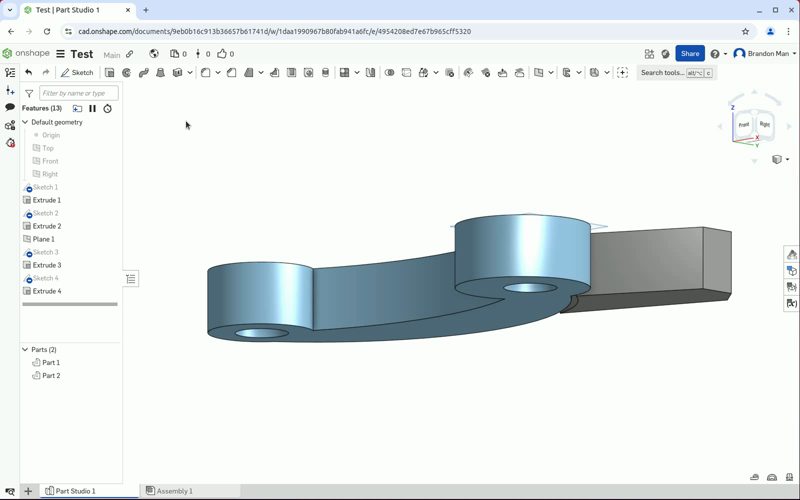
key(down, 3)
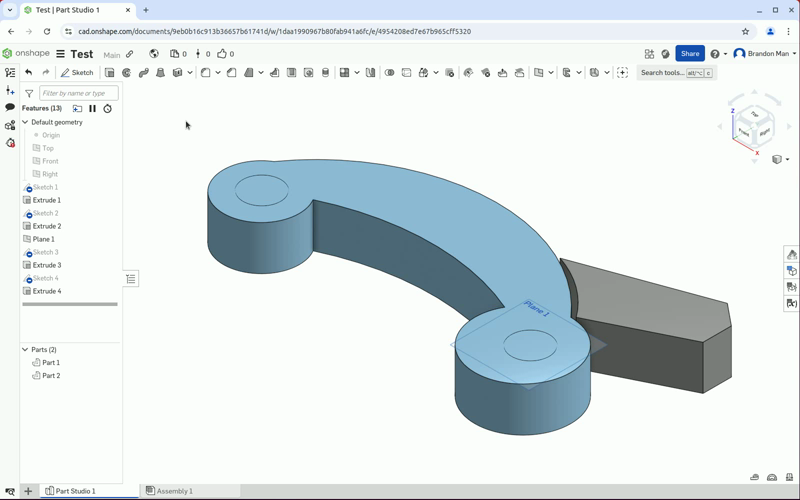
mouse_move(73, 189)
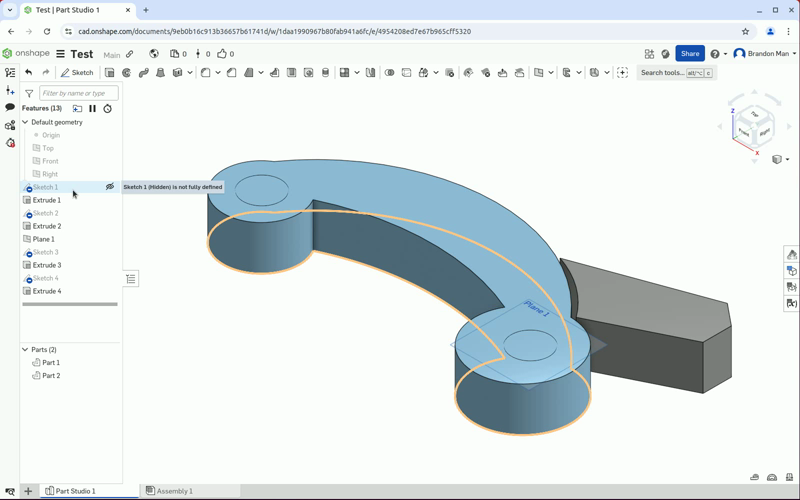
click(73, 189)